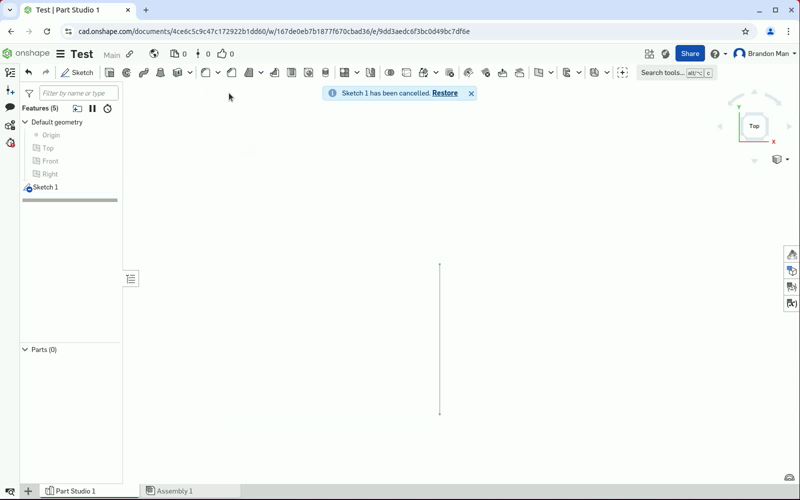
key(shift+h)
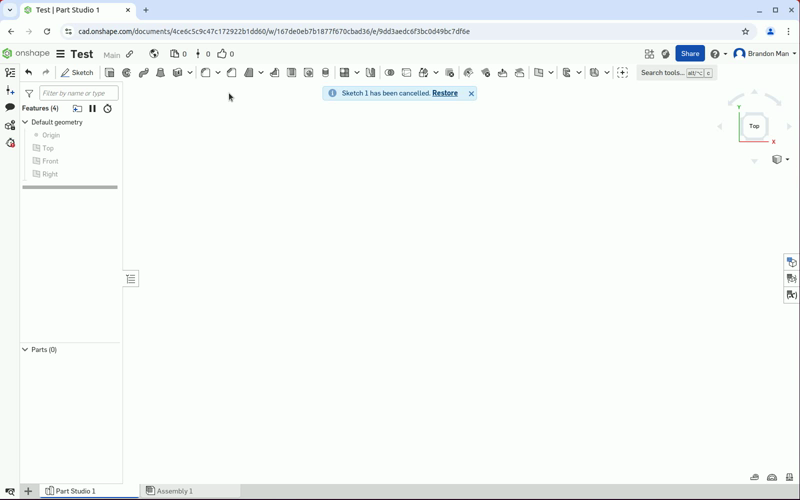
mouse_move(73, 352)
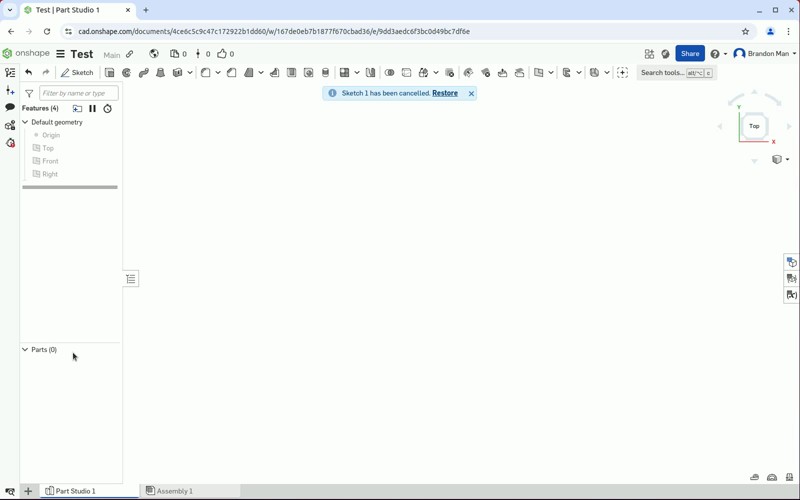
key(y)
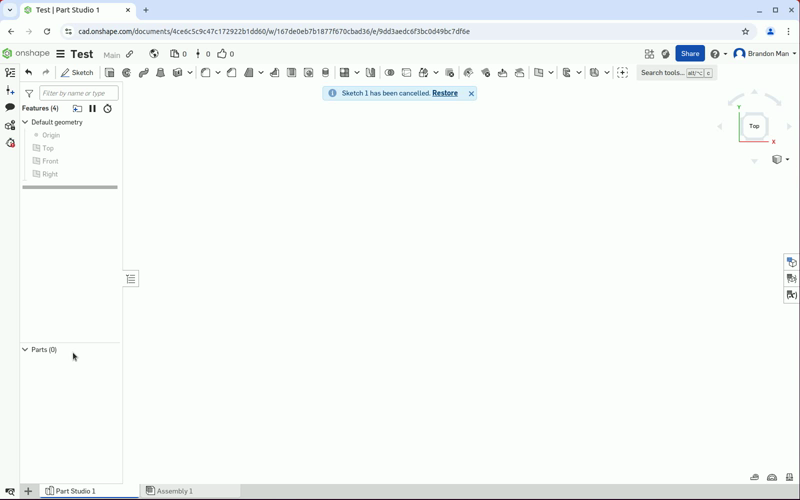
key(shift+p)
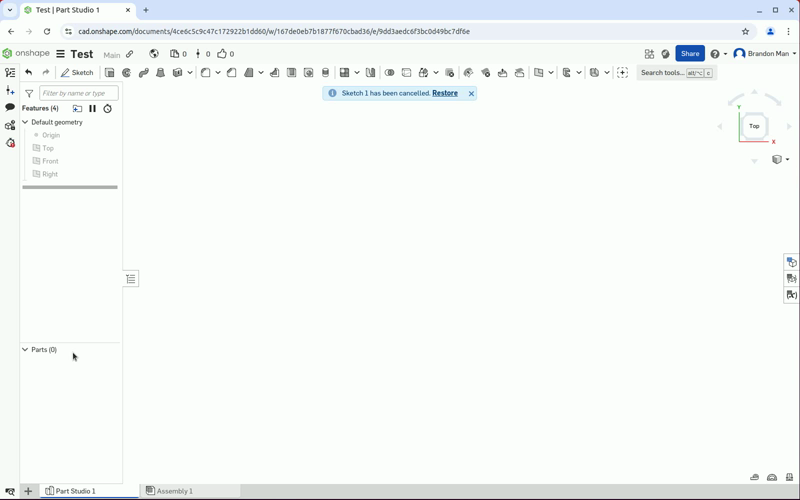
key(space)
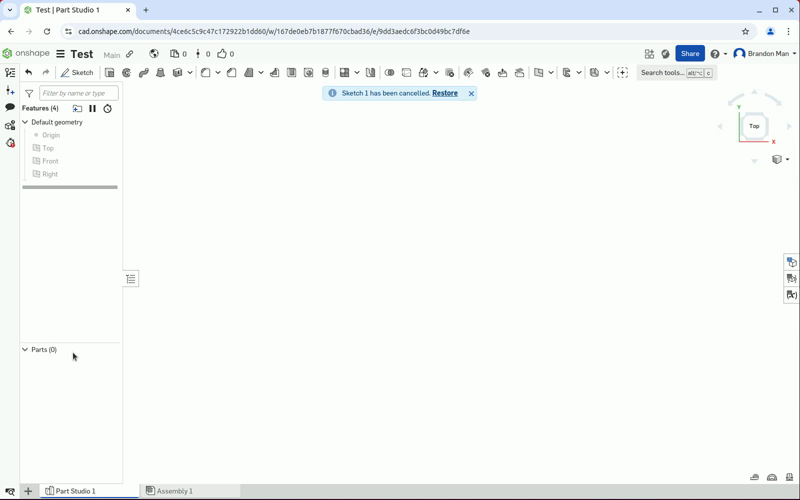
key_down(shift)
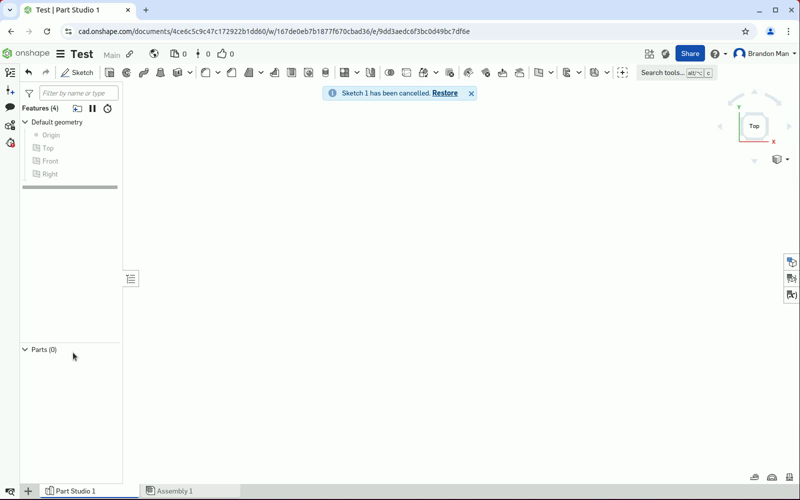
key(up)
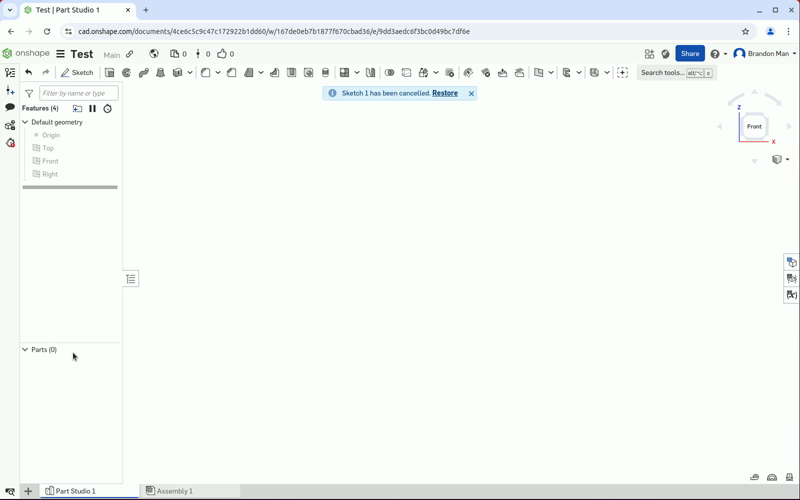
key_up(shift)
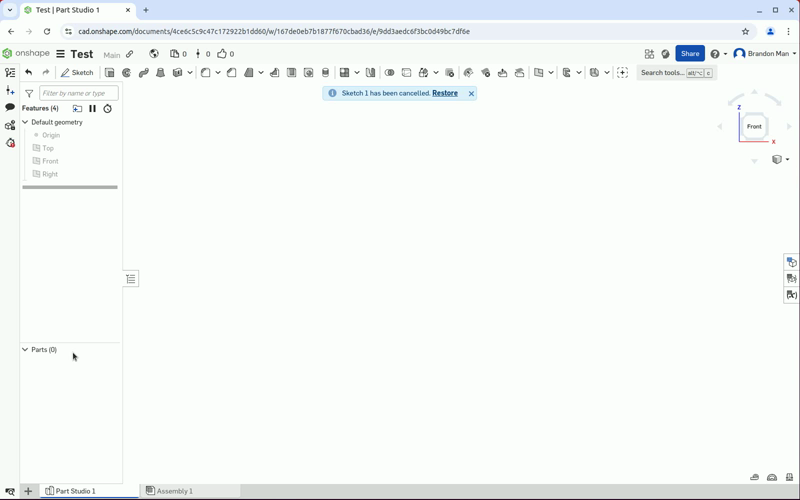
mouse_move(73, 352)
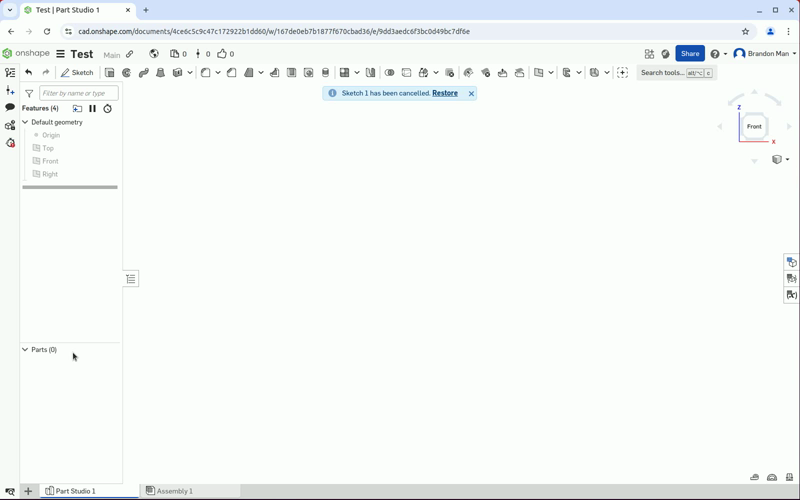
key(shift+y)
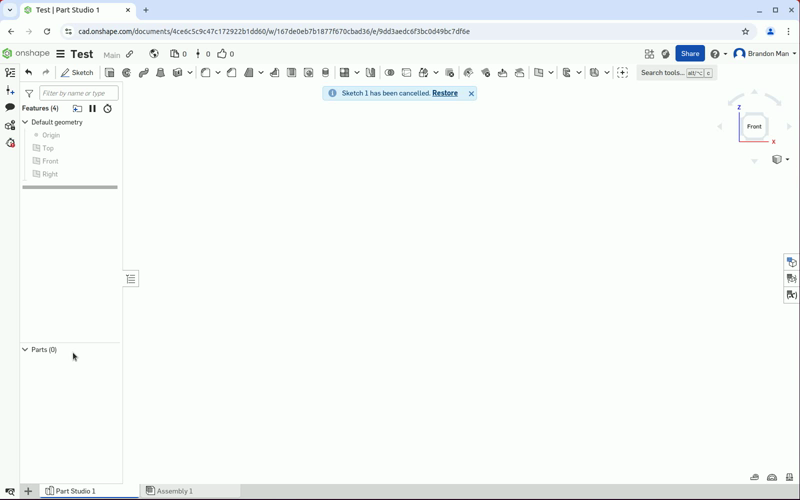
key(shift+s)
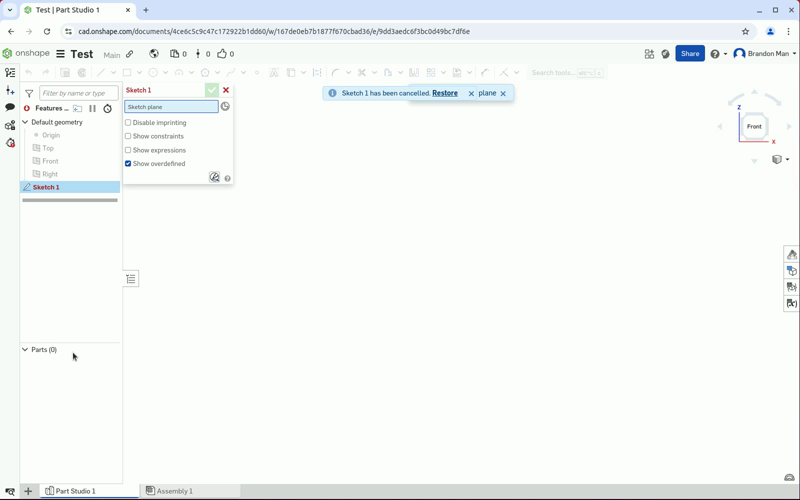
mouse_move(73, 163)
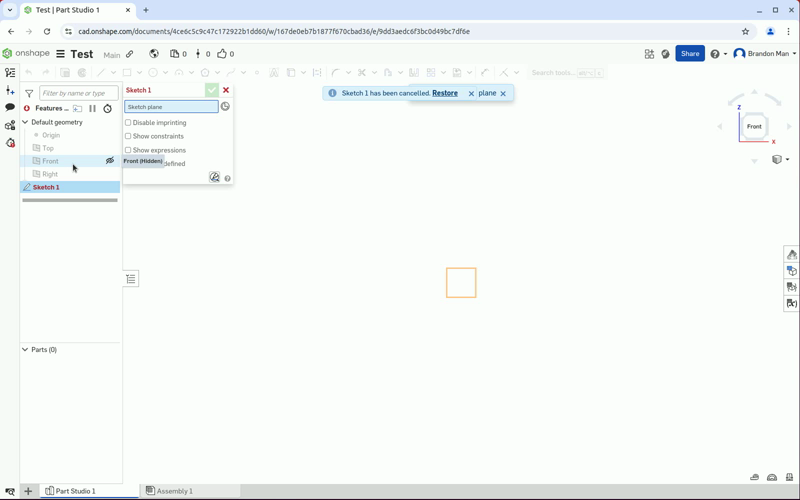
click(73, 163)
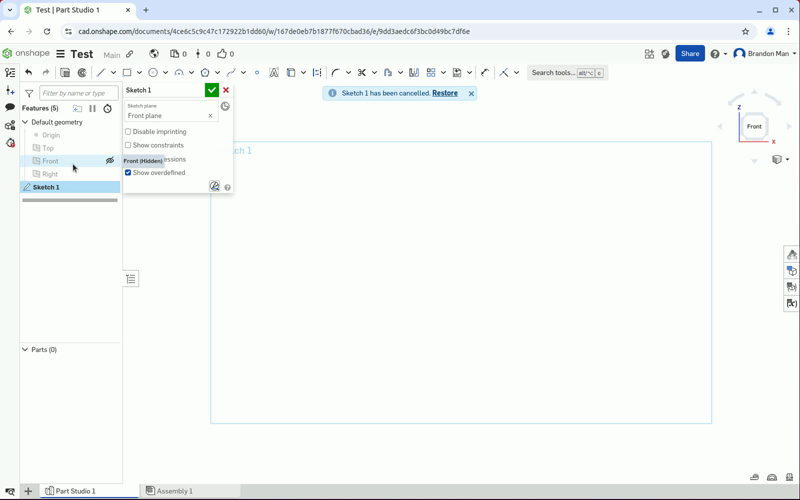
mouse_move(73, 352)
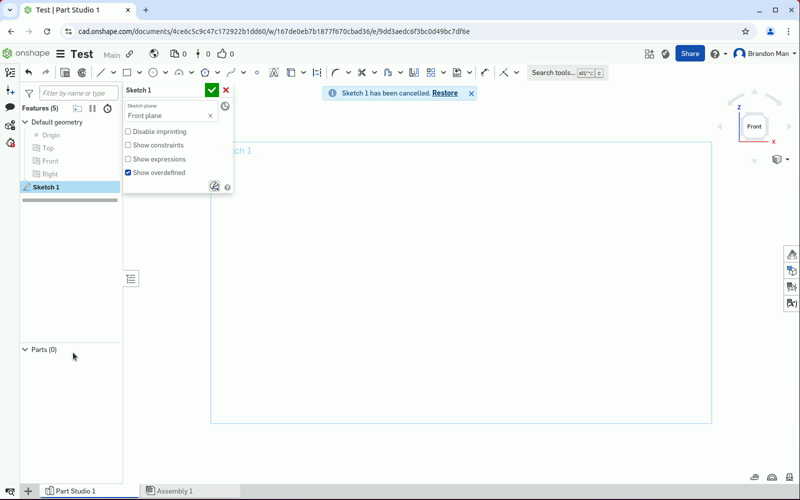
key(y)
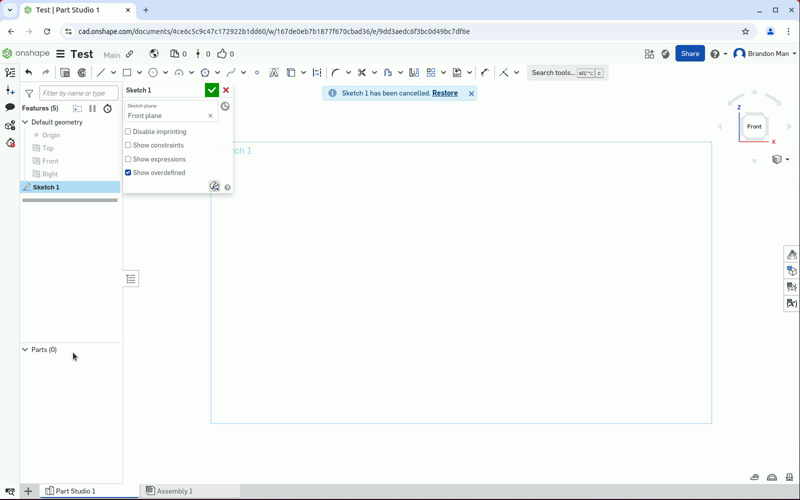
key(l)
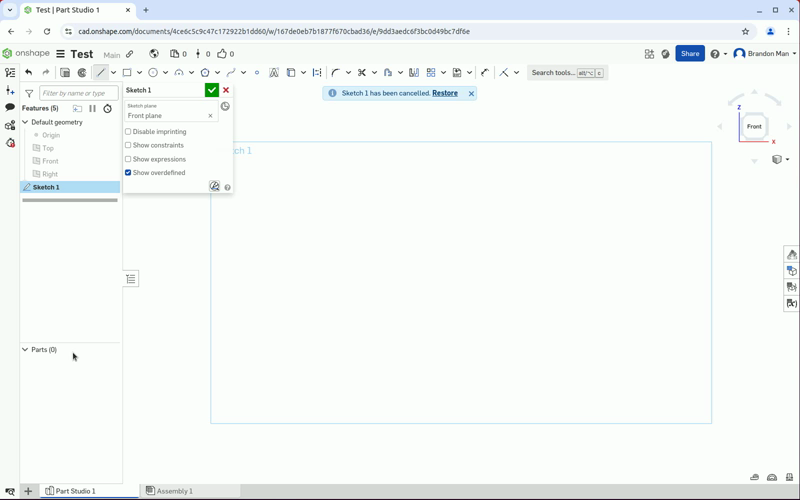
key_down(shift)
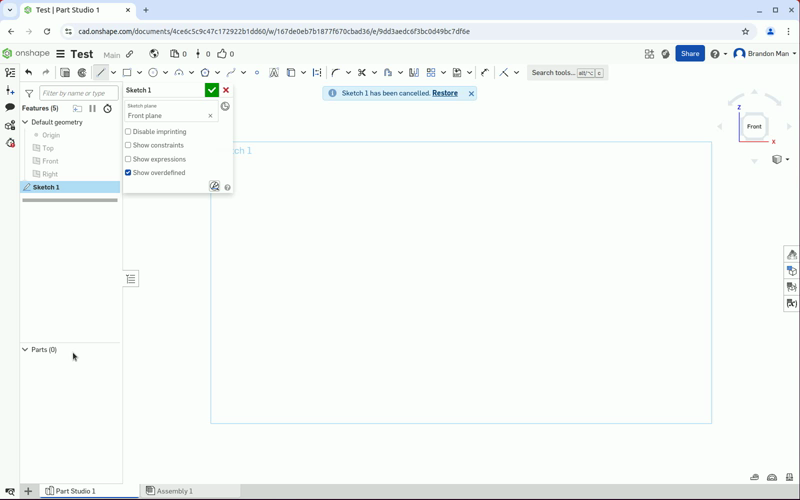
mouse_move(460, 282)
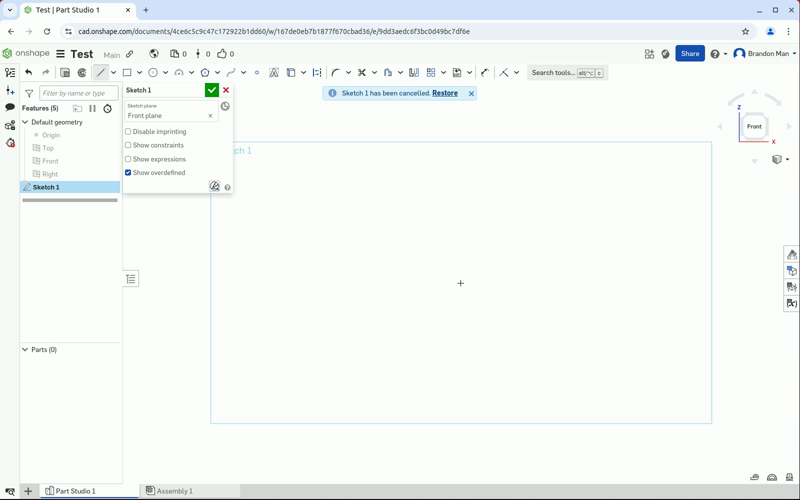
click(460, 282)
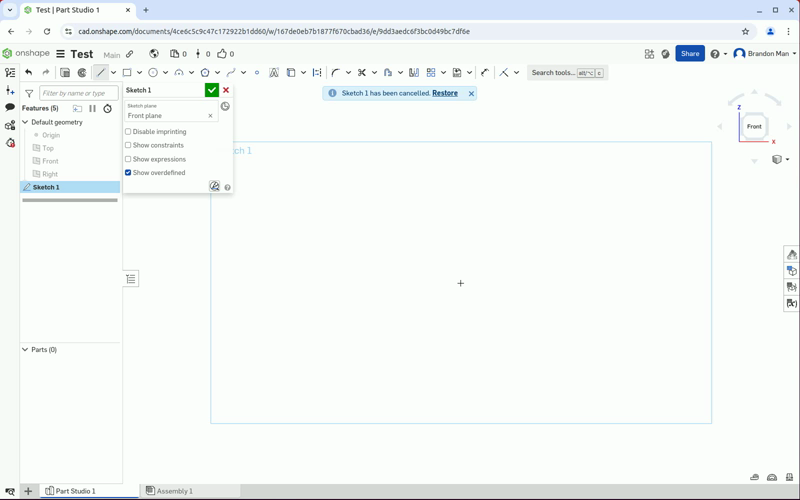
key_up(shift)
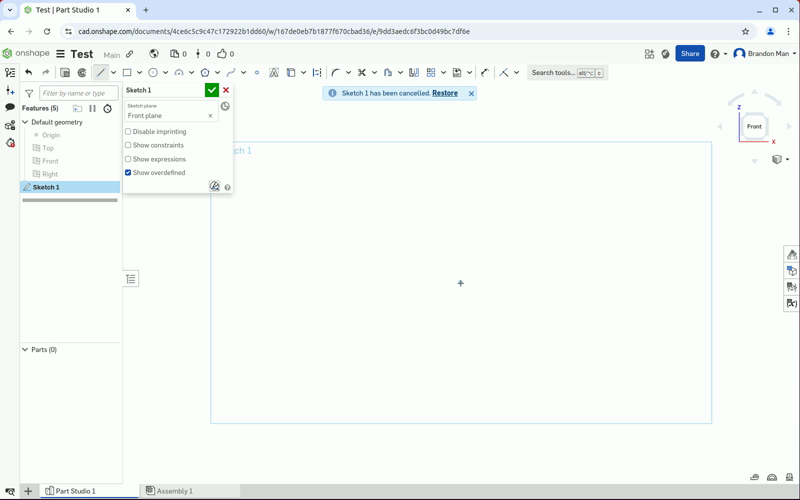
key_down(shift)
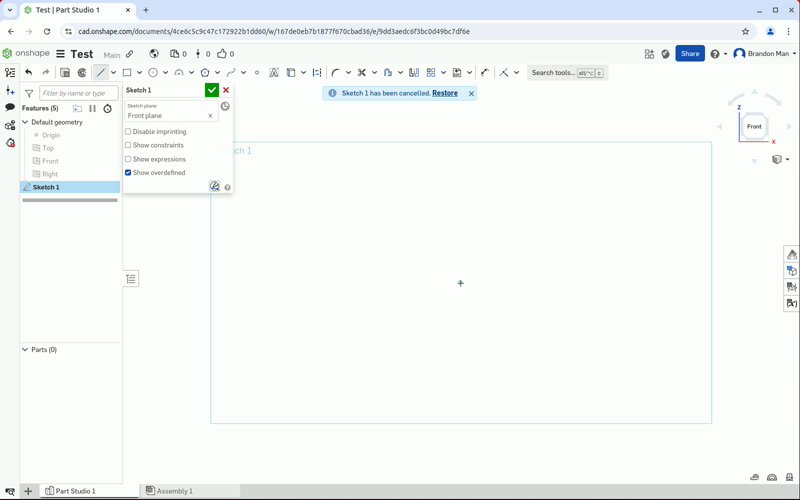
mouse_move(573, 282)
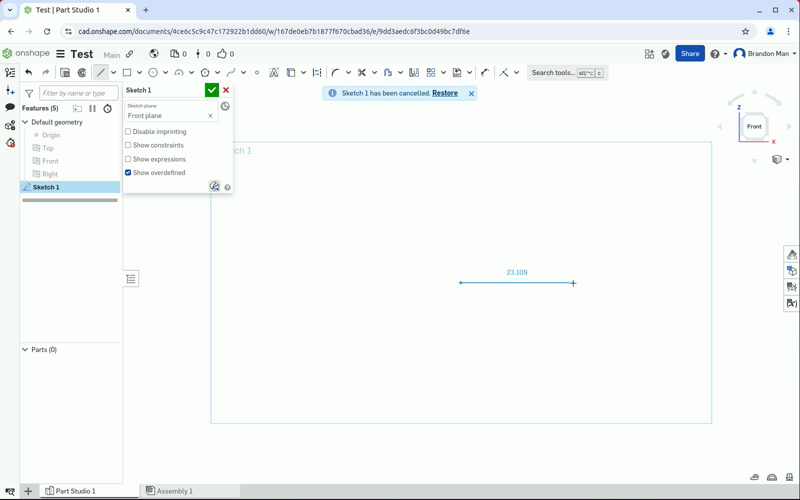
click(573, 282)
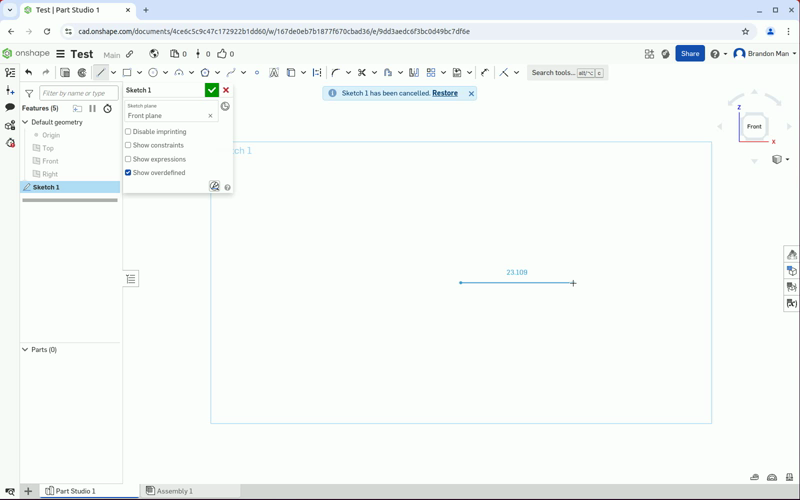
key_up(shift)
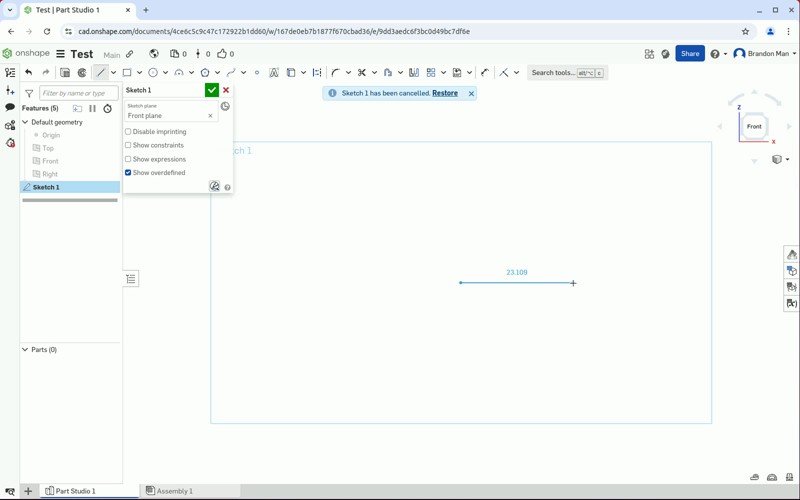
key_down(shift)
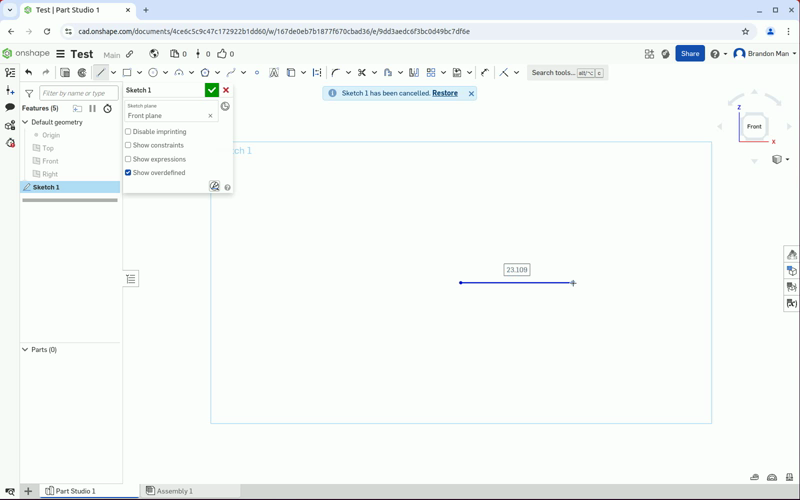
mouse_move(589, 282)
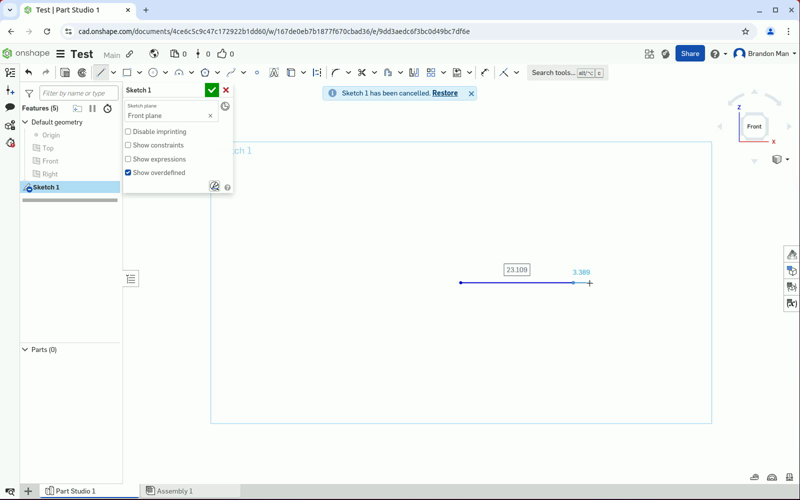
mouse_move(573, 247)
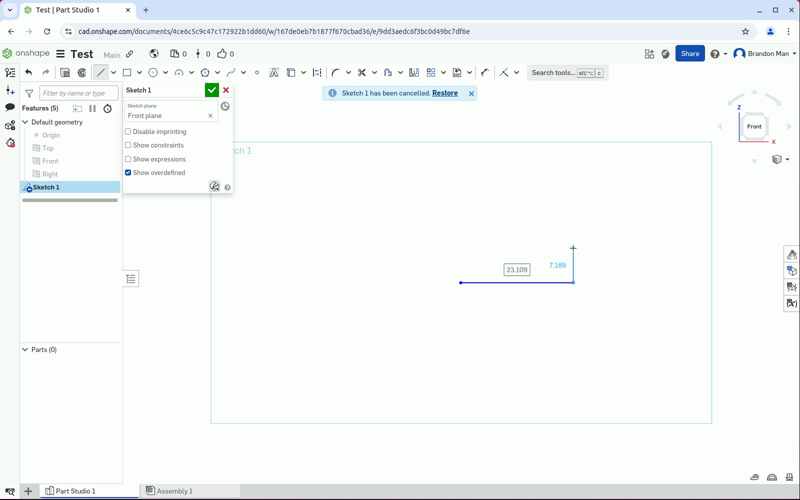
click(573, 247)
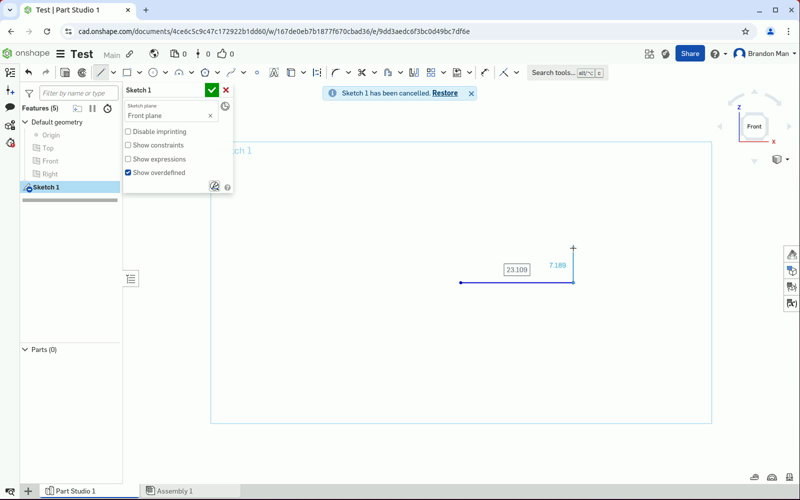
key_up(shift)
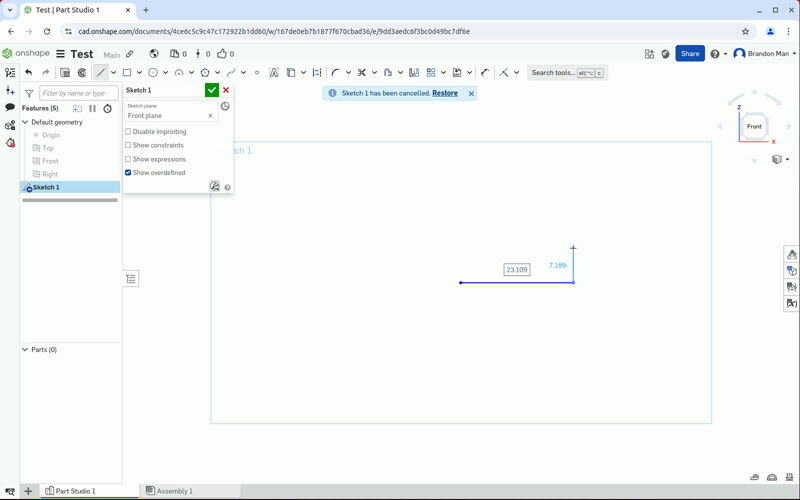
key_down(shift)
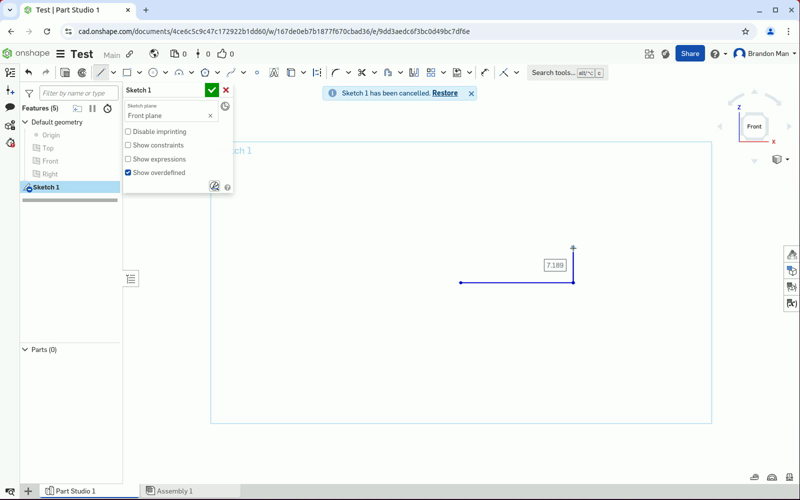
mouse_move(460, 247)
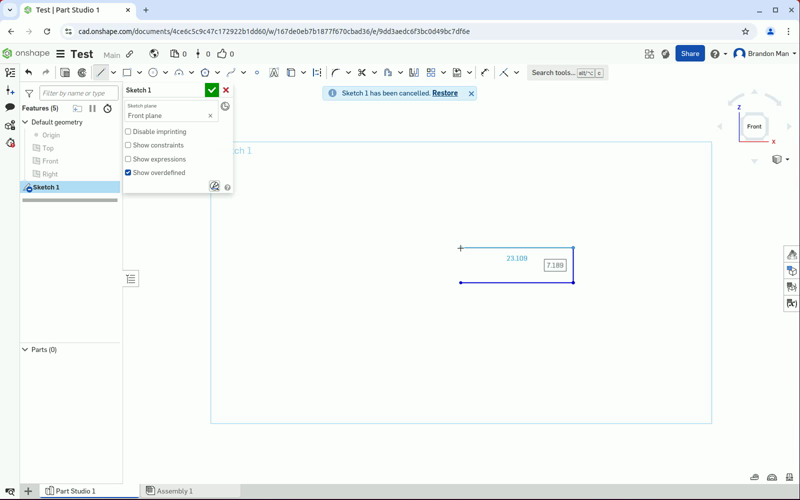
click(460, 247)
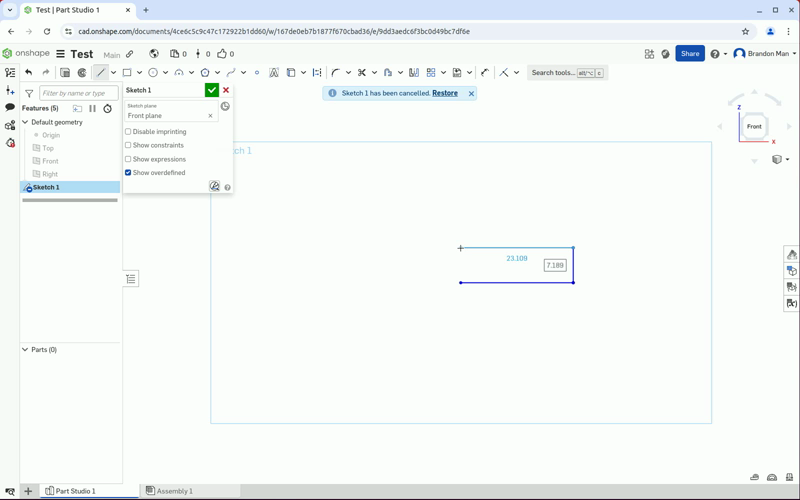
key_up(shift)
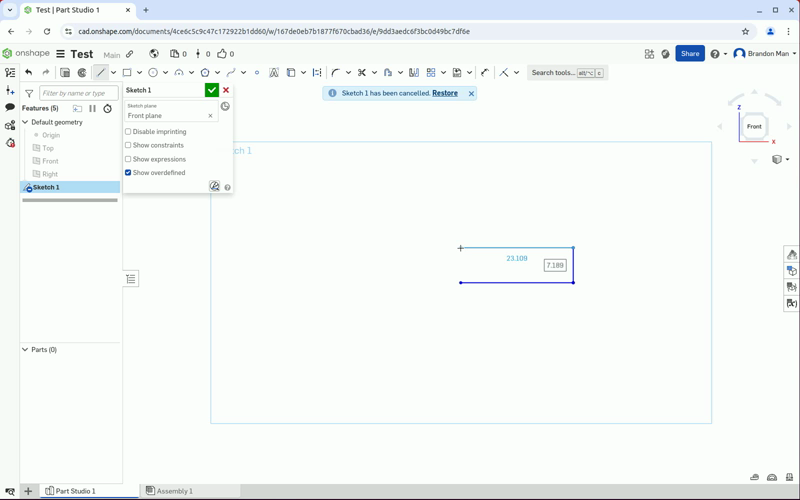
mouse_move(490, 247)
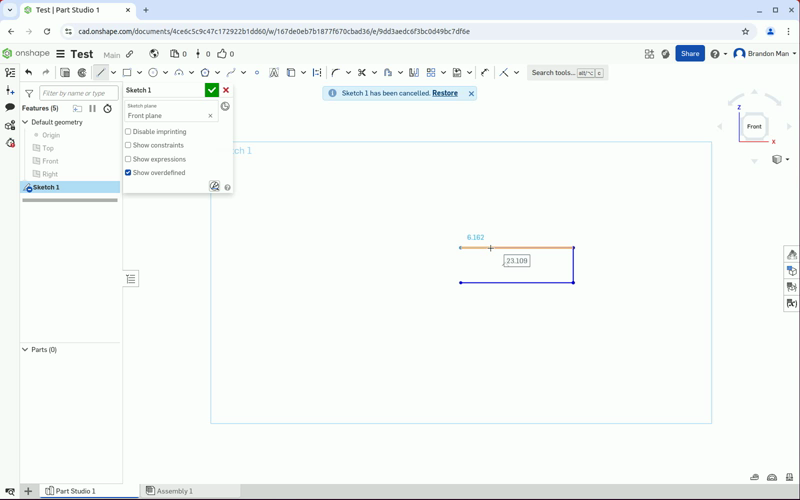
key_down(shift)
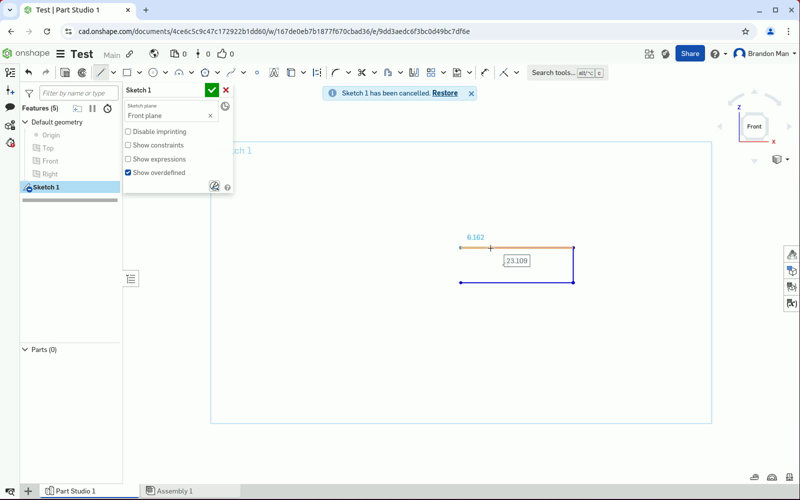
mouse_move(460, 282)
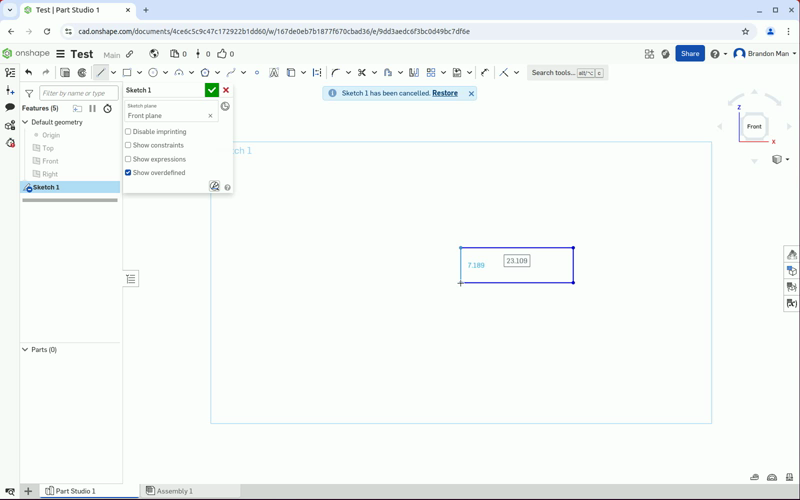
key_up(shift)
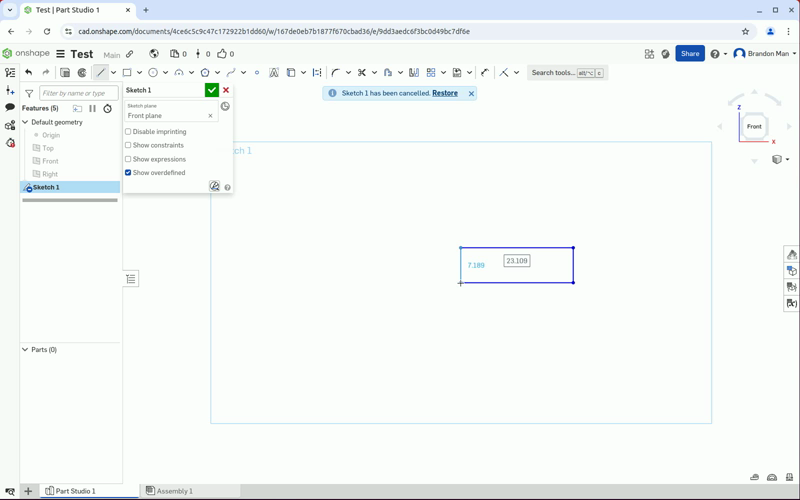
click(460, 282)
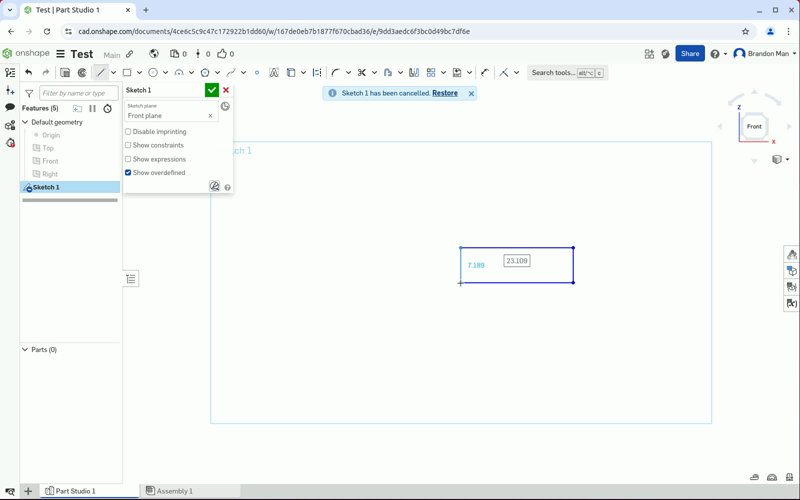
key(esc)
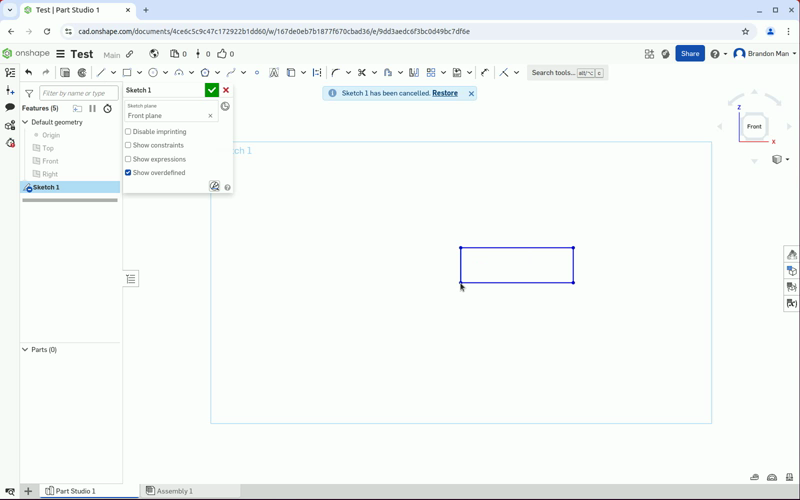
mouse_move(522, 250)
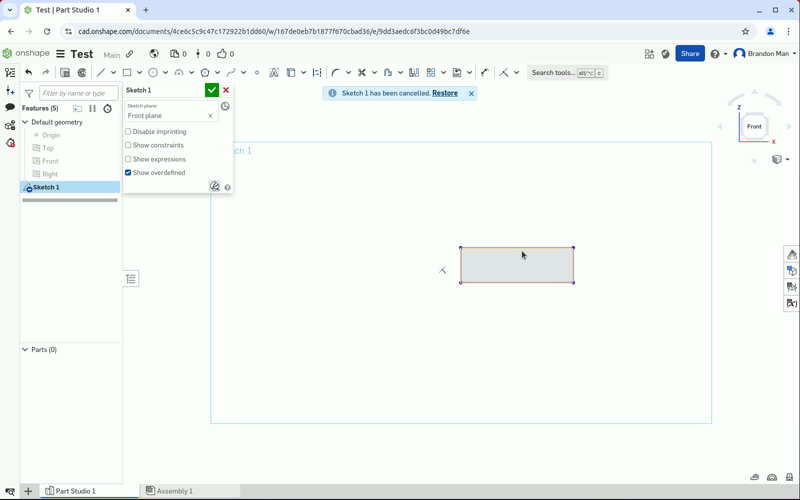
click(522, 250)
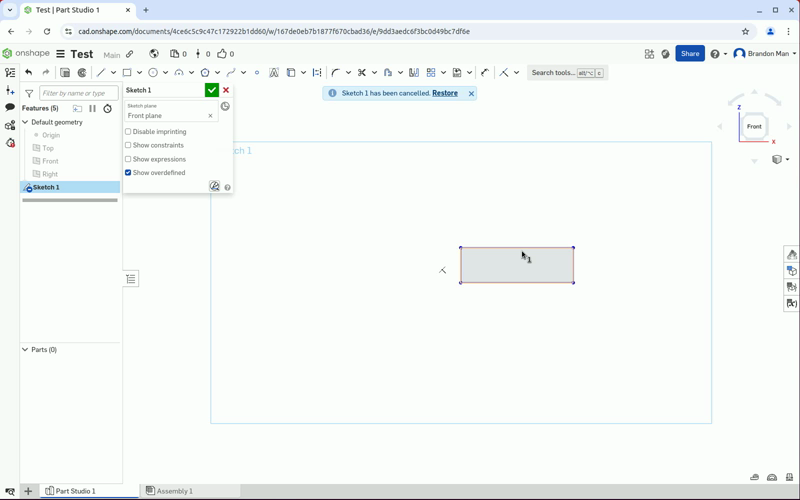
mouse_move(73, 352)
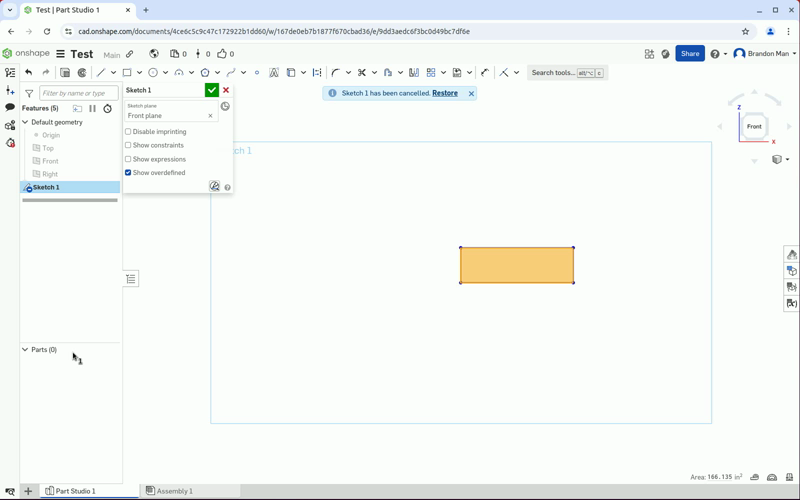
key(shift+y)
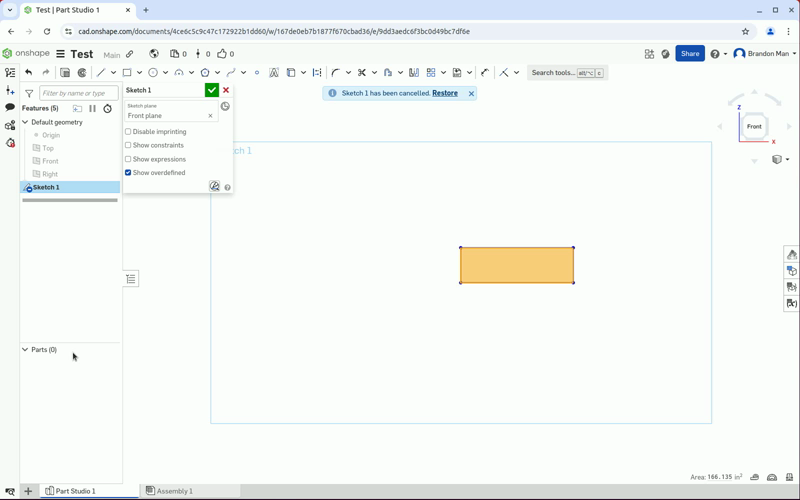
key(shift+e)
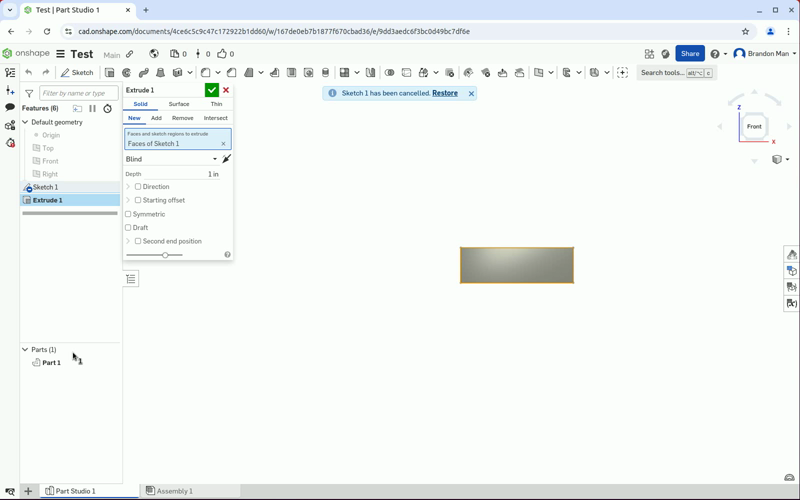
mouse_move(143, 106)
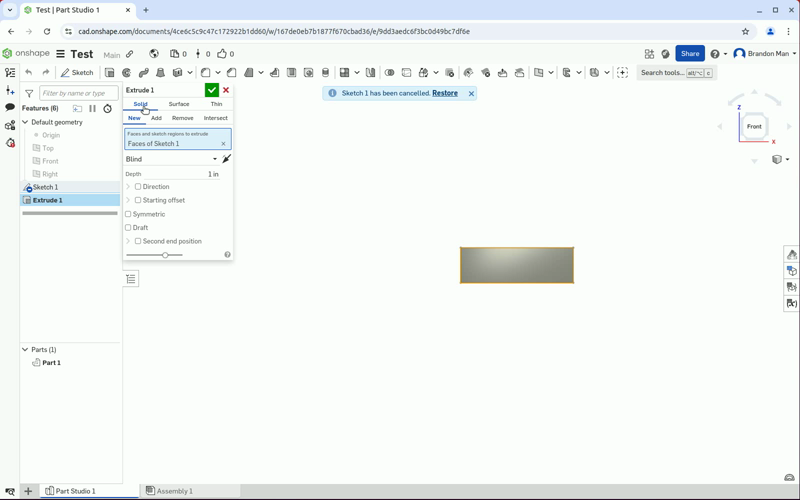
click(143, 106)
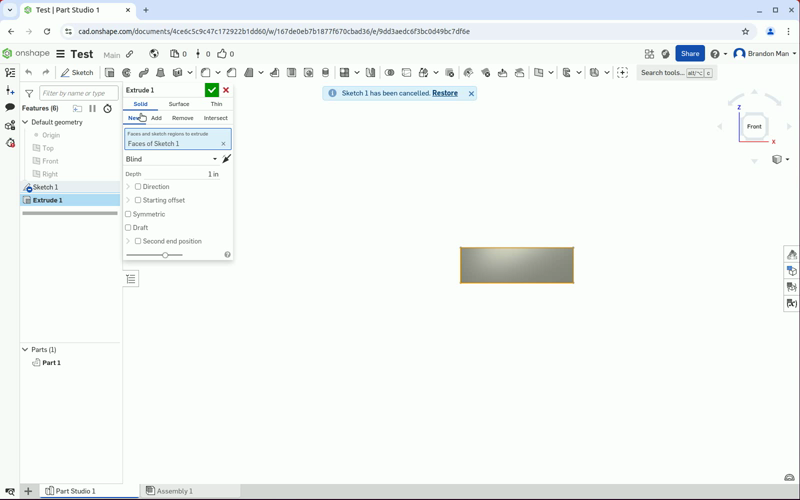
mouse_move(137, 120)
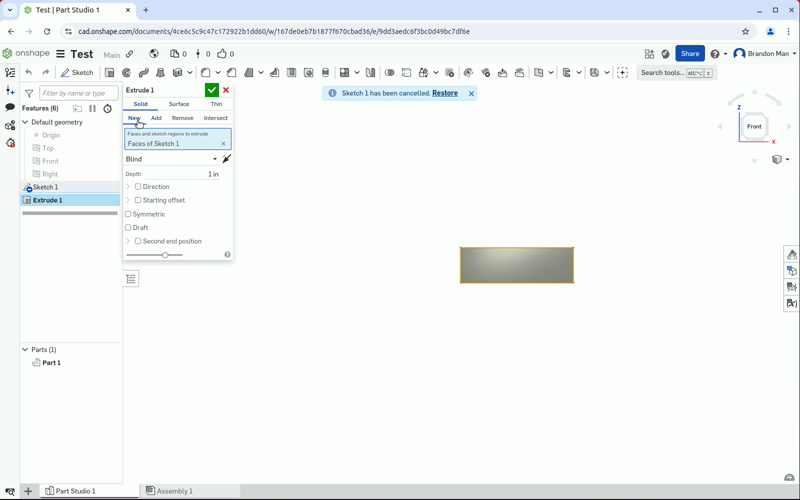
click(137, 120)
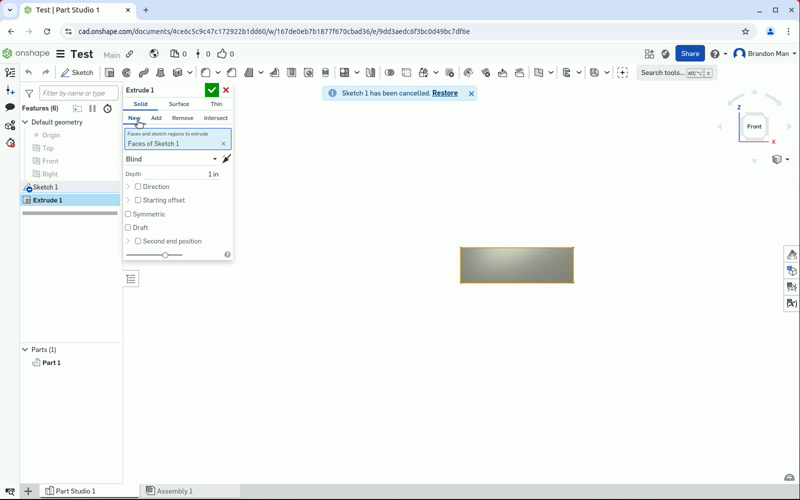
key(tab, 4)
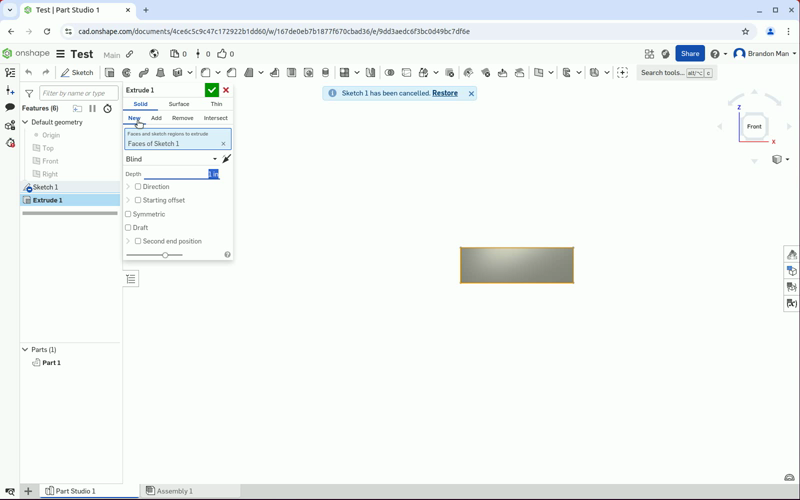
text(-5.777)
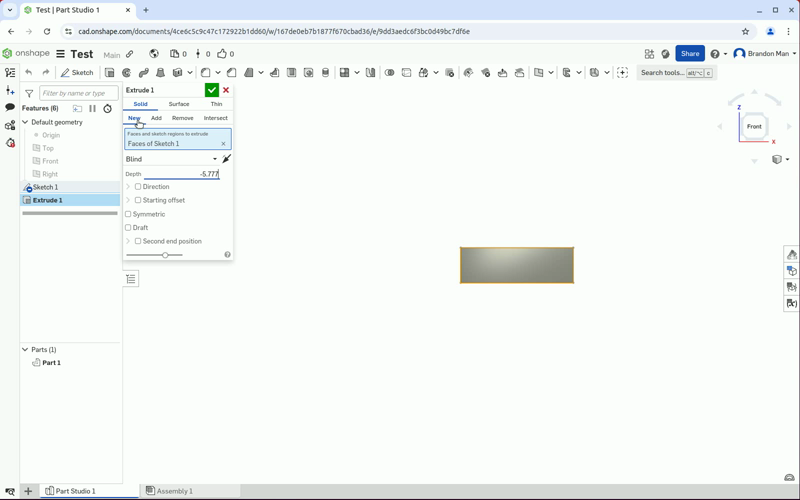
key(enter)
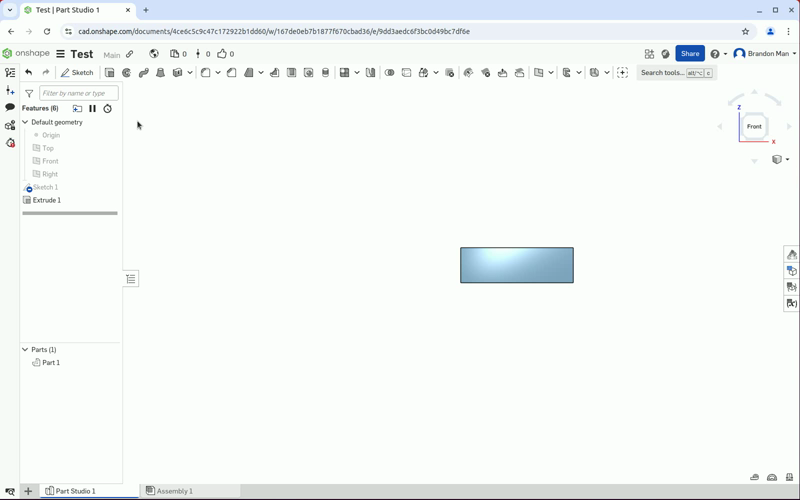
key(shift+h)
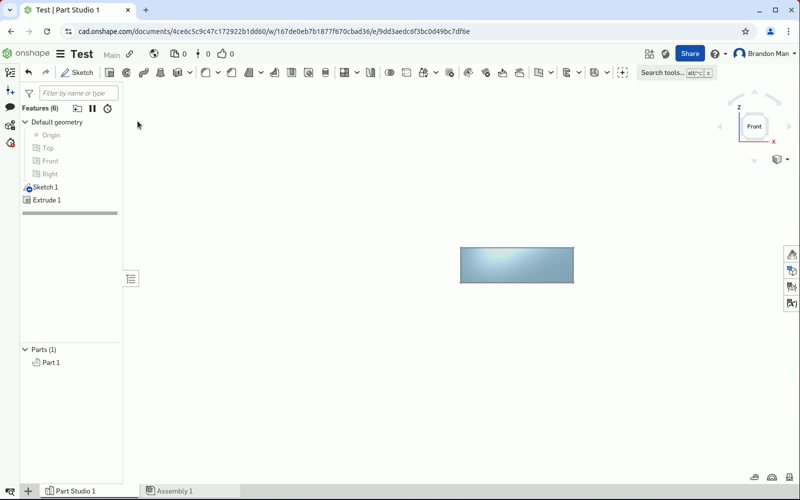
key(shift+h)
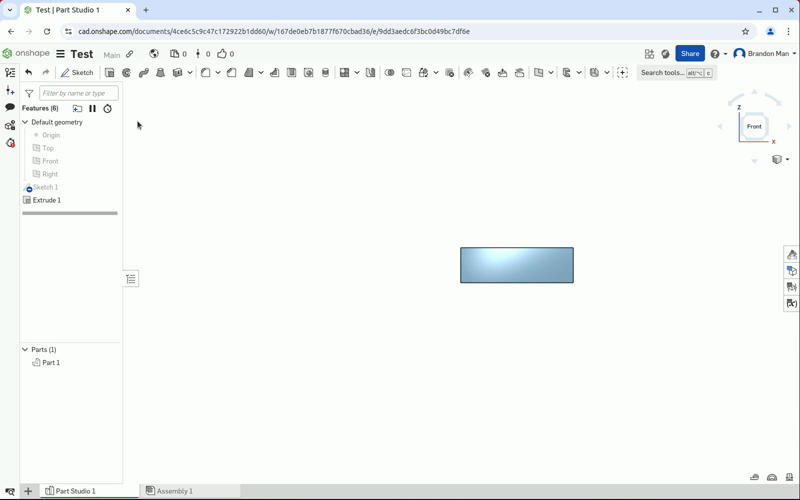
mouse_move(73, 189)
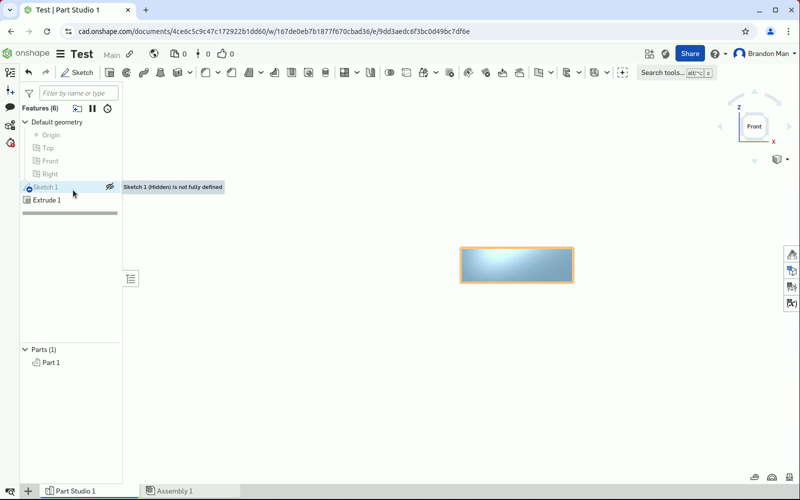
click(73, 189)
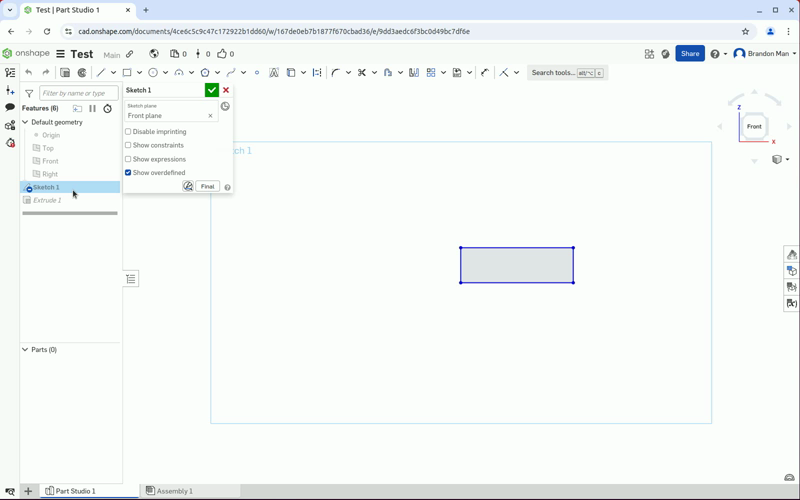
mouse_move(229, 92)
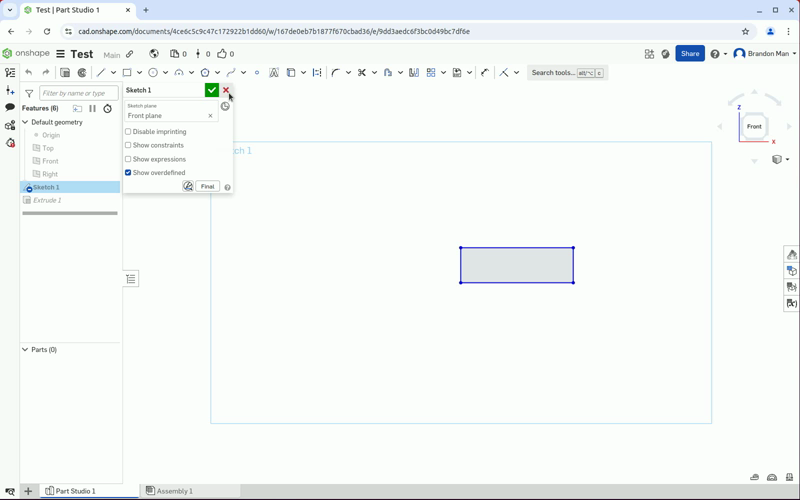
click(229, 92)
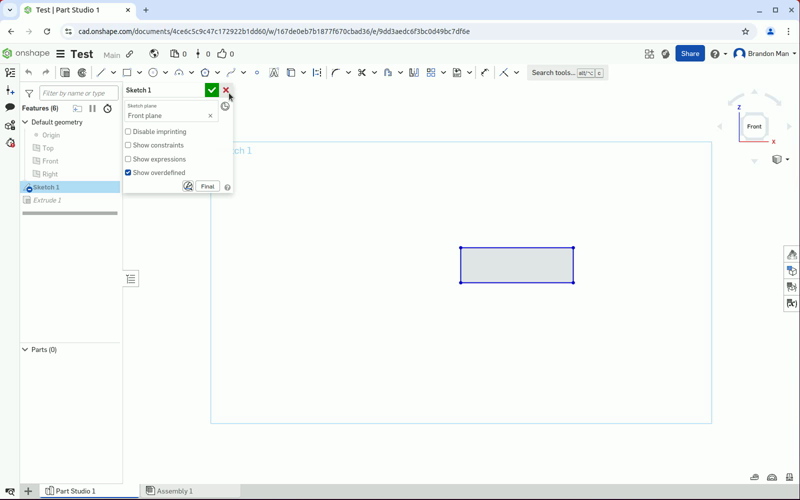
key(shift+s)
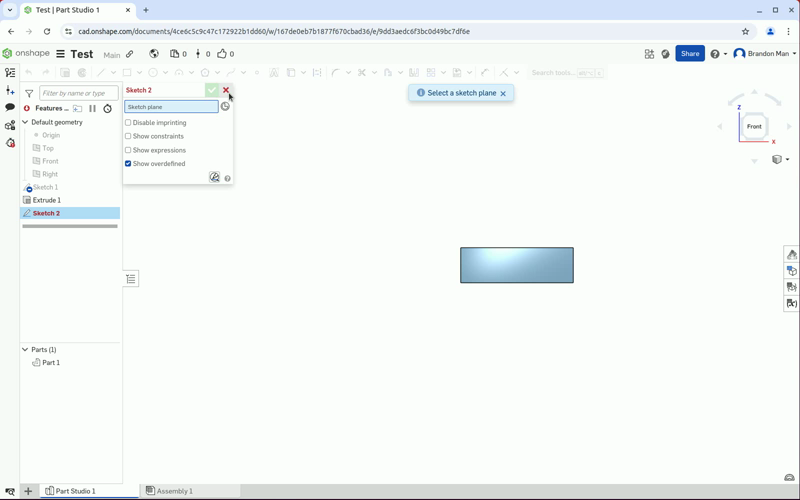
mouse_move(73, 163)
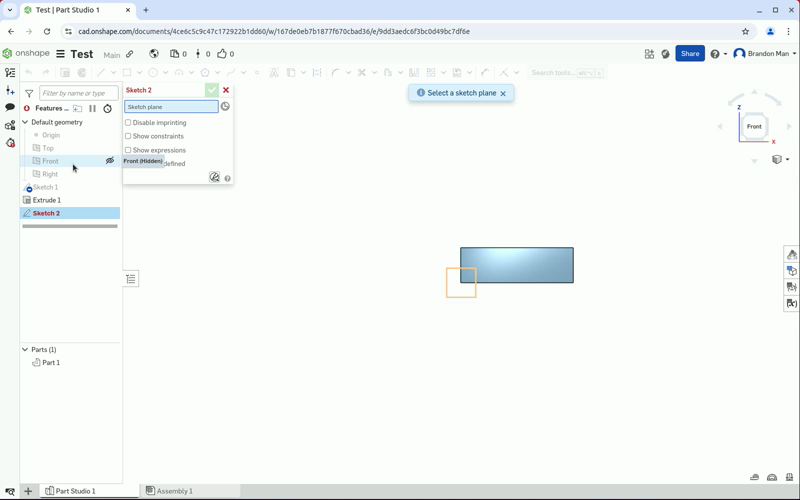
click(73, 163)
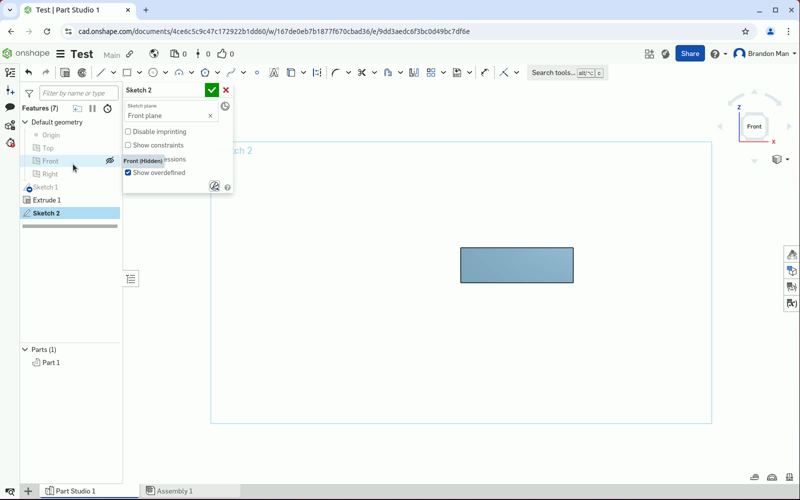
mouse_move(73, 352)
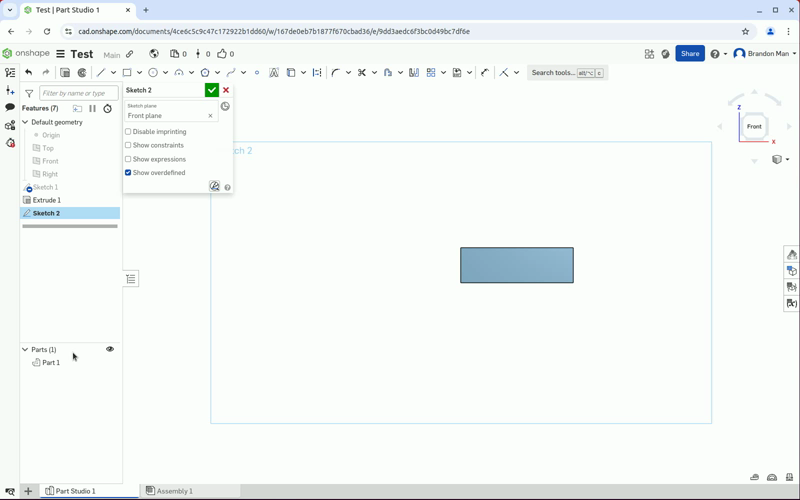
key(y)
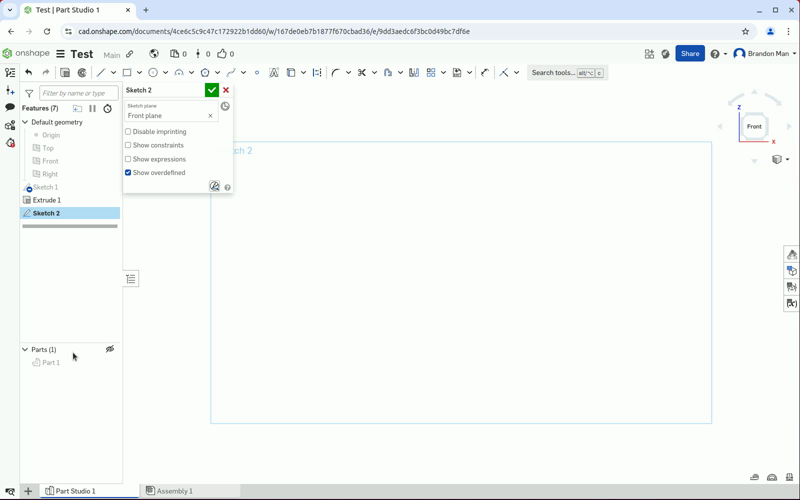
key(c)
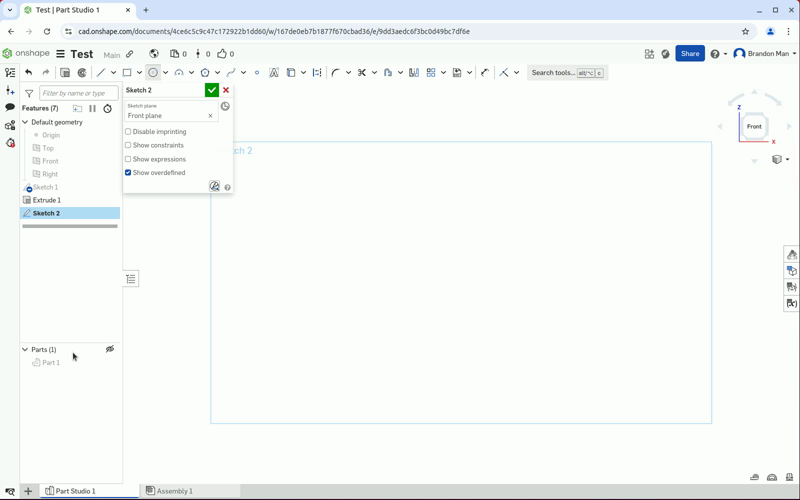
key_down(shift)
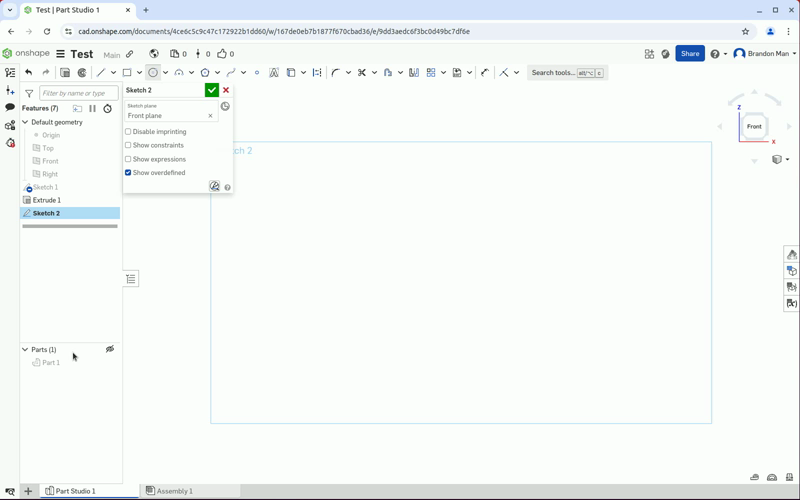
mouse_move(489, 261)
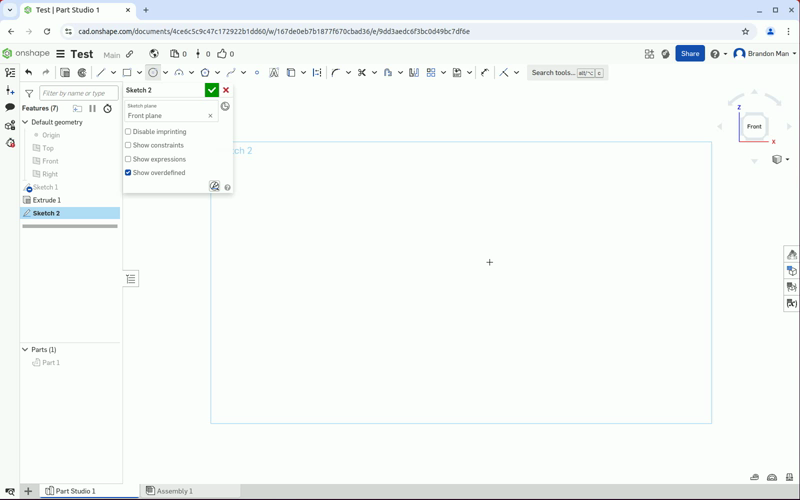
click(489, 261)
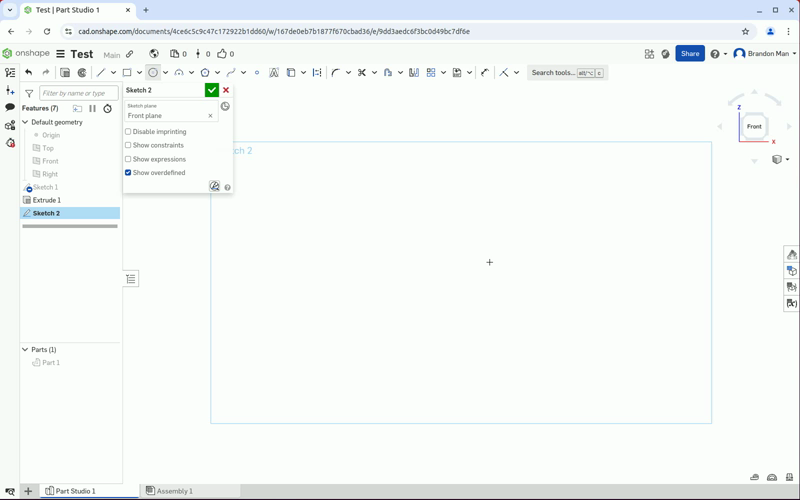
key_up(shift)
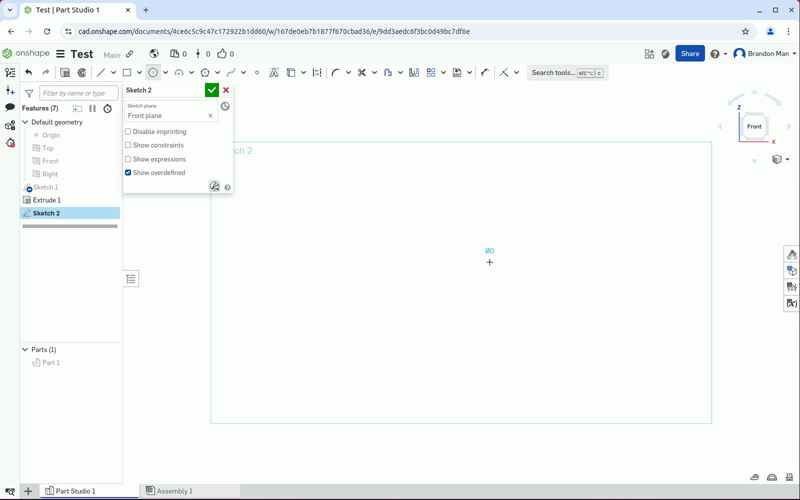
mouse_move(501, 261)
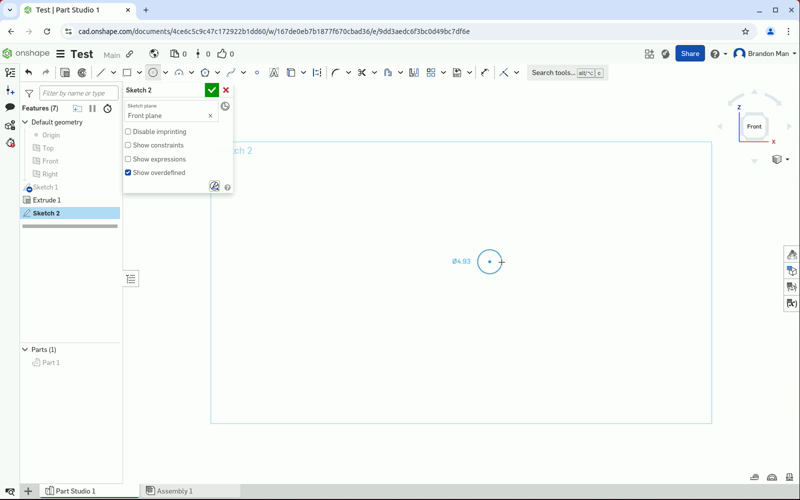
click(501, 261)
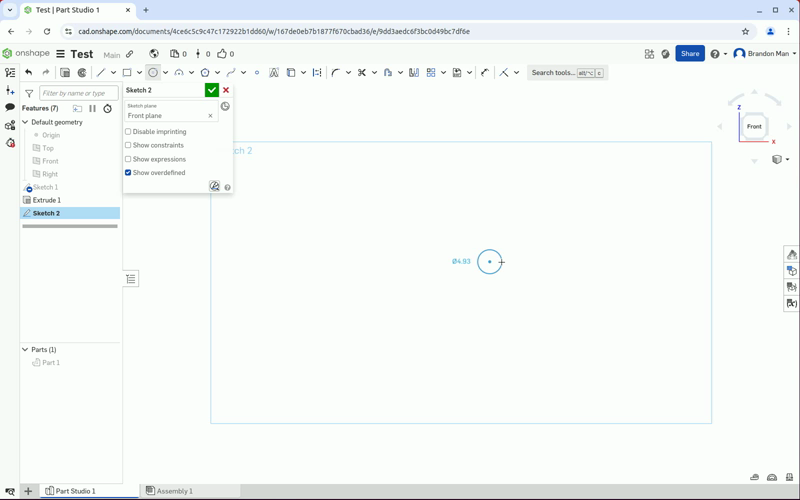
key(esc)
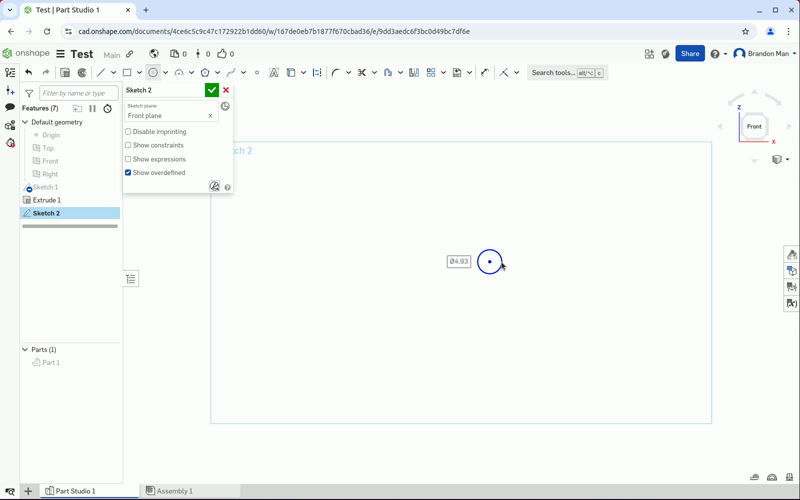
key(c)
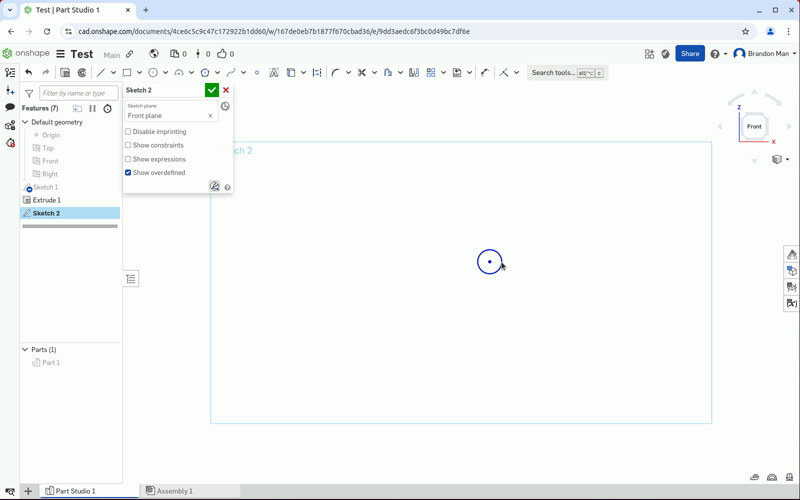
key_down(shift)
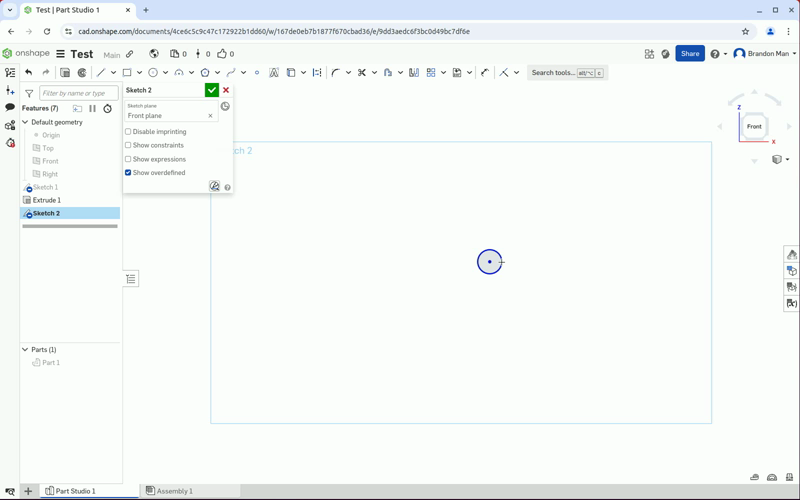
mouse_move(489, 261)
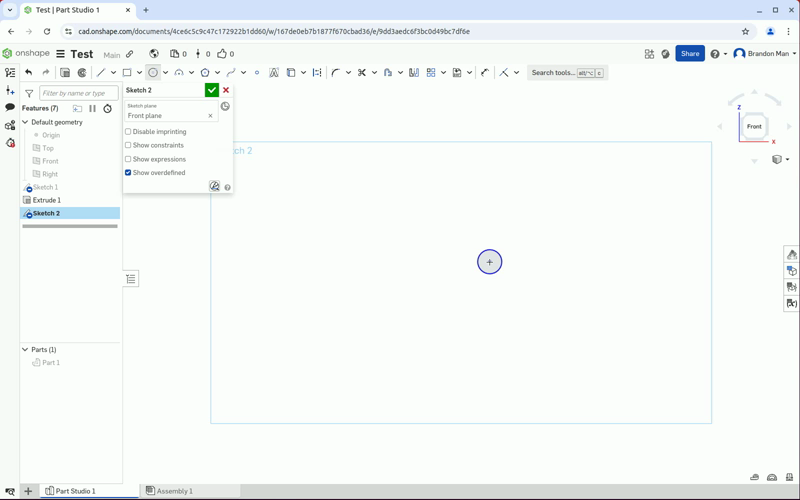
click(489, 261)
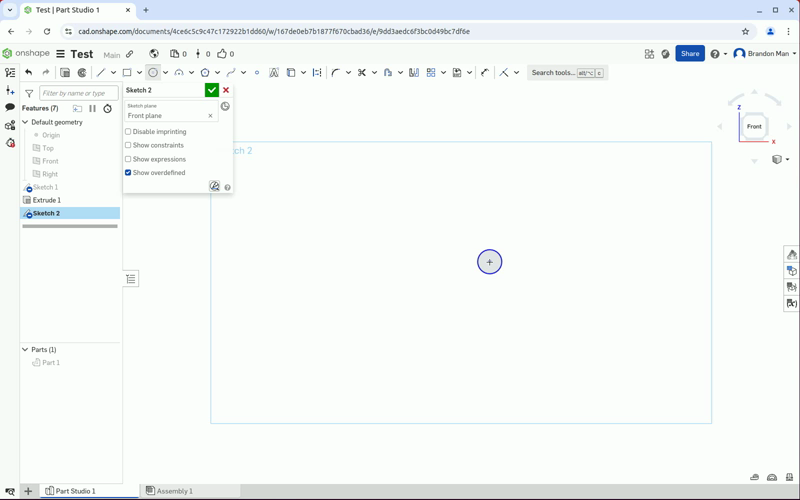
key_up(shift)
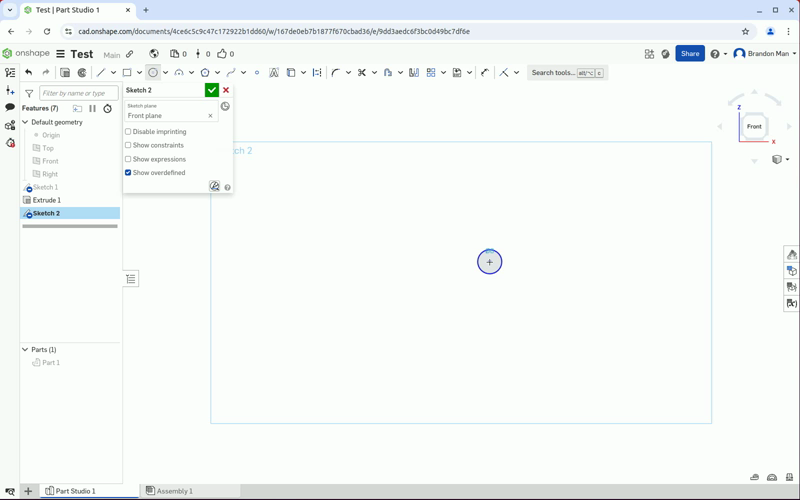
mouse_move(499, 261)
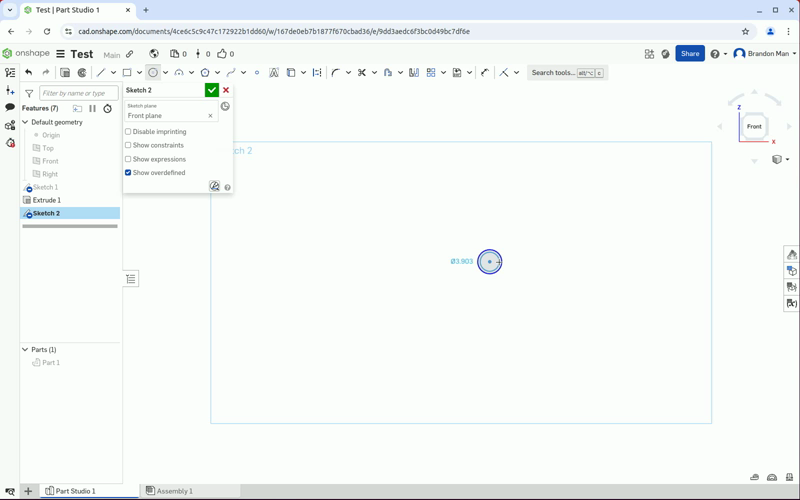
scroll(6)
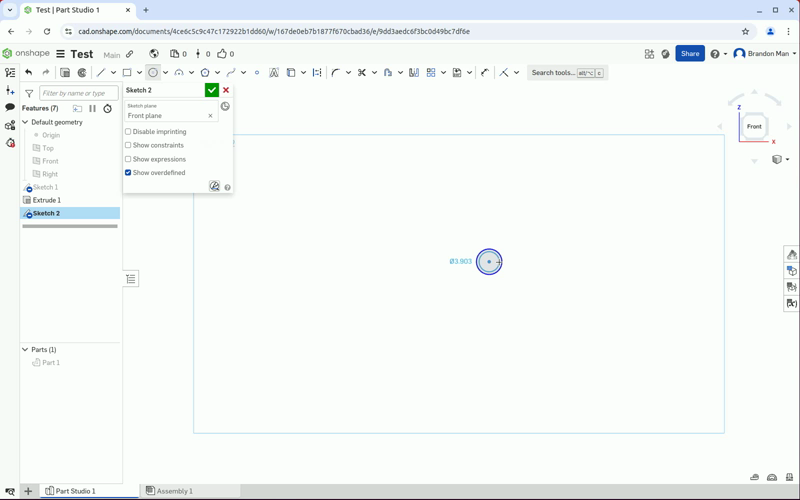
scroll(6)
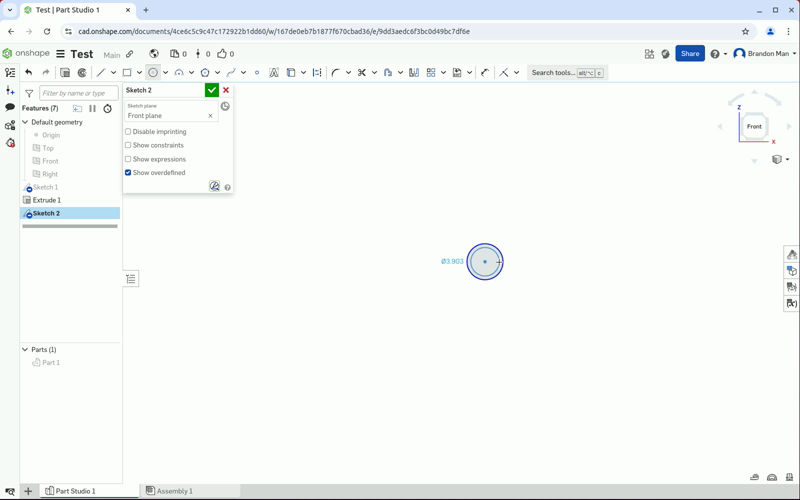
scroll(6)
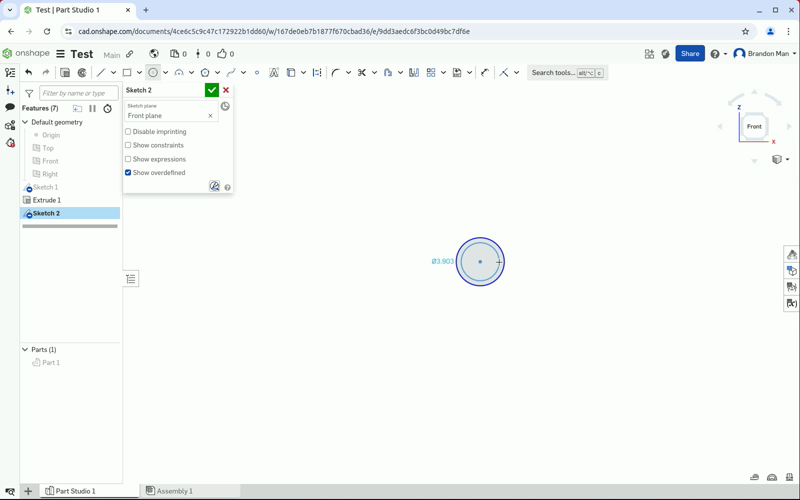
scroll(6)
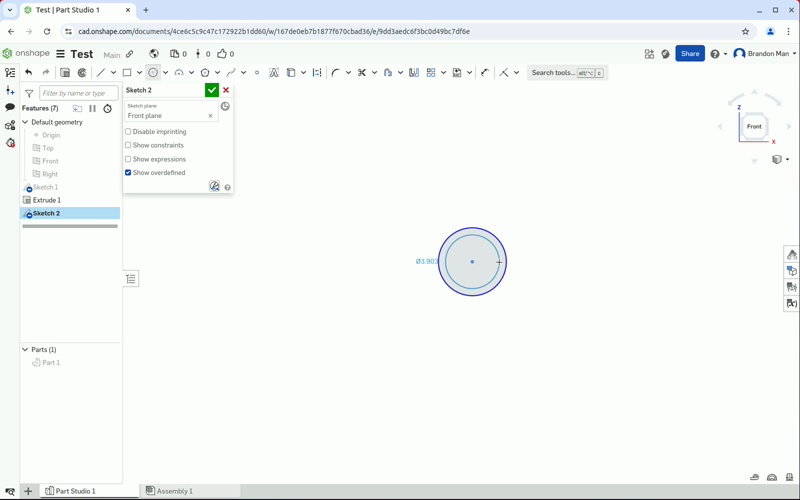
scroll(6)
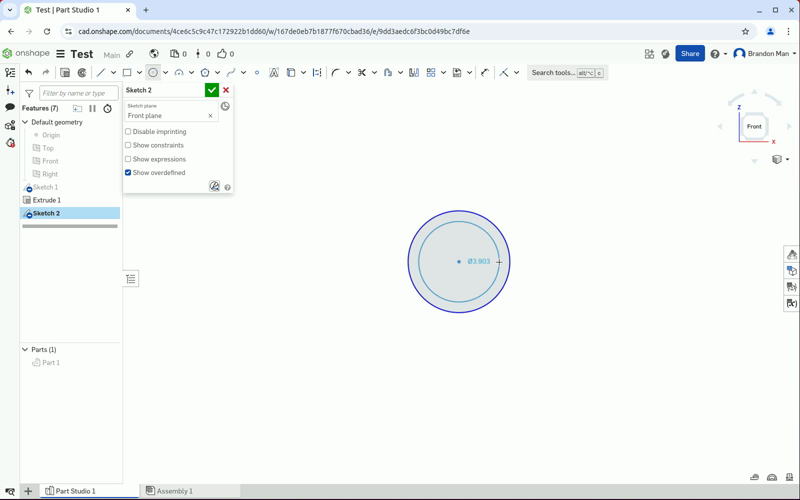
scroll(6)
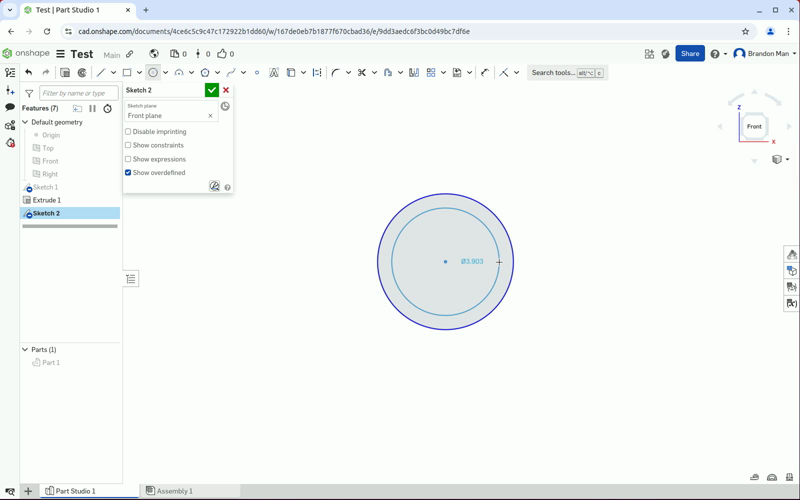
scroll(6)
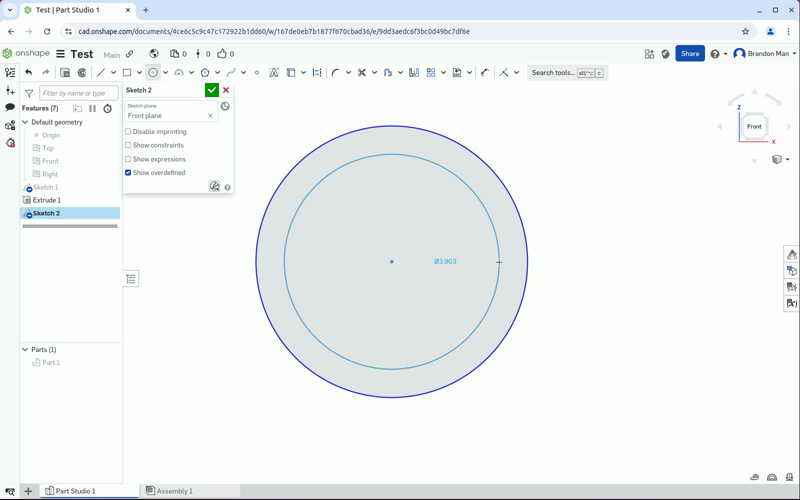
click(499, 261)
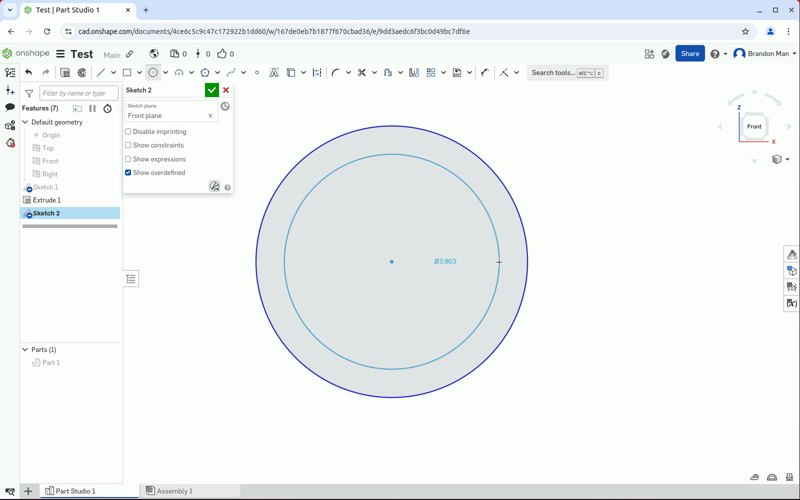
scroll(-6)
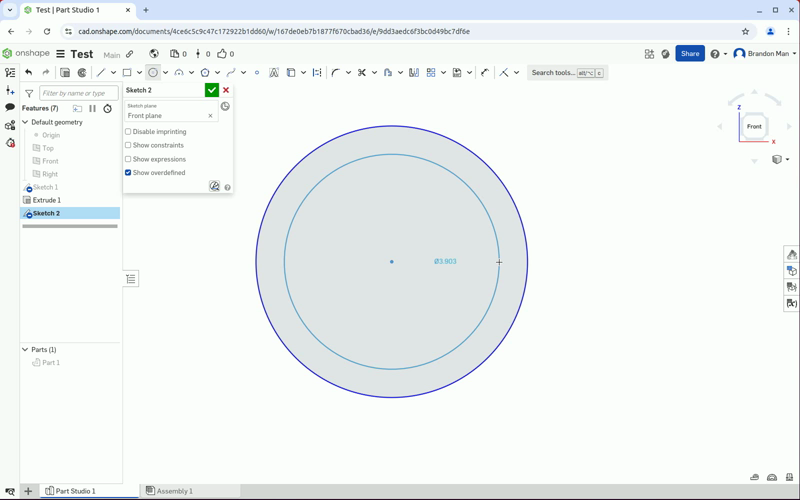
scroll(-6)
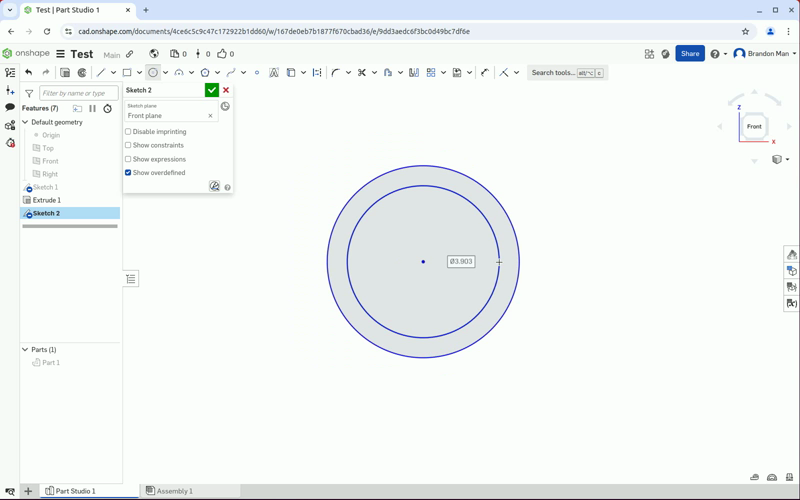
scroll(-6)
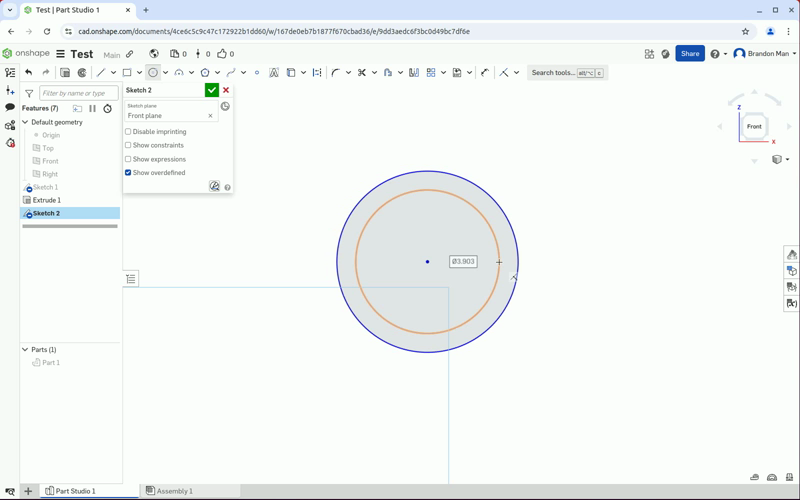
scroll(-6)
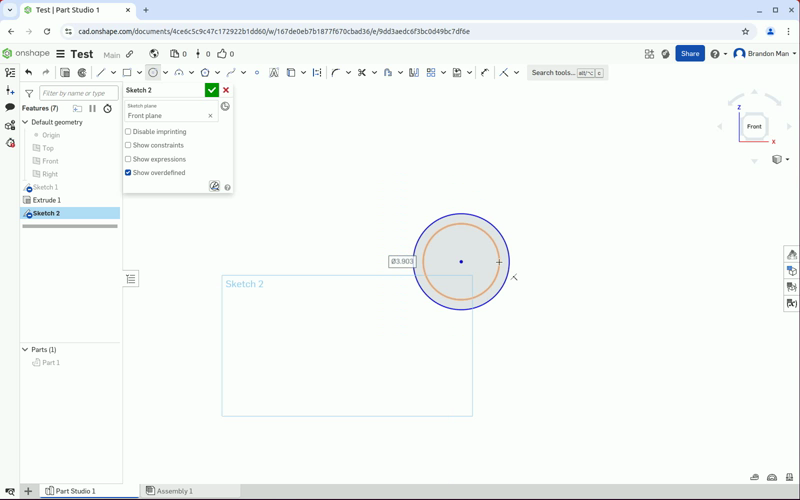
scroll(-6)
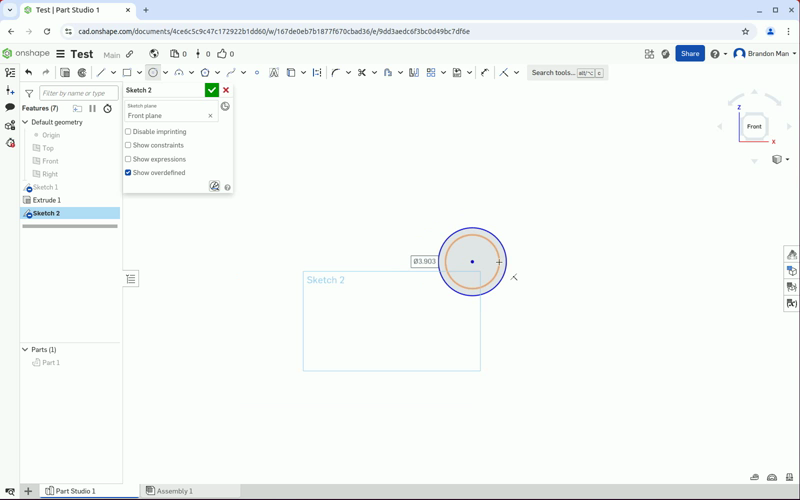
scroll(-6)
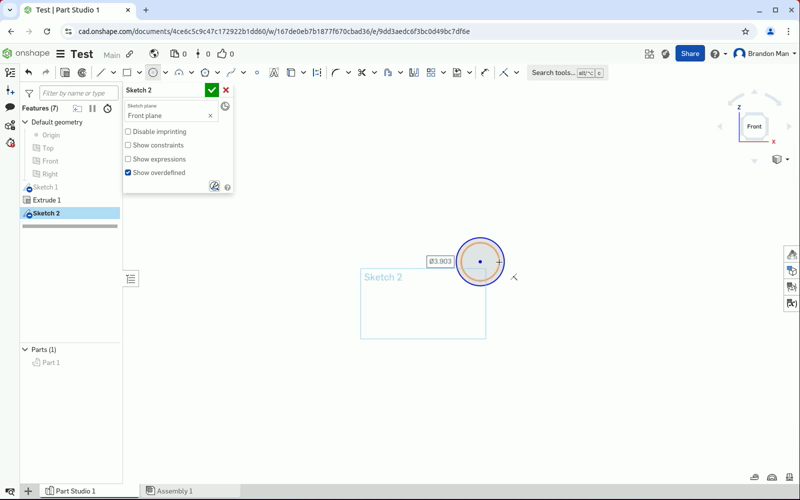
scroll(-6)
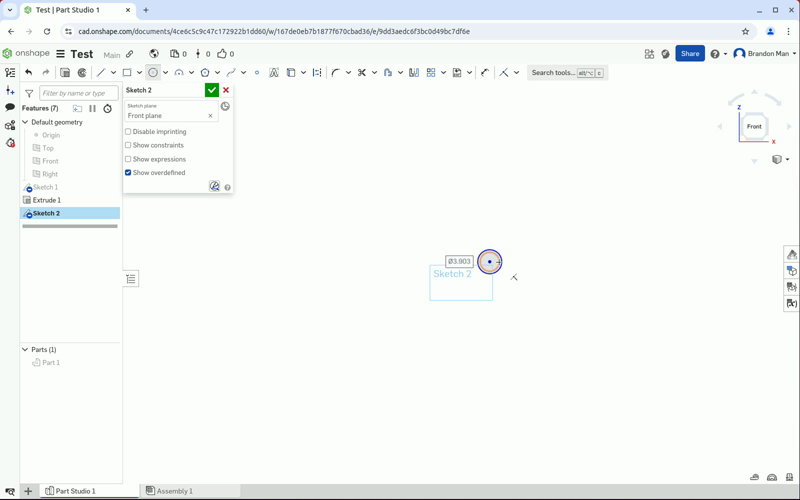
key(esc)
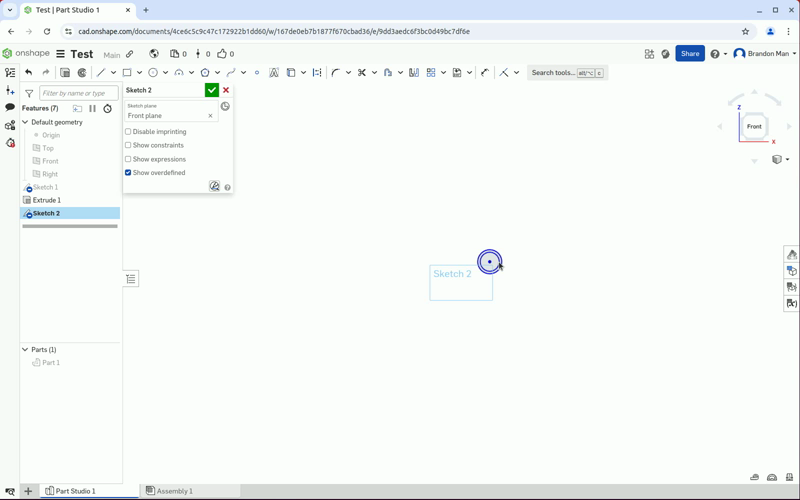
mouse_move(494, 271)
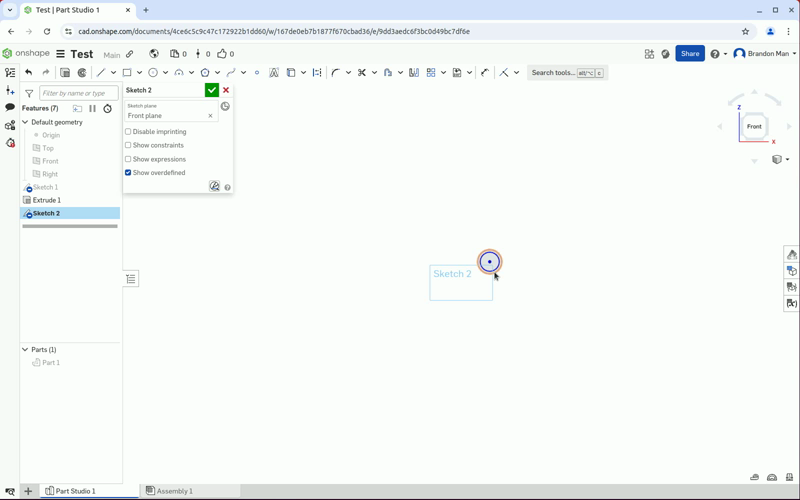
scroll(6)
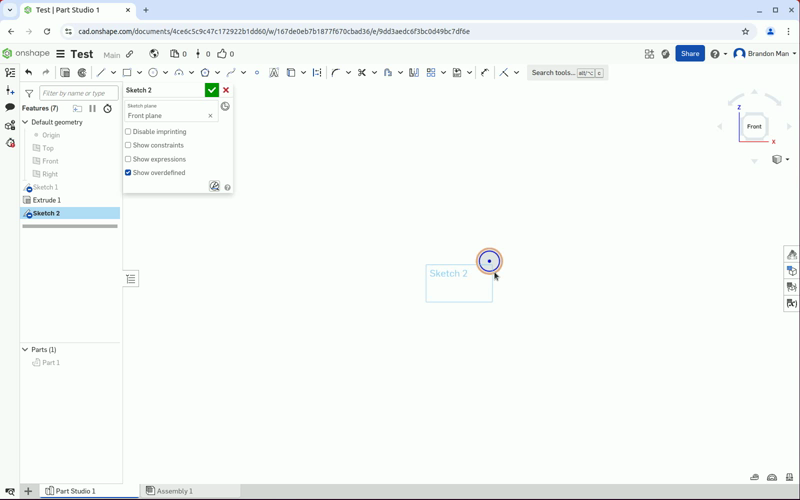
scroll(6)
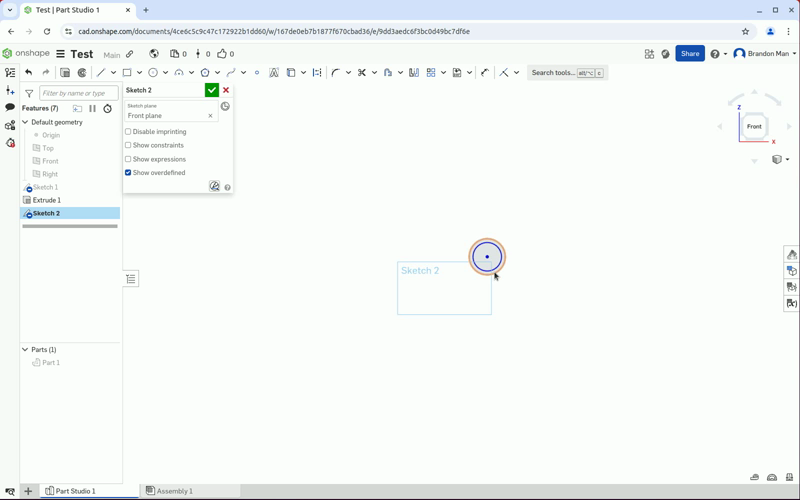
scroll(6)
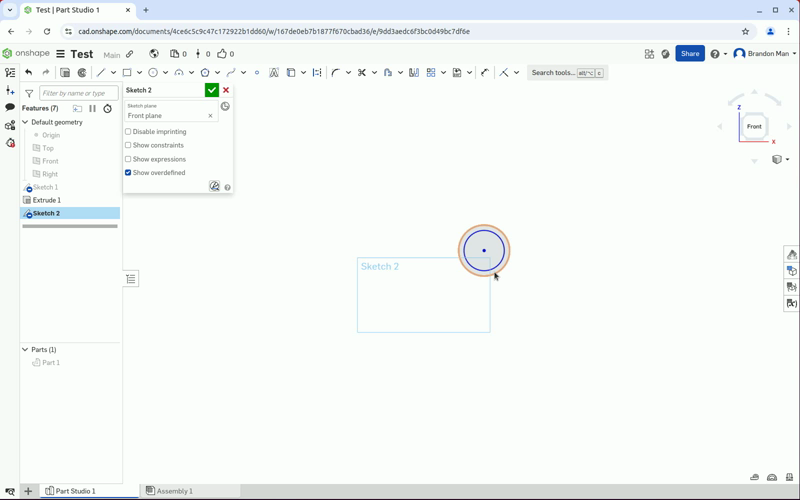
scroll(6)
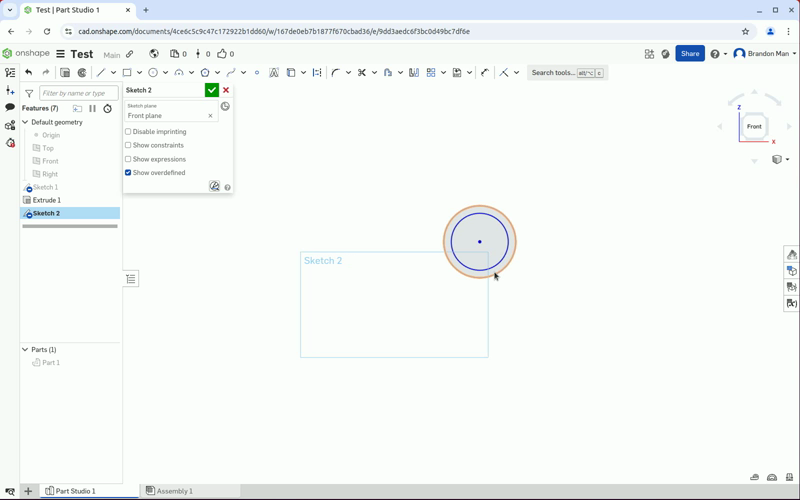
scroll(6)
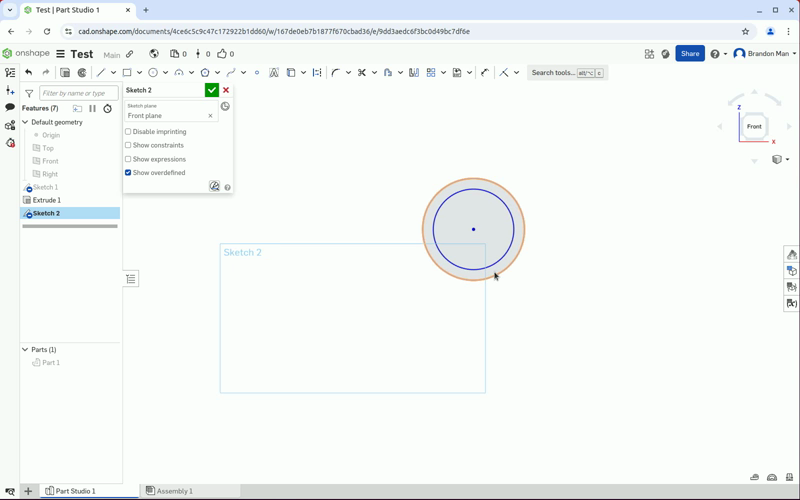
scroll(6)
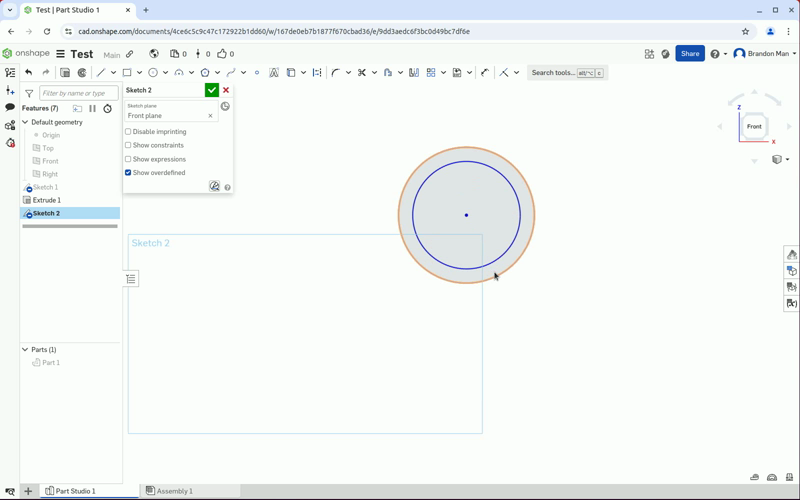
scroll(6)
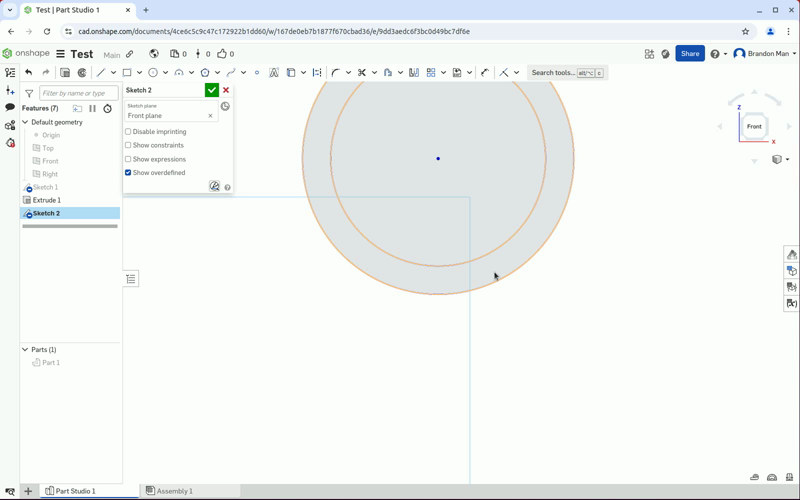
click(494, 271)
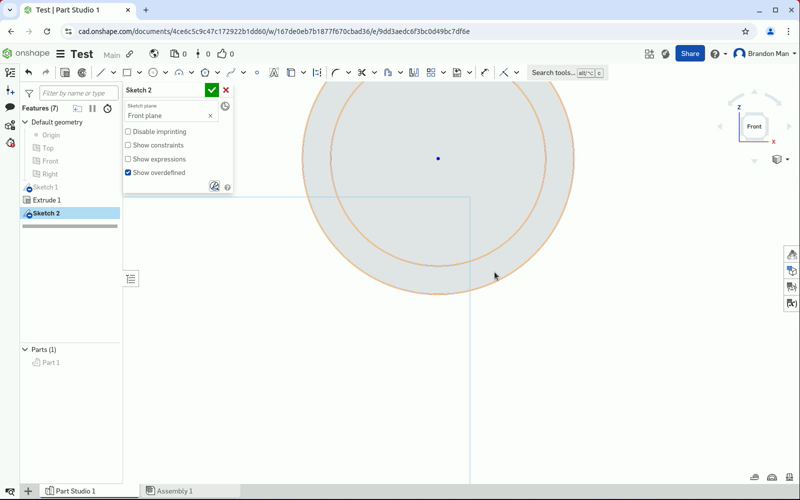
scroll(-6)
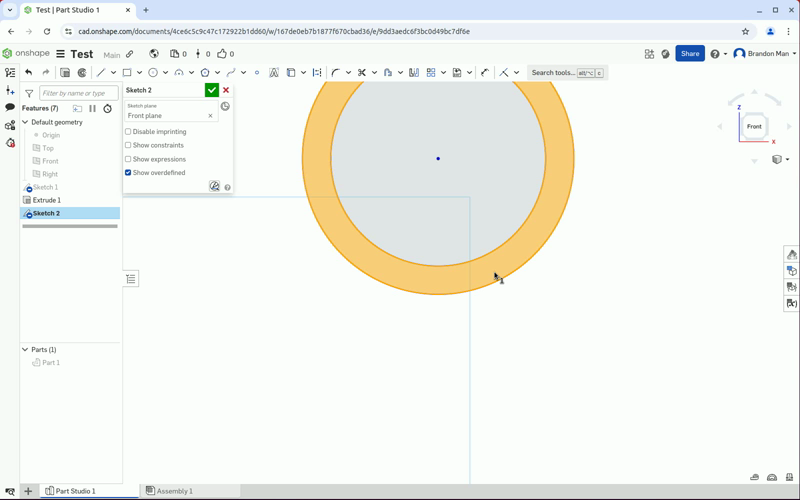
scroll(-6)
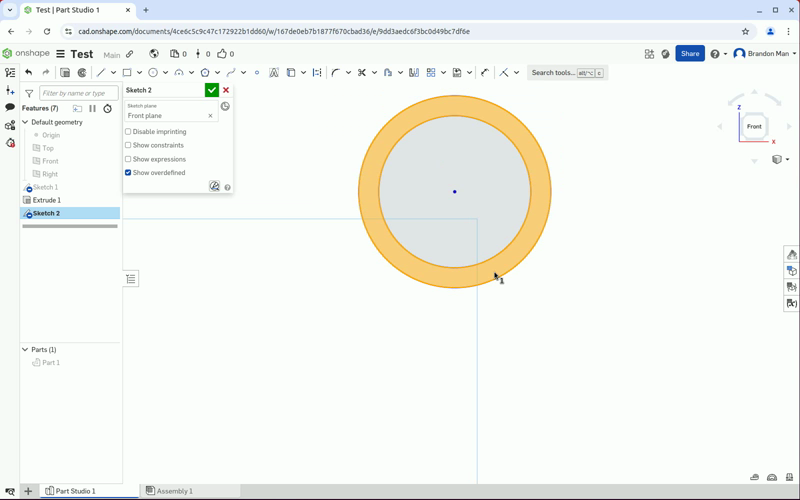
scroll(-6)
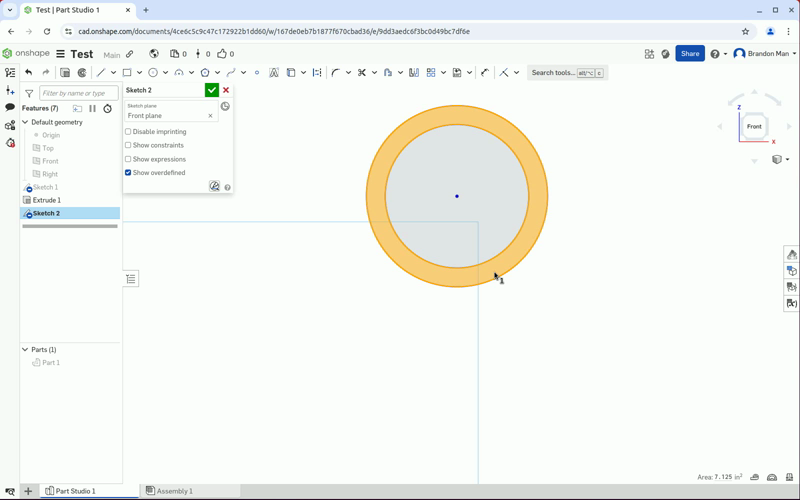
scroll(-6)
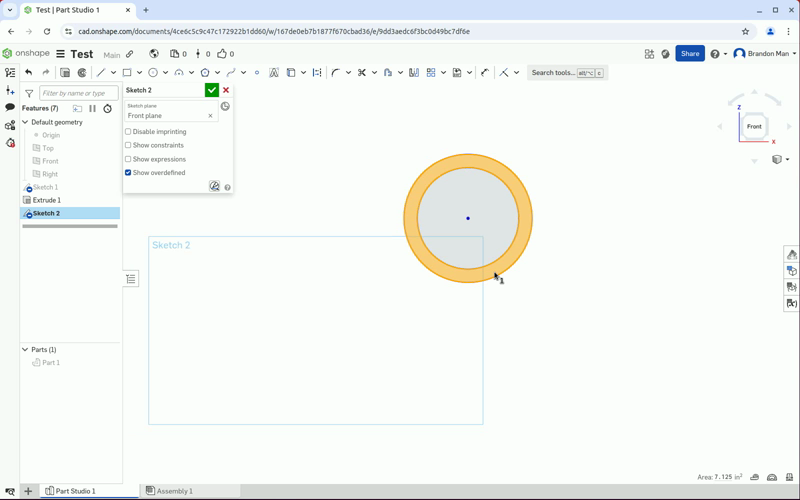
scroll(-6)
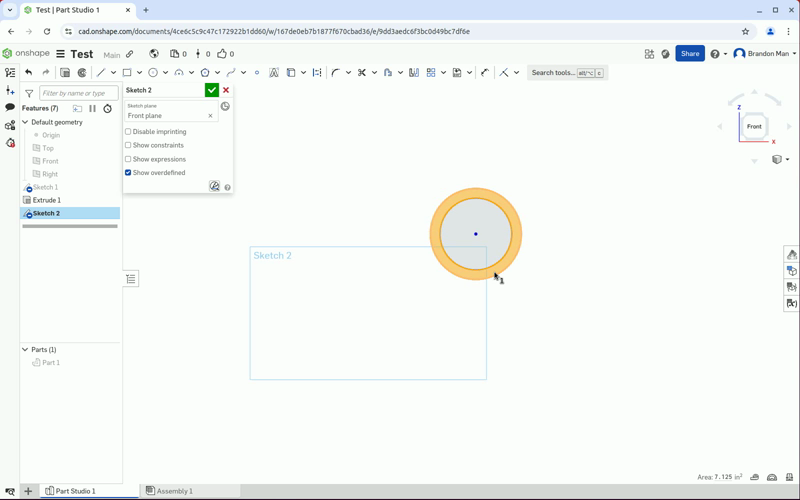
scroll(-6)
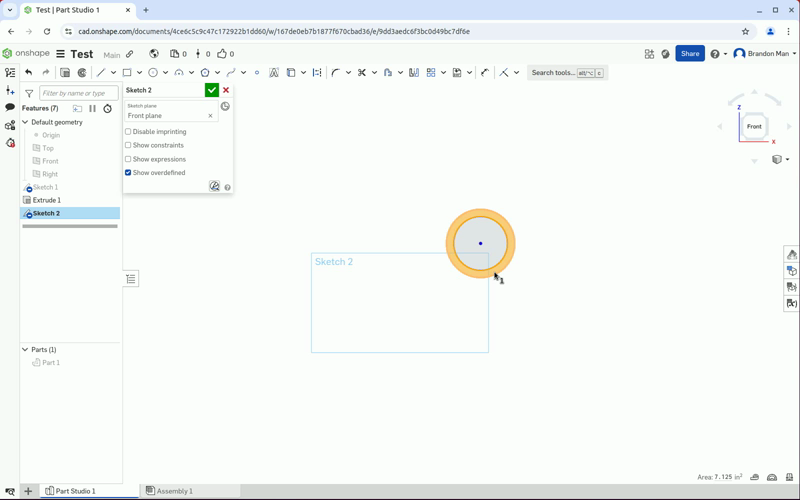
scroll(-6)
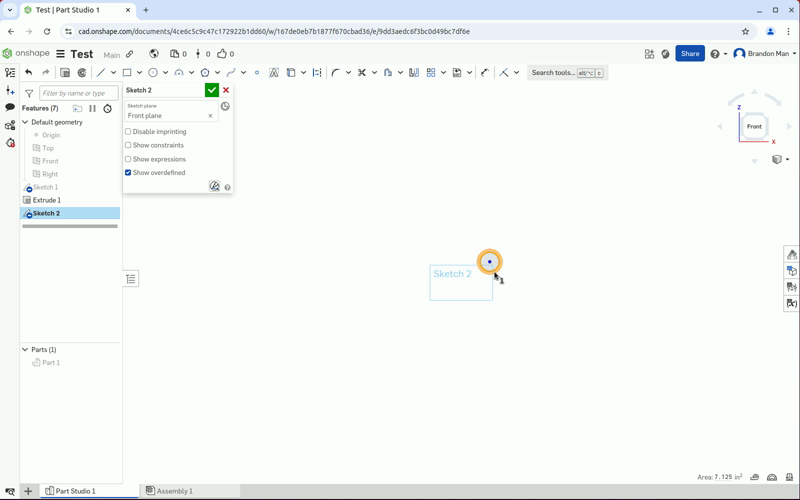
mouse_move(73, 352)
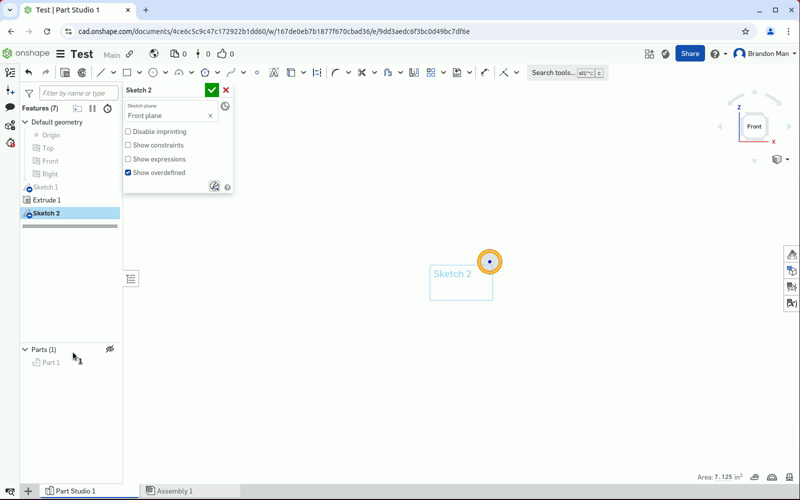
key(shift+y)
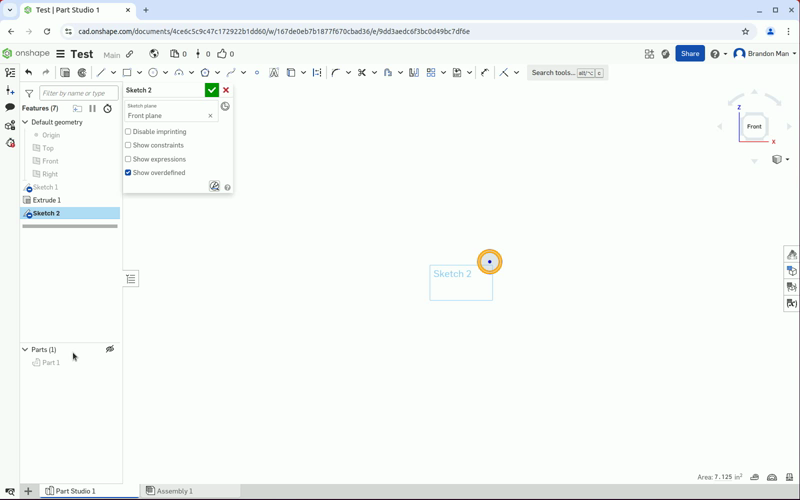
key(shift+e)
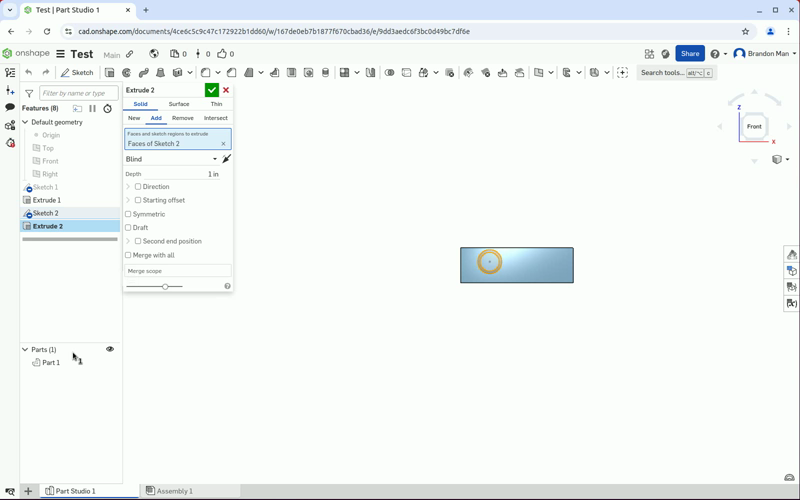
mouse_move(143, 106)
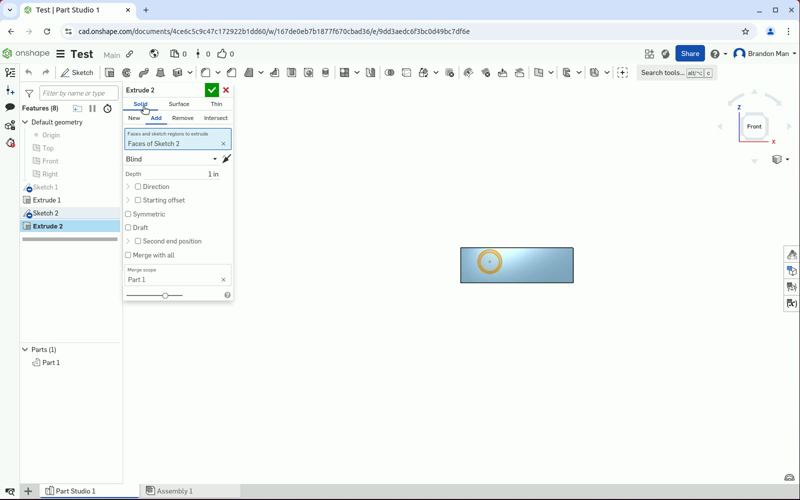
click(143, 106)
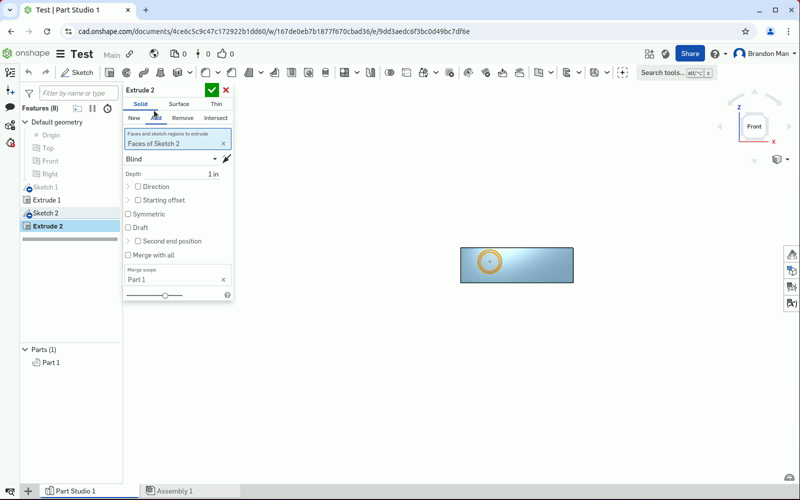
mouse_move(186, 120)
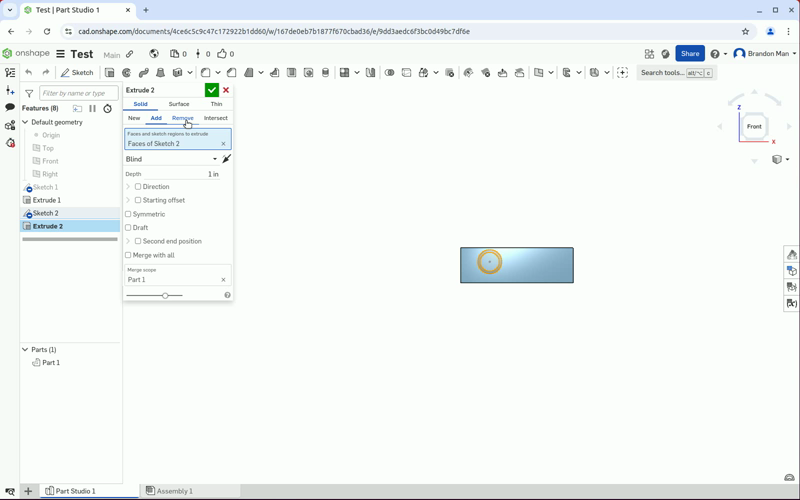
click(186, 120)
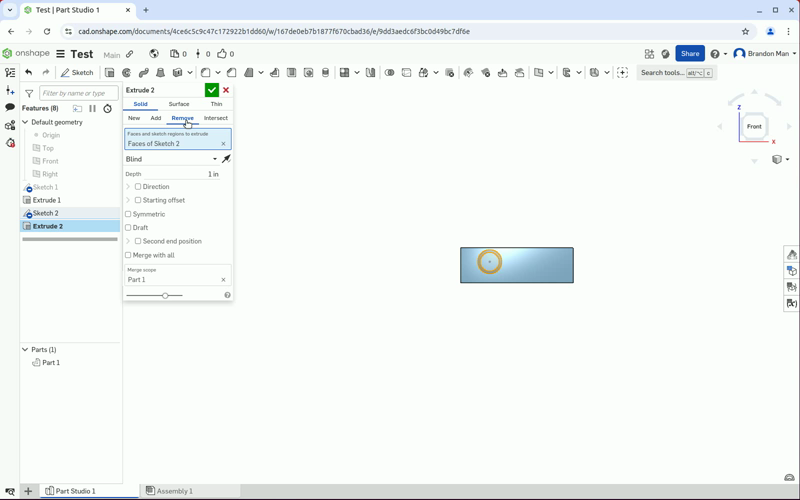
key(tab, 4)
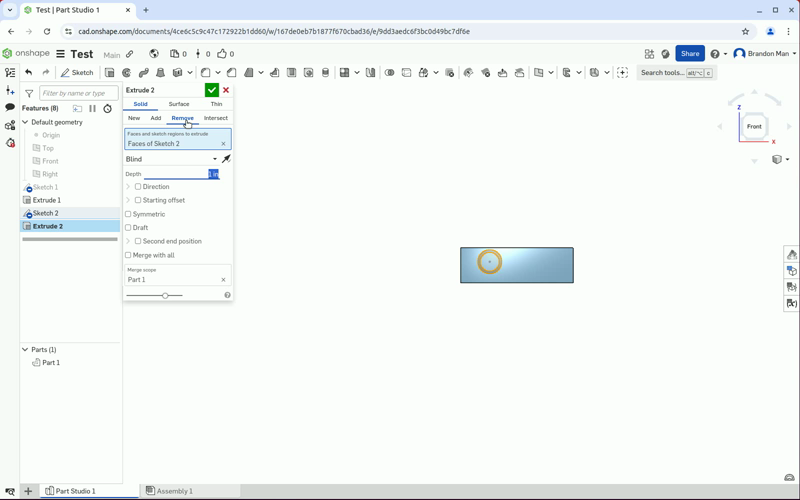
text(0.481)
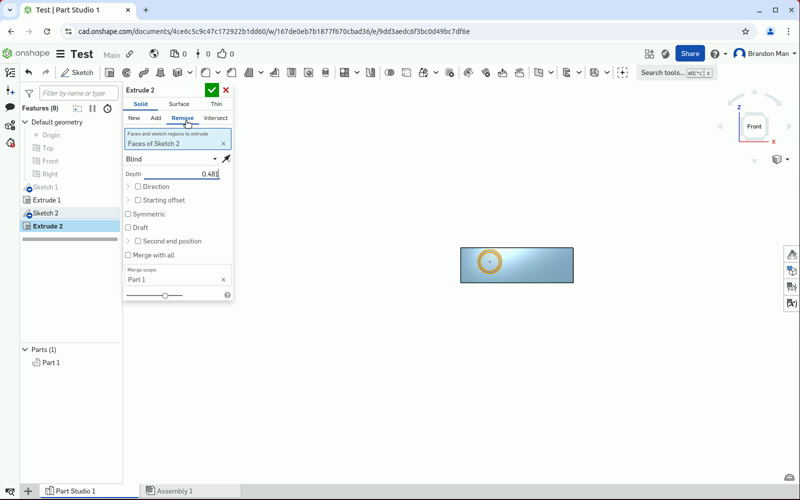
key(tab, 6)
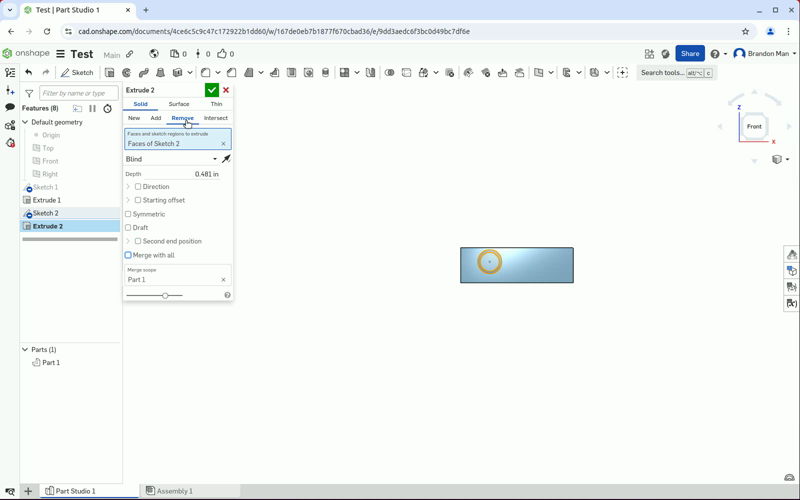
key(space)
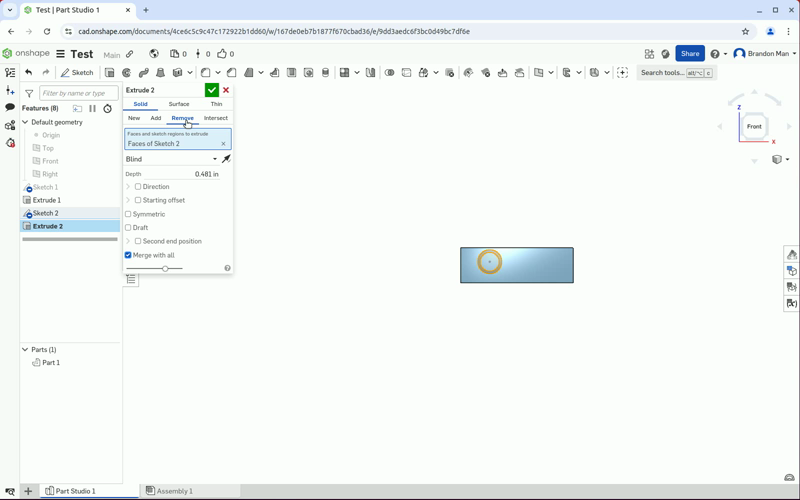
key(enter)
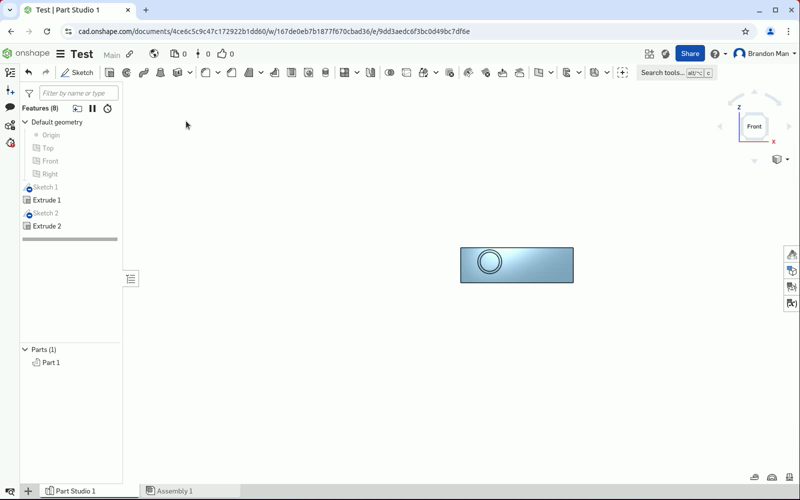
key(shift+h)
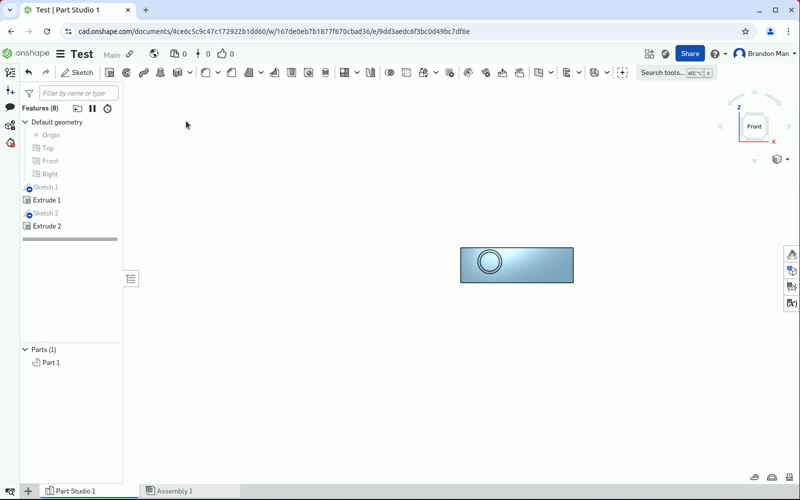
key(shift+h)
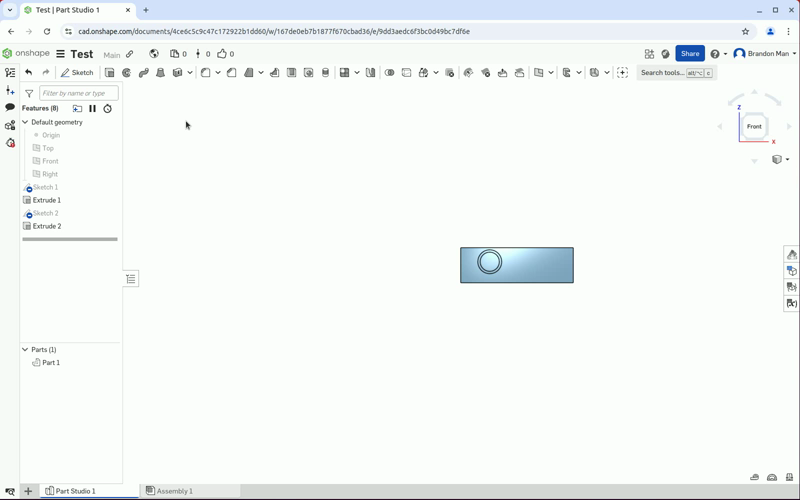
mouse_move(73, 189)
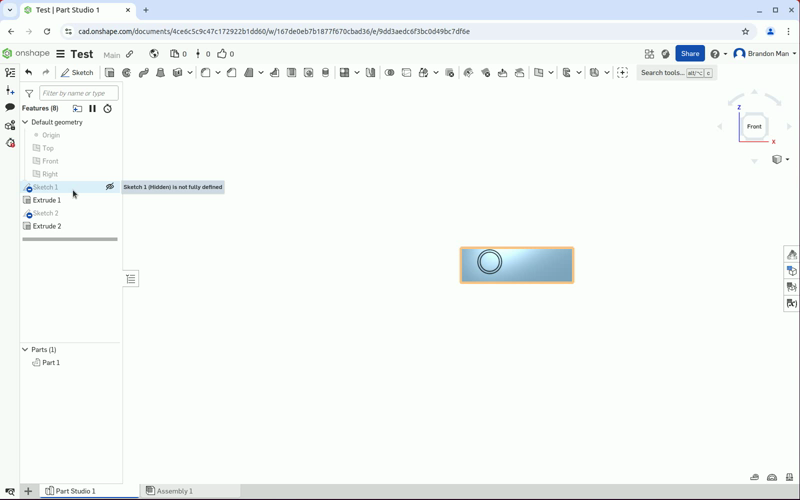
click(73, 189)
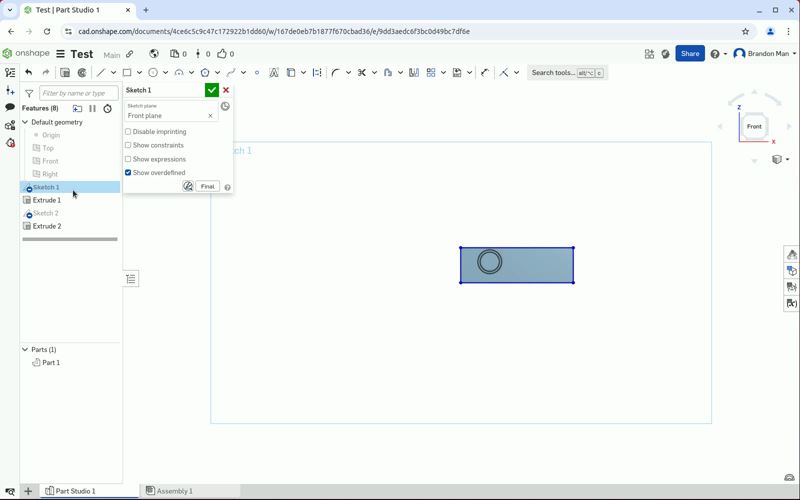
mouse_move(229, 92)
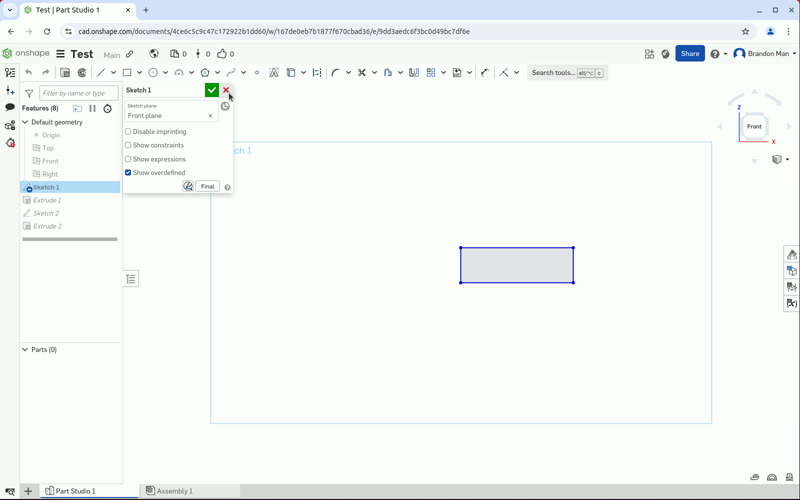
click(229, 92)
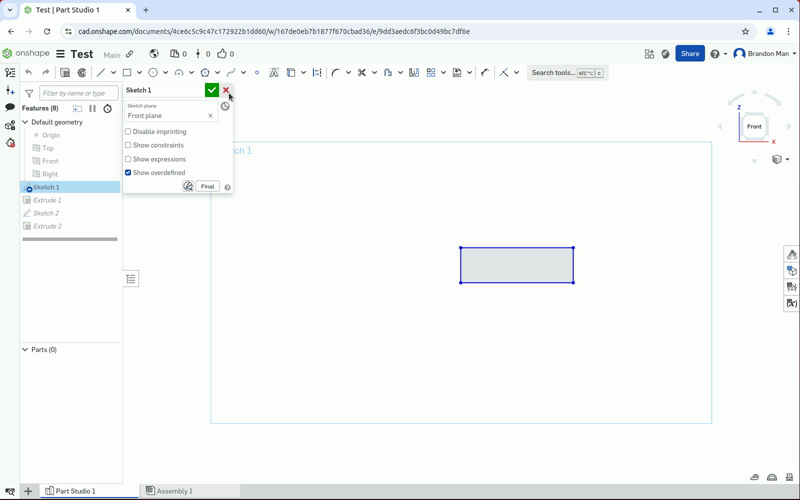
key(shift+s)
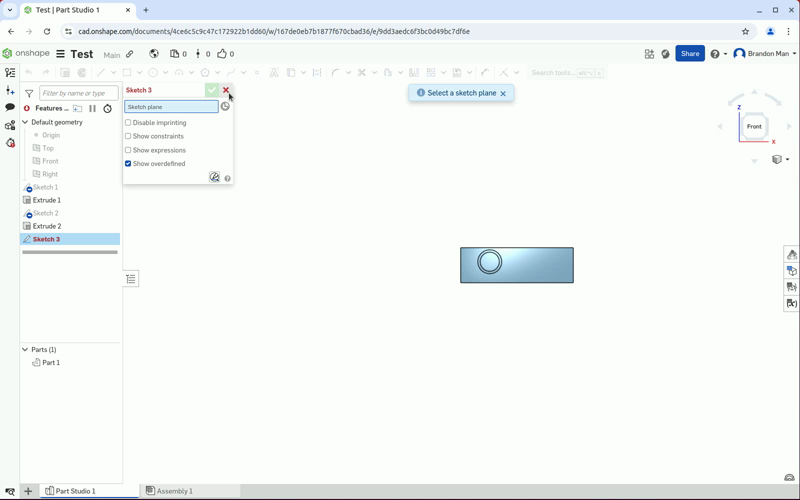
mouse_move(73, 163)
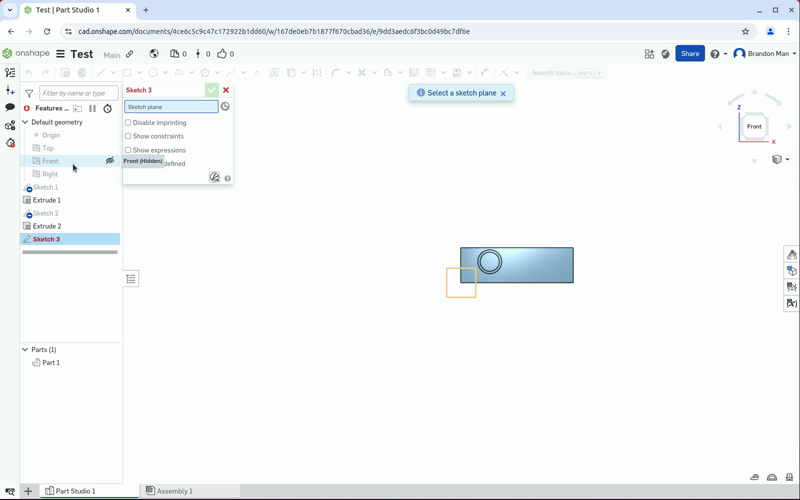
click(73, 163)
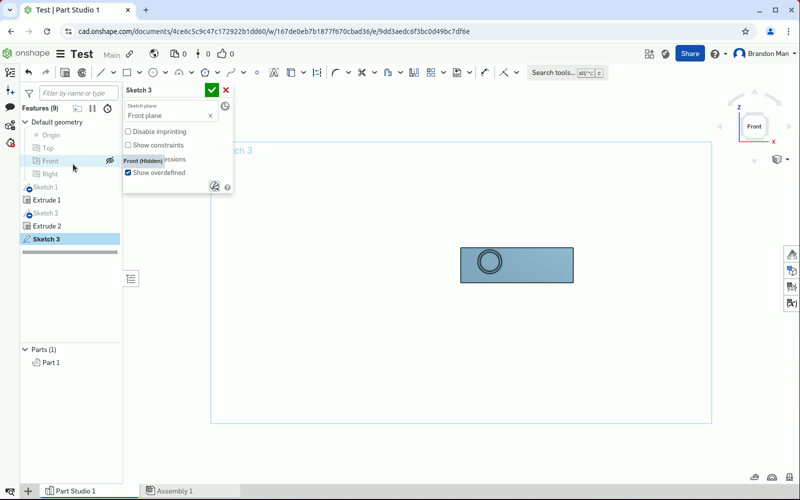
mouse_move(73, 352)
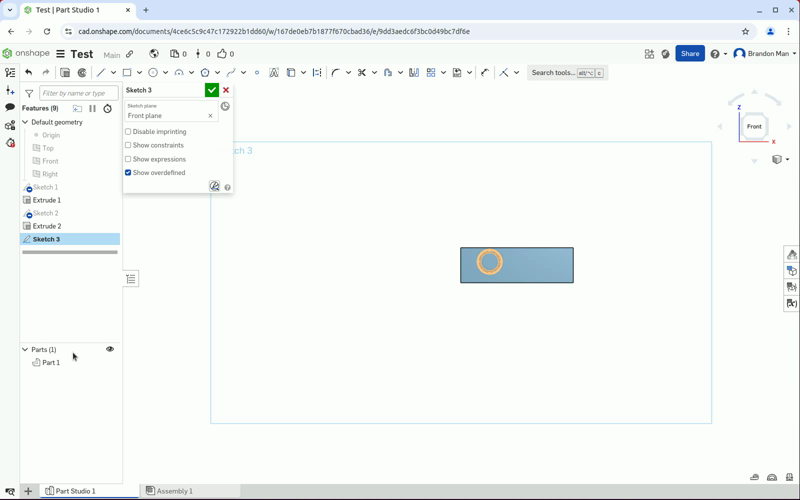
key(y)
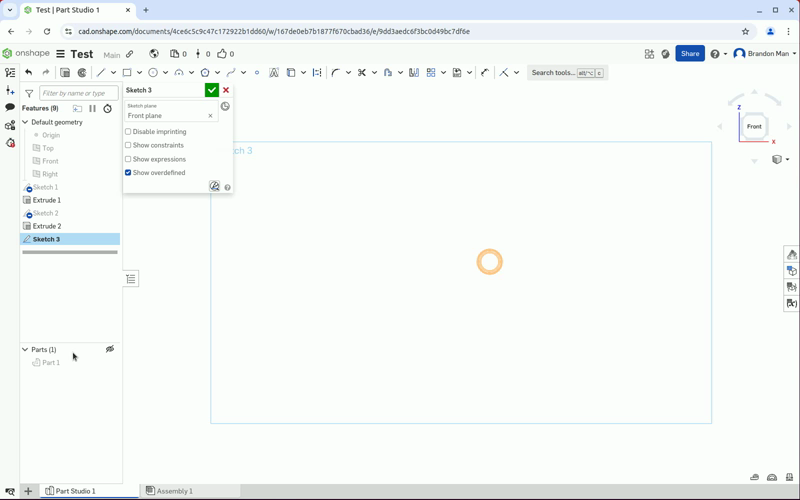
key(c)
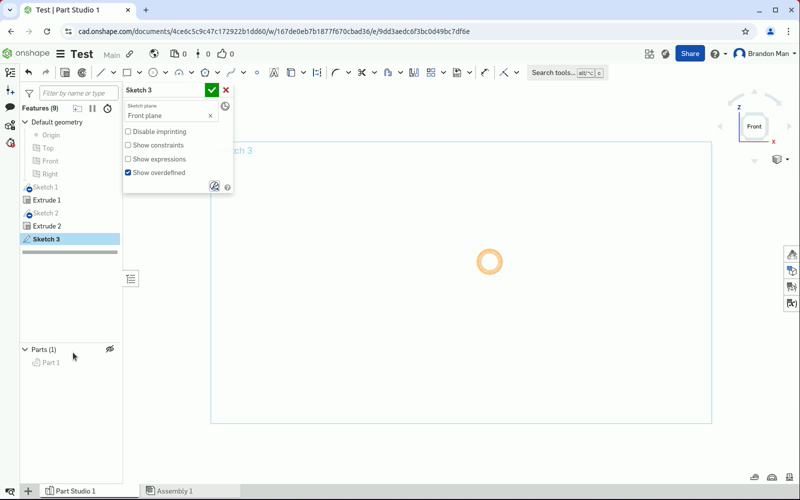
key_down(shift)
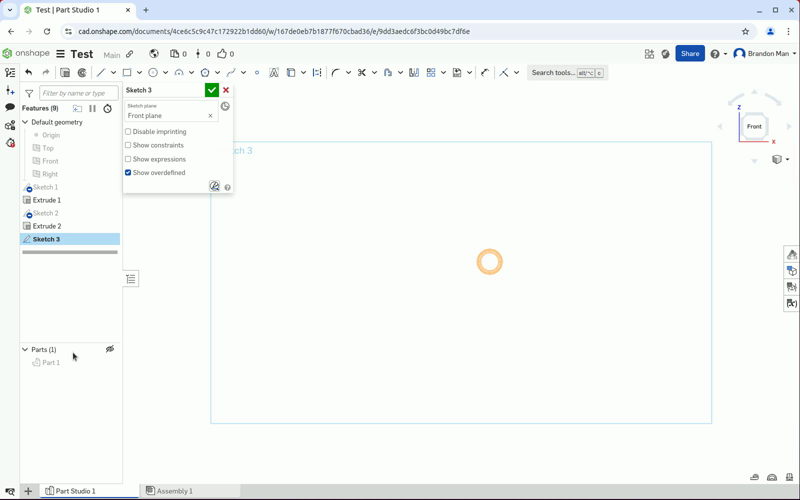
mouse_move(517, 261)
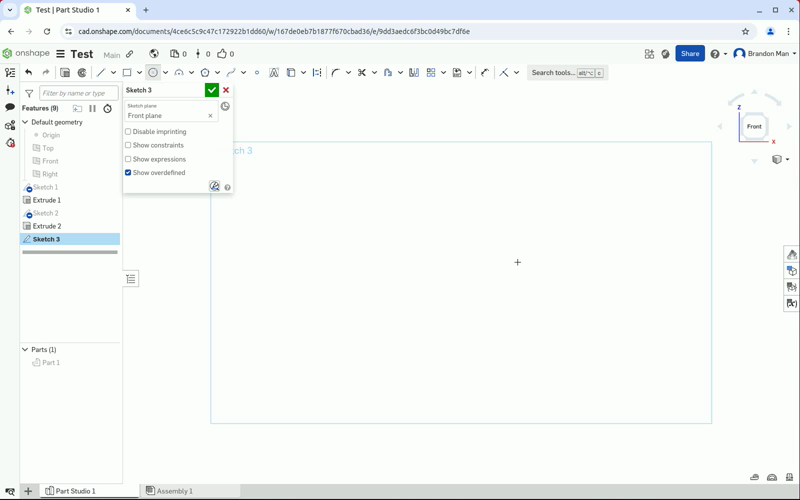
click(517, 261)
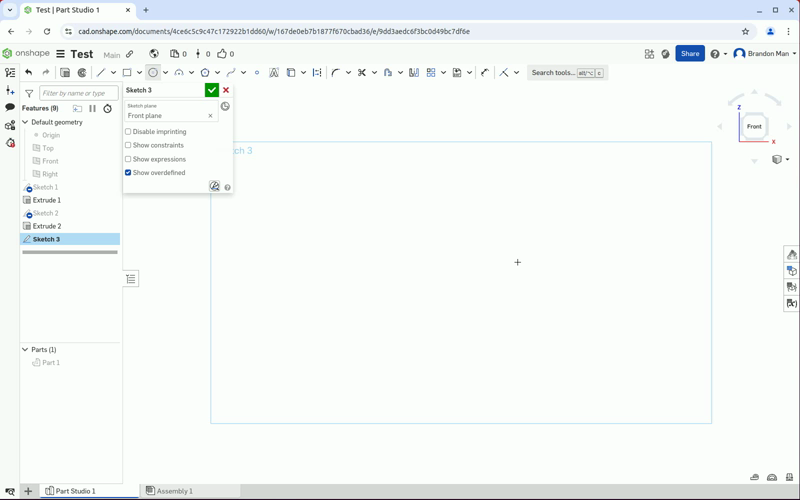
key_up(shift)
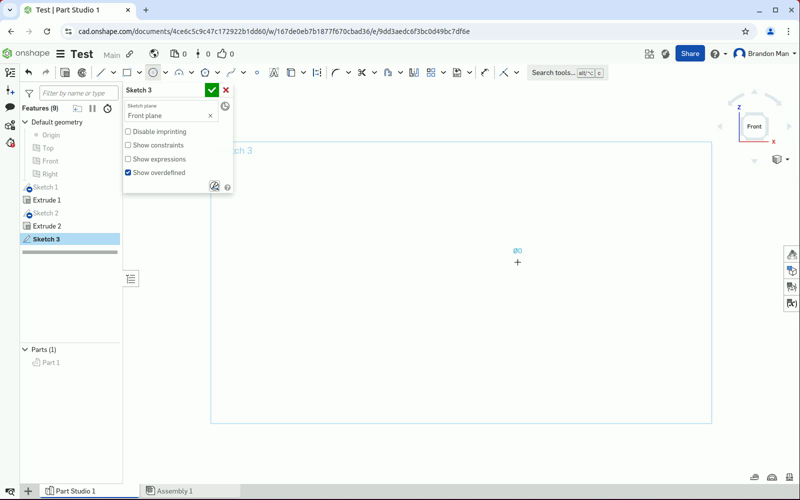
mouse_move(530, 261)
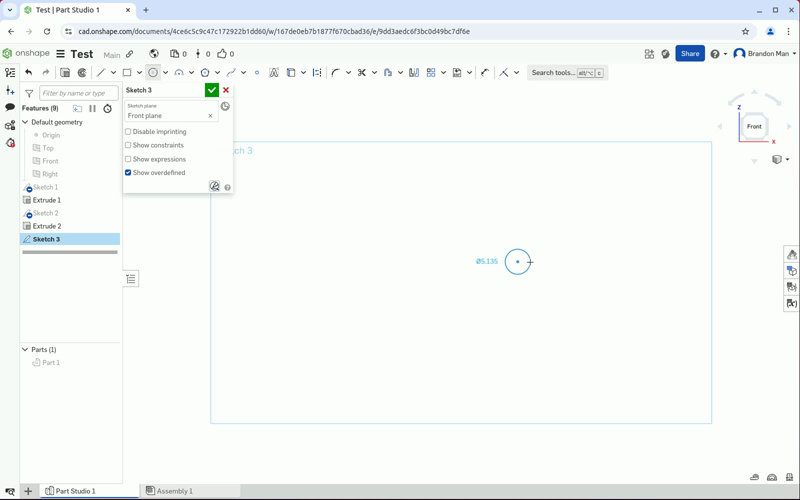
click(530, 261)
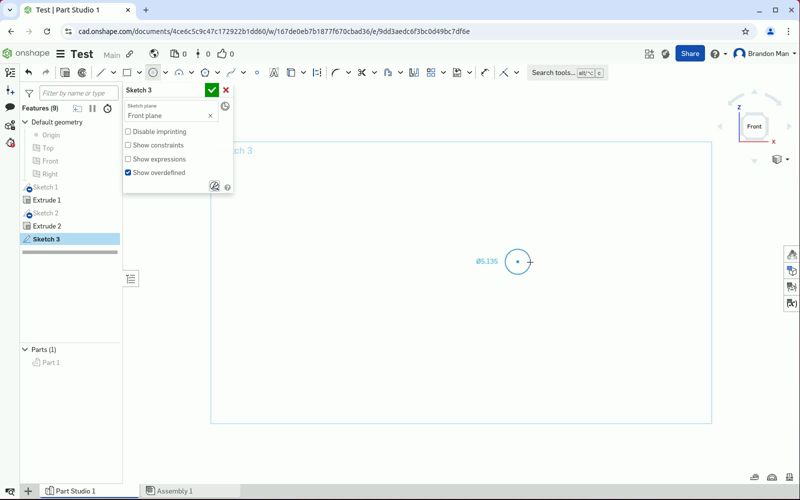
key(esc)
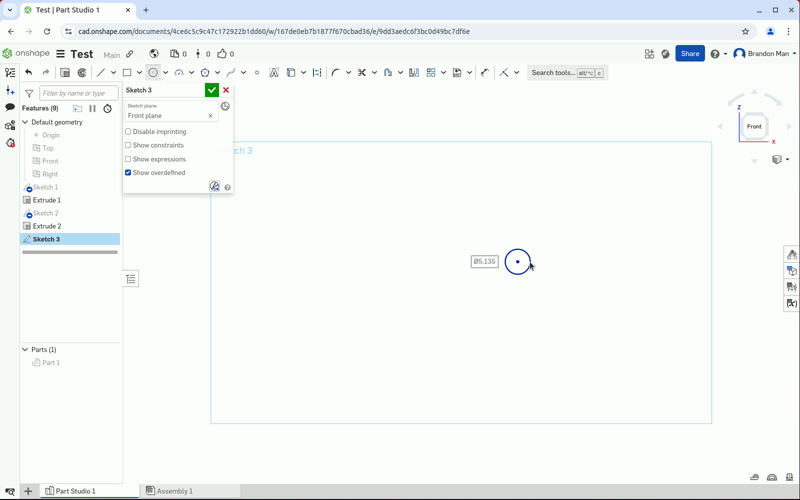
key(c)
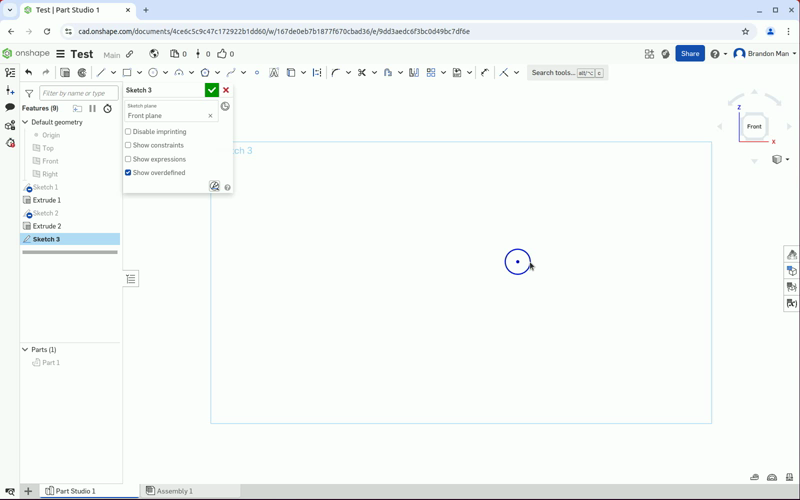
key_down(shift)
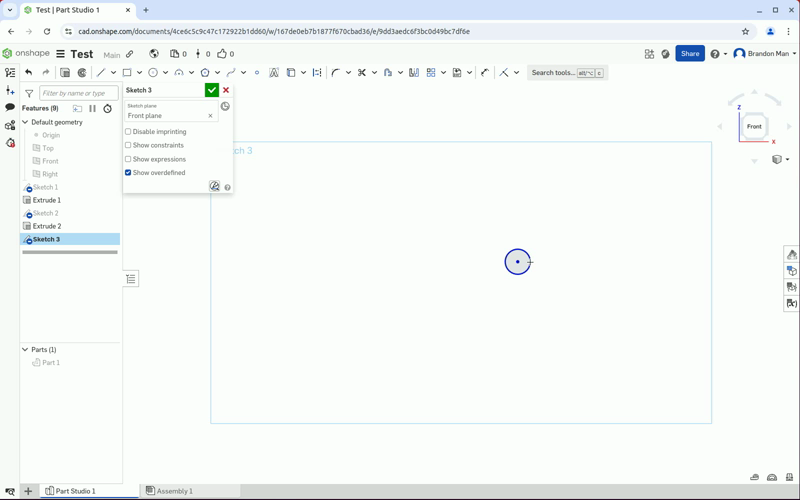
mouse_move(517, 261)
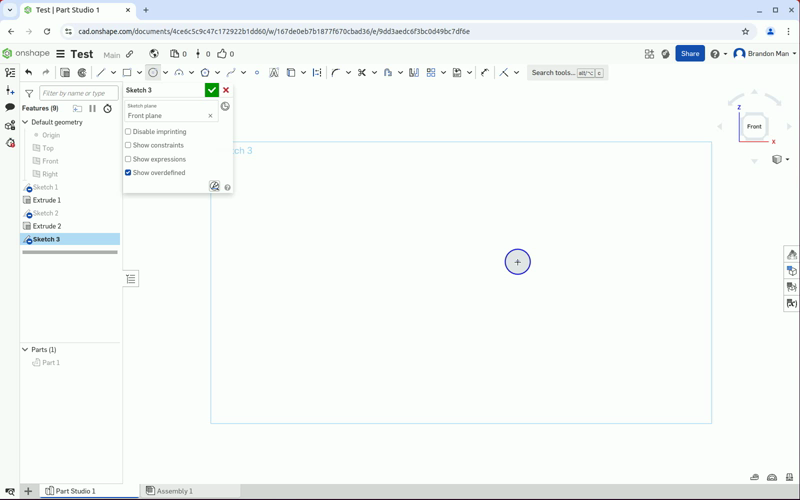
click(517, 261)
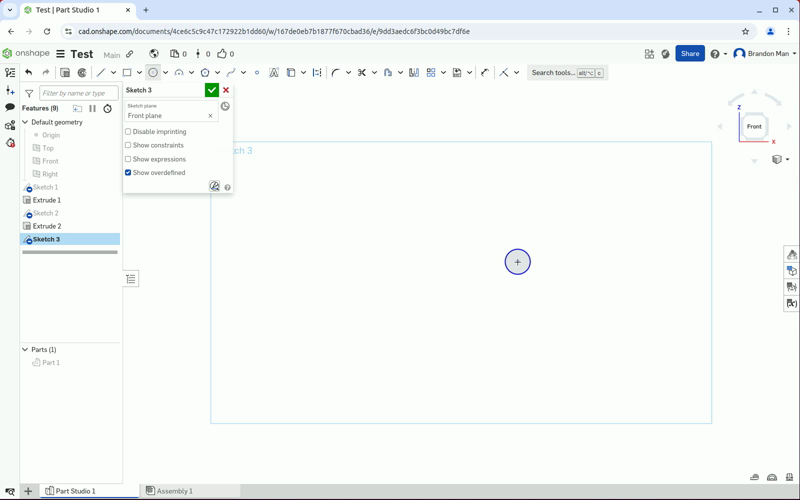
key_up(shift)
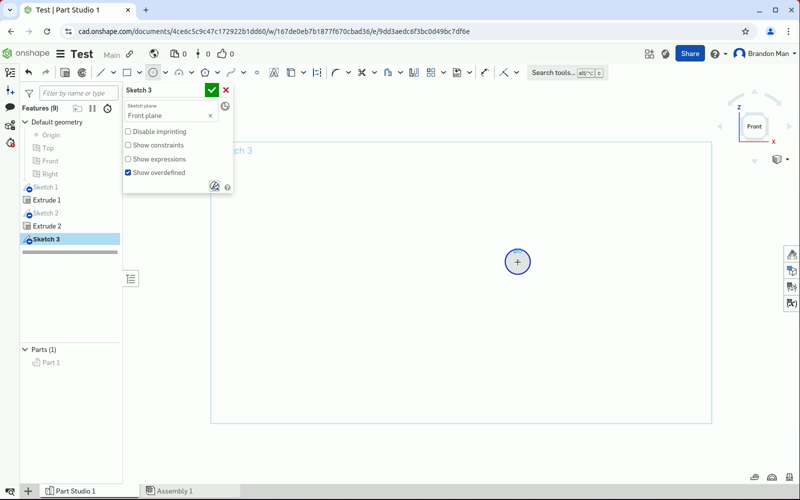
mouse_move(527, 261)
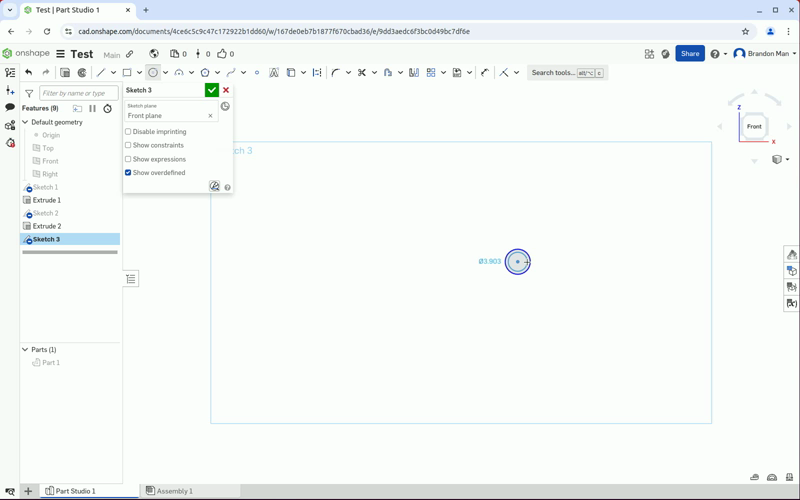
scroll(6)
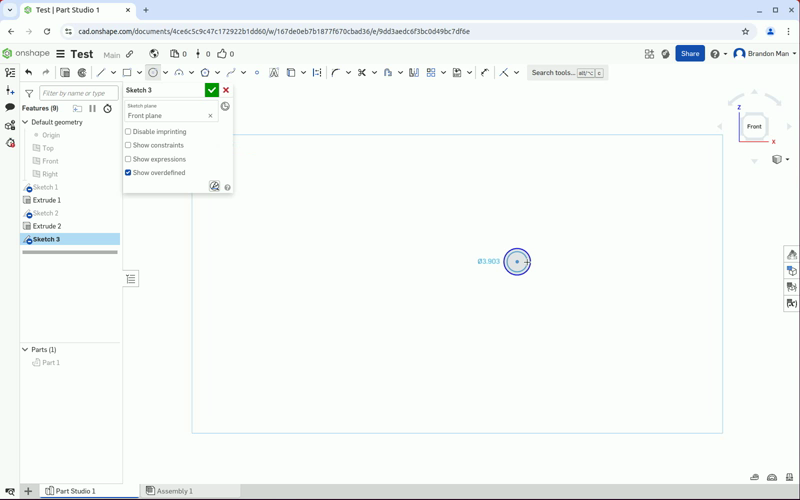
scroll(6)
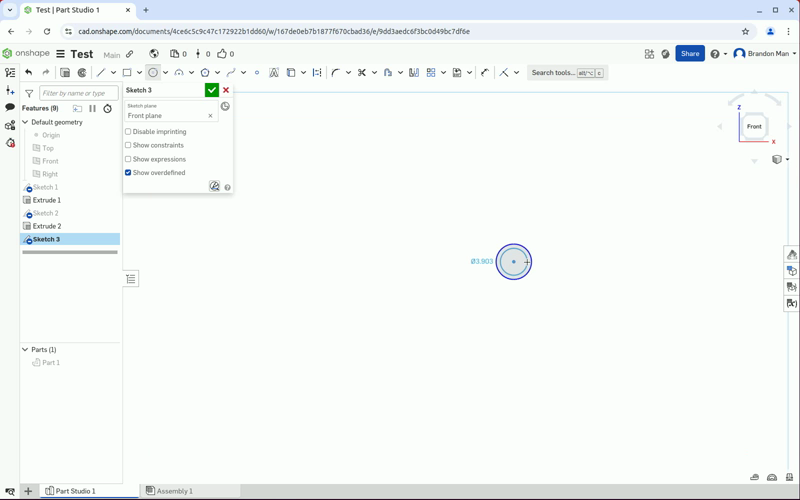
scroll(6)
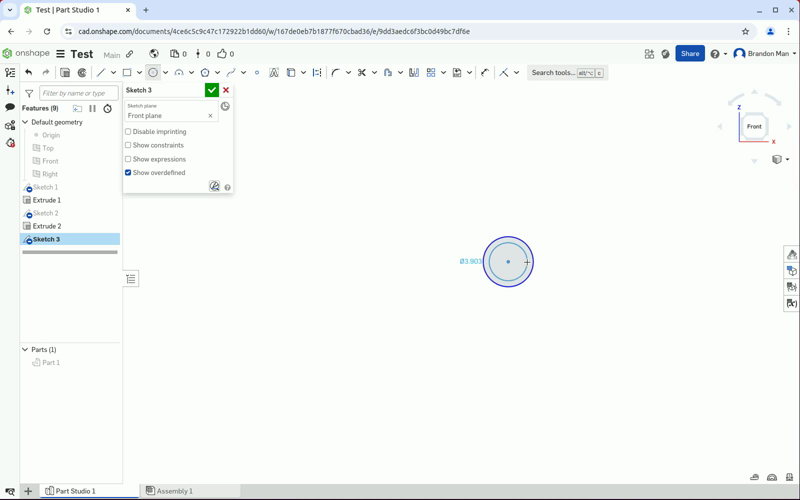
scroll(6)
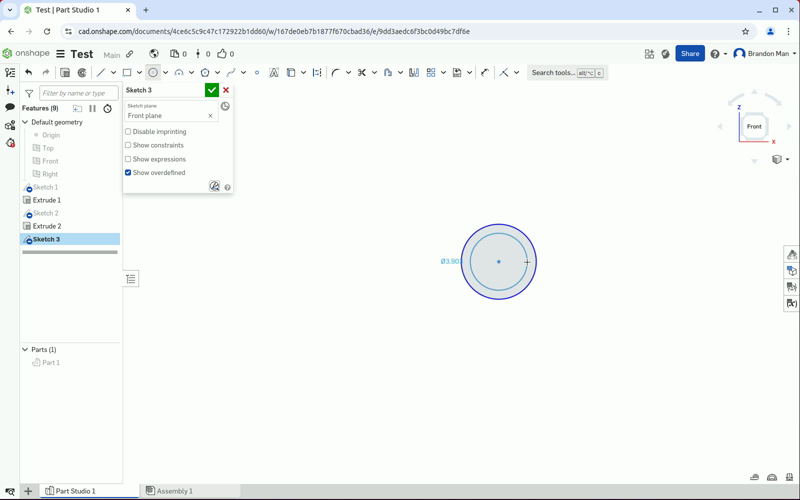
scroll(6)
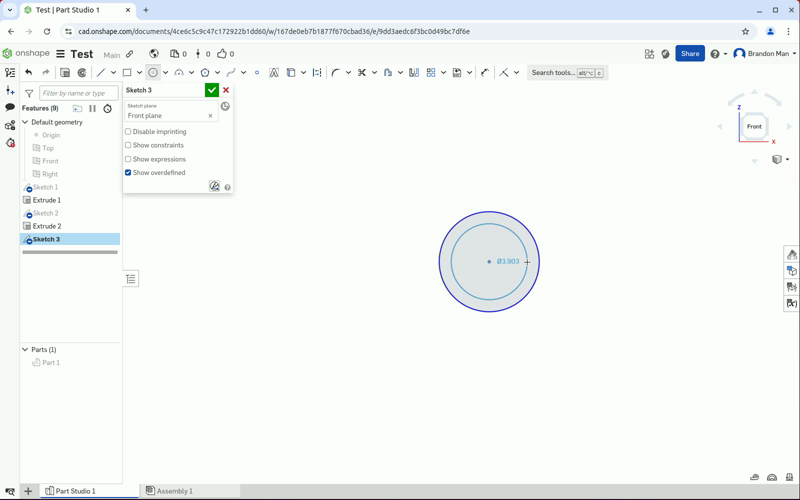
scroll(6)
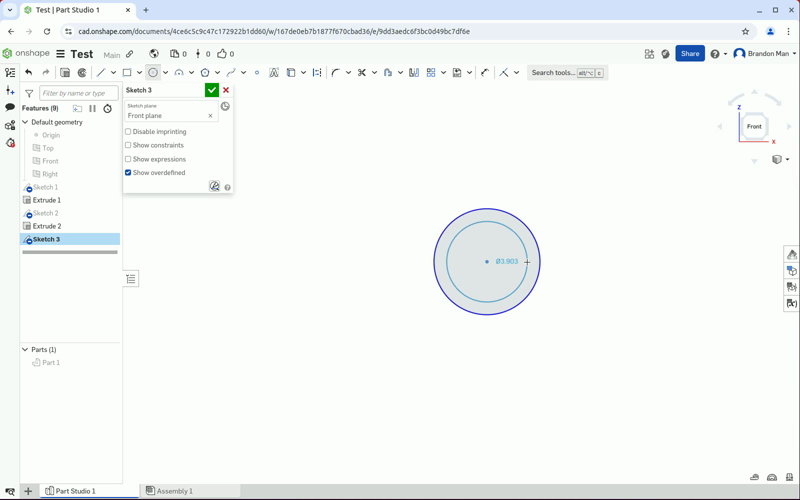
scroll(6)
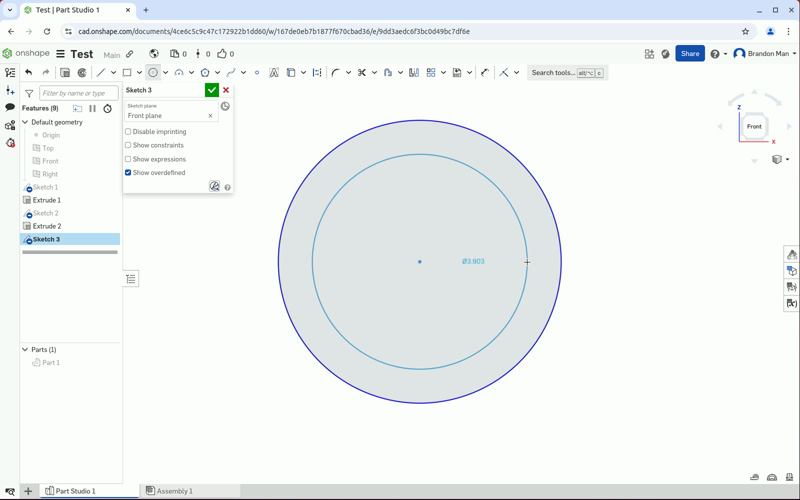
click(527, 261)
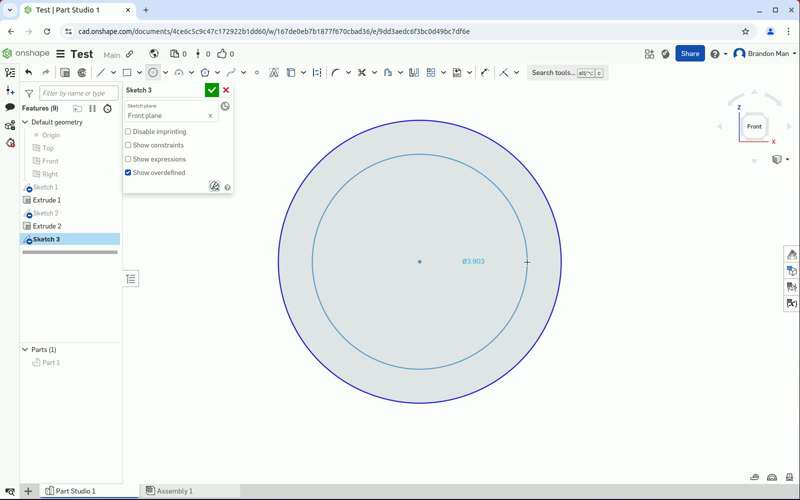
scroll(-6)
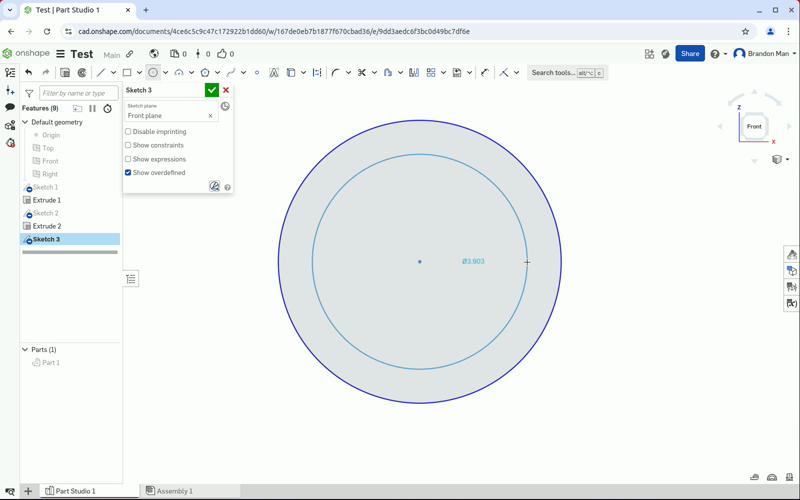
scroll(-6)
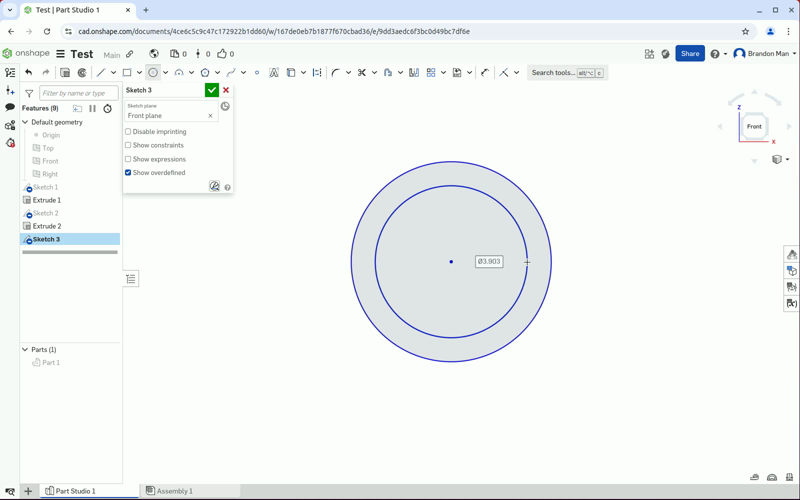
scroll(-6)
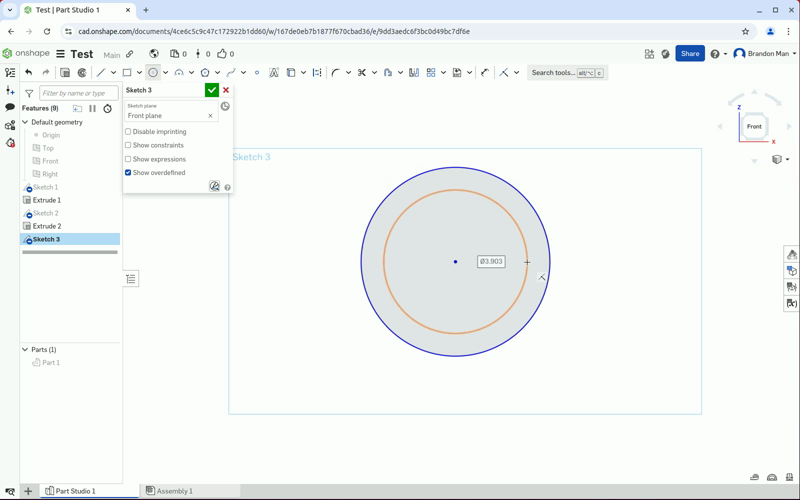
scroll(-6)
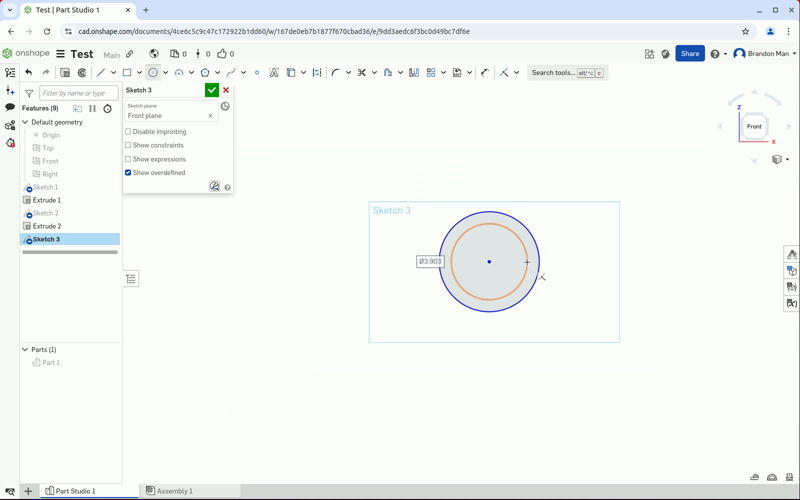
scroll(-6)
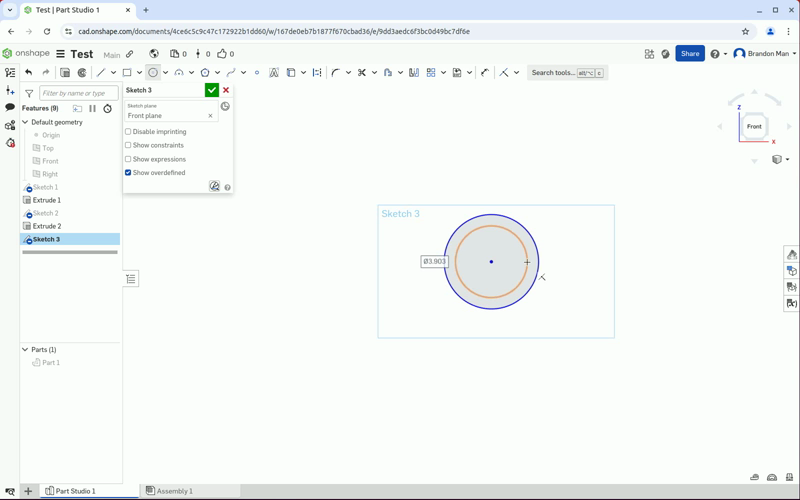
scroll(-6)
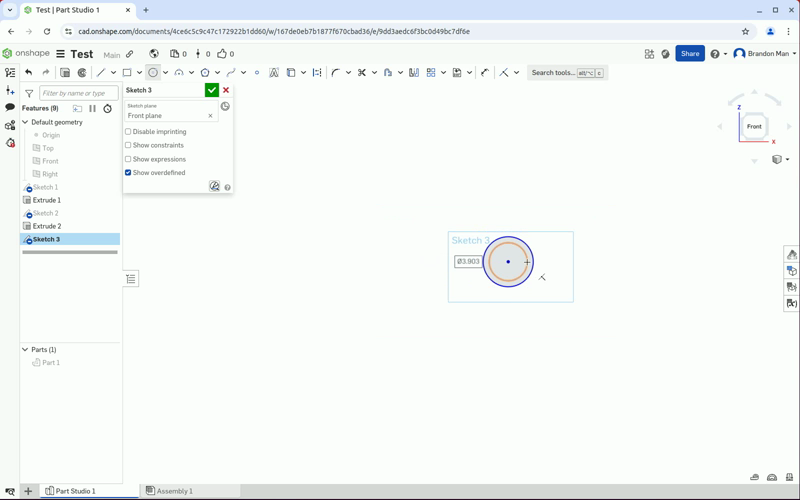
scroll(-6)
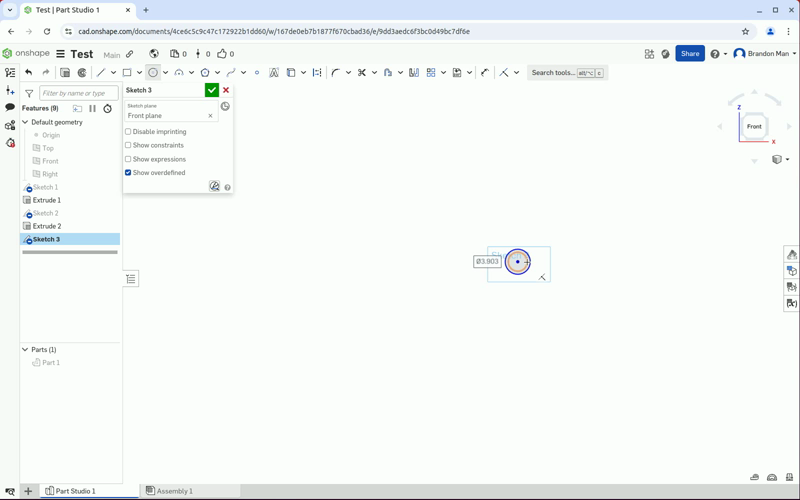
key(esc)
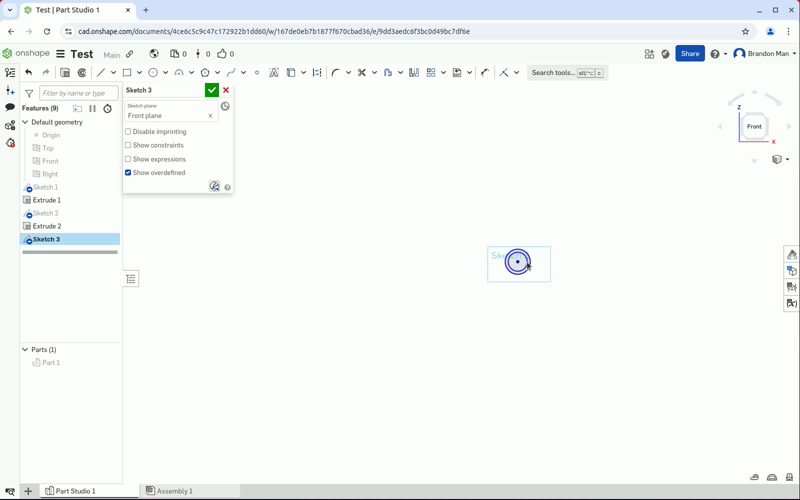
mouse_move(510, 254)
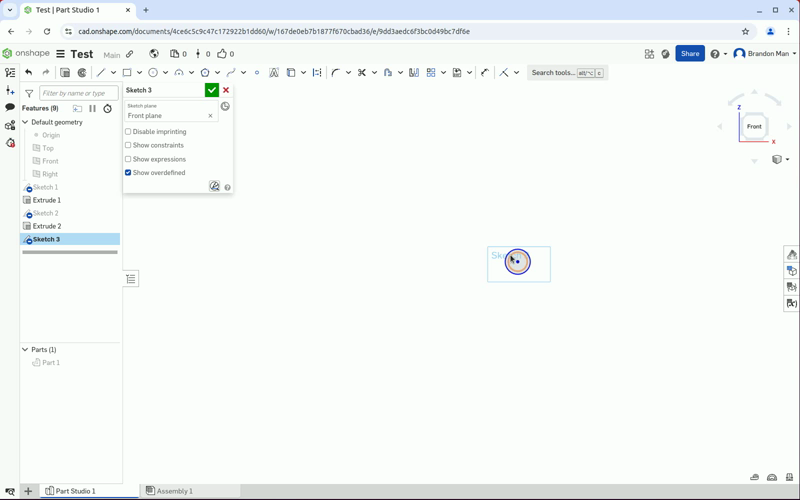
scroll(6)
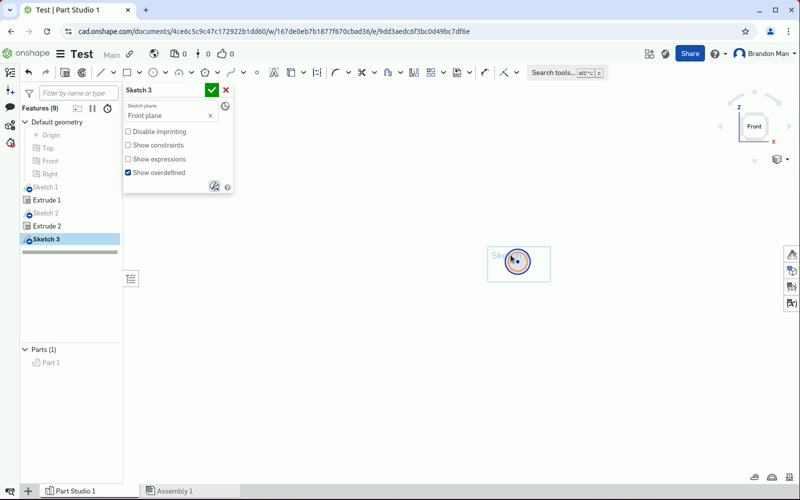
scroll(6)
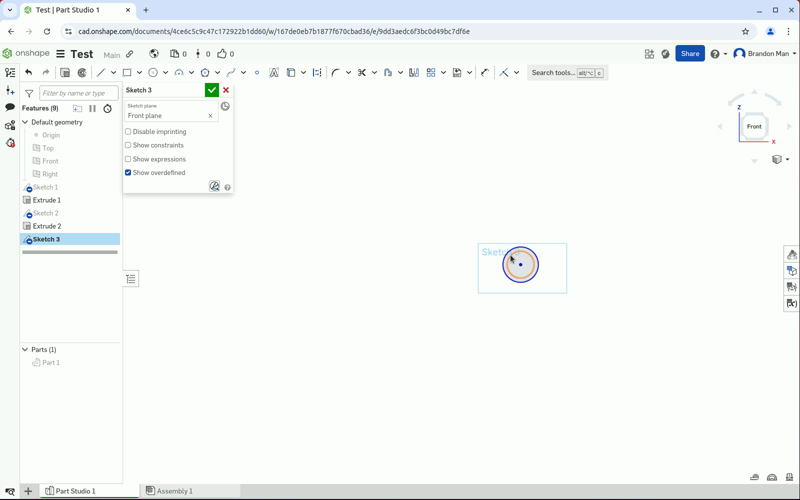
scroll(6)
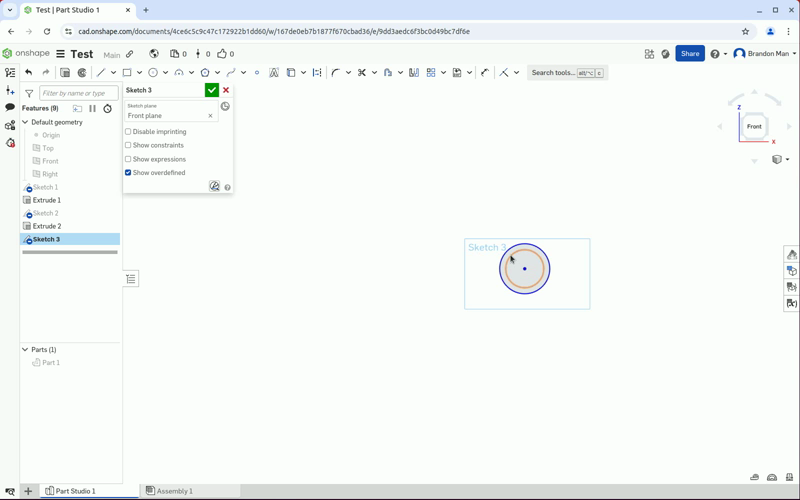
scroll(6)
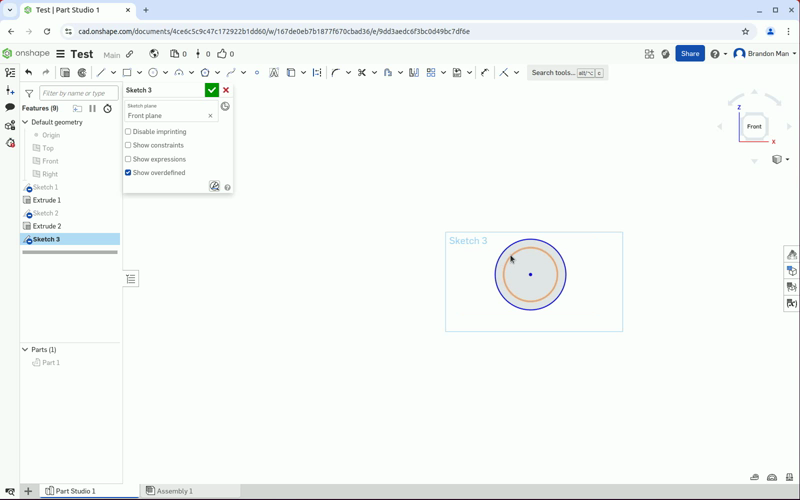
scroll(6)
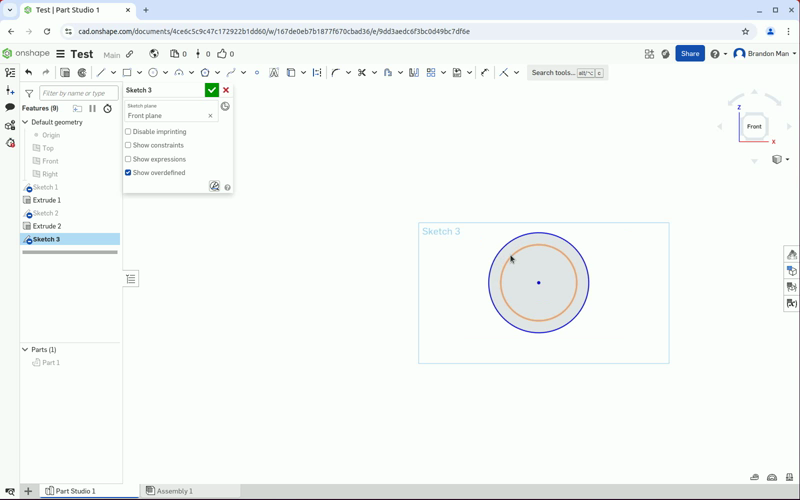
scroll(6)
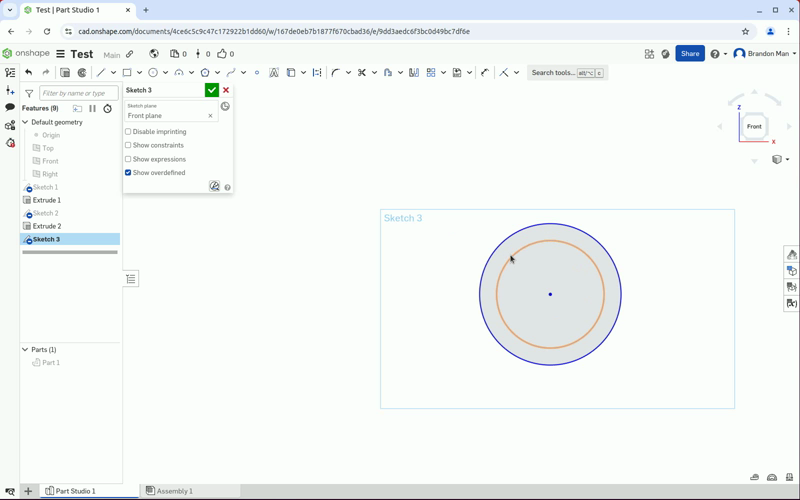
scroll(6)
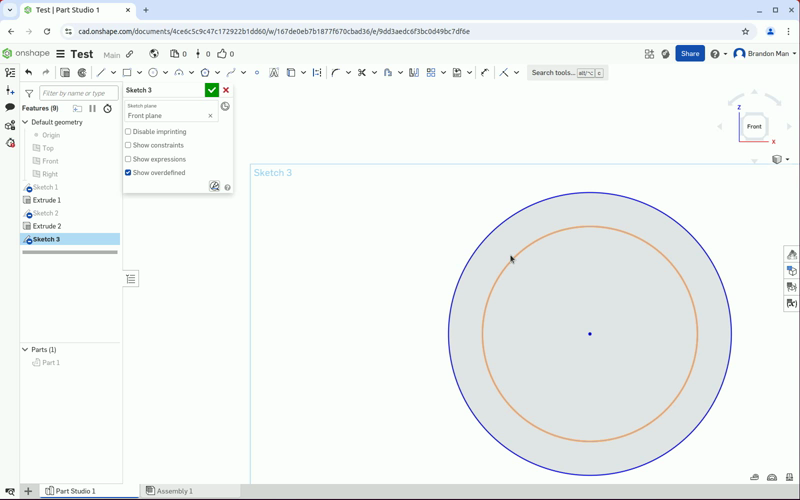
click(510, 254)
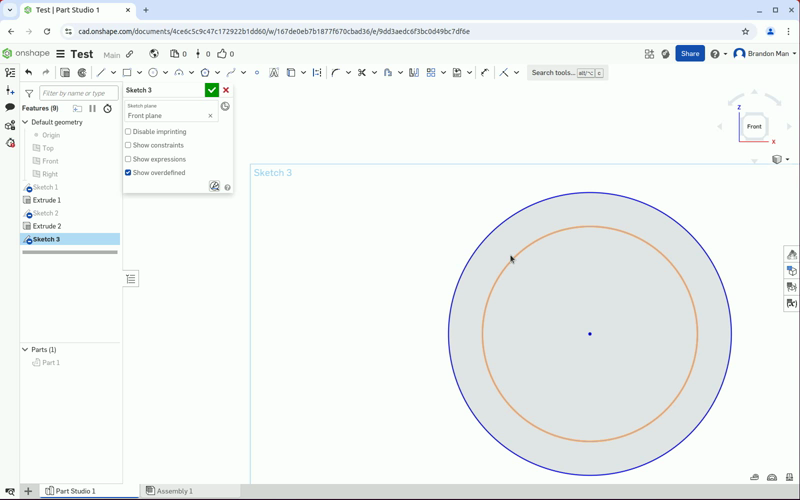
scroll(-6)
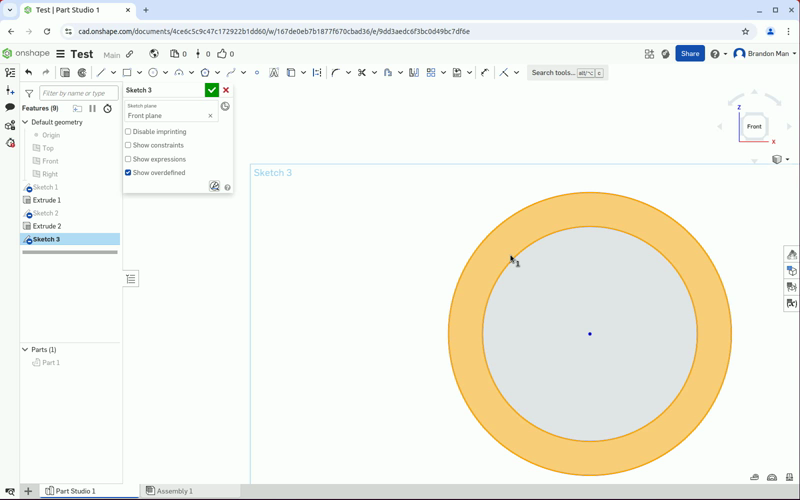
scroll(-6)
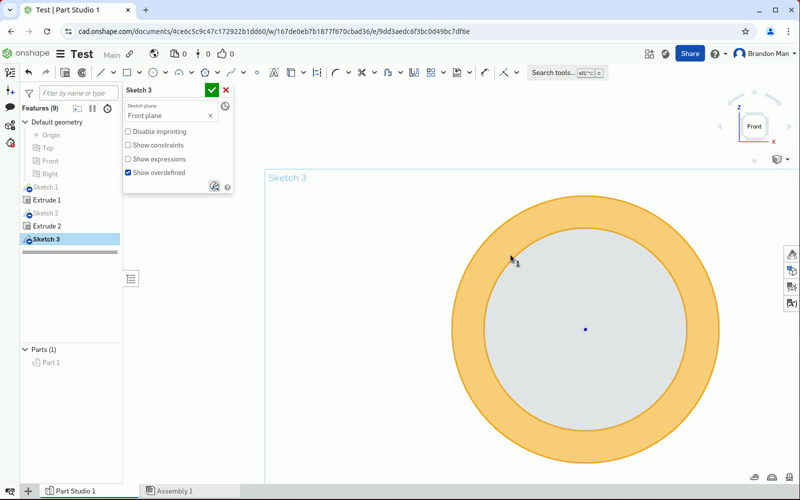
scroll(-6)
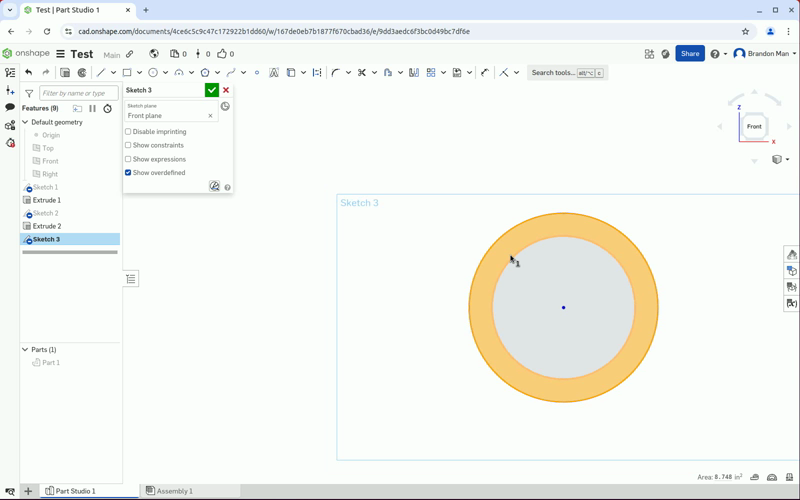
scroll(-6)
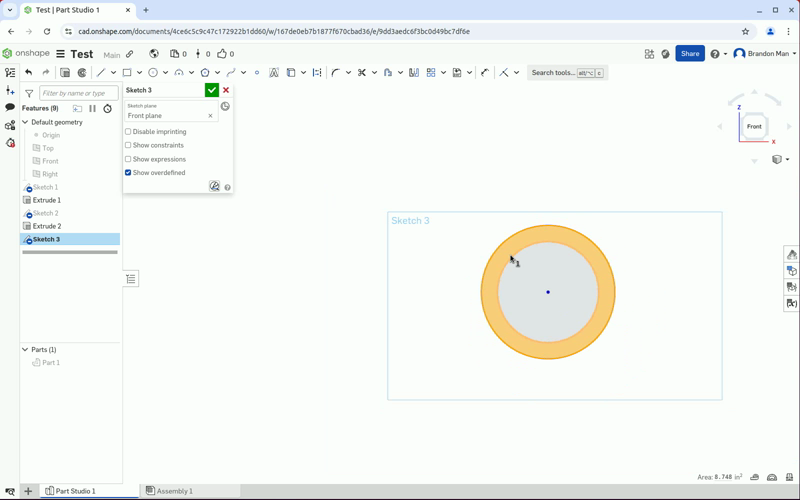
scroll(-6)
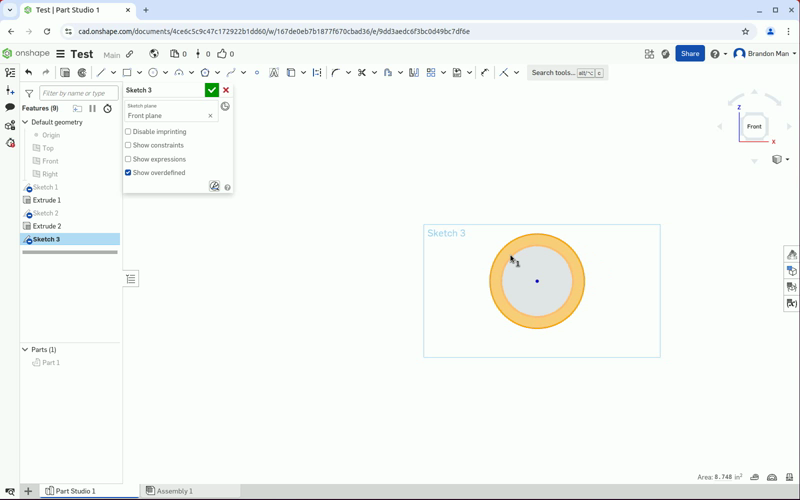
scroll(-6)
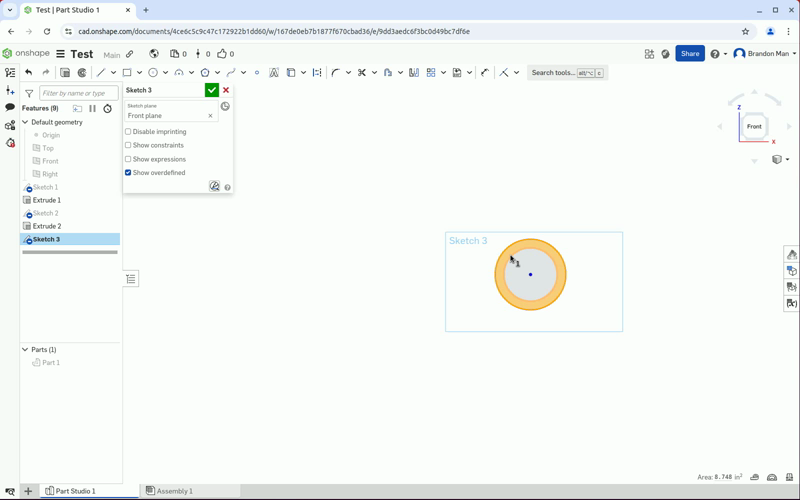
scroll(-6)
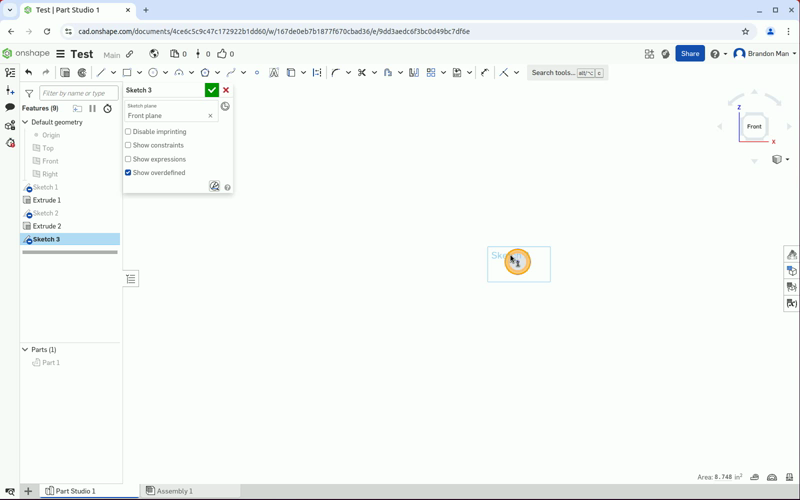
mouse_move(73, 352)
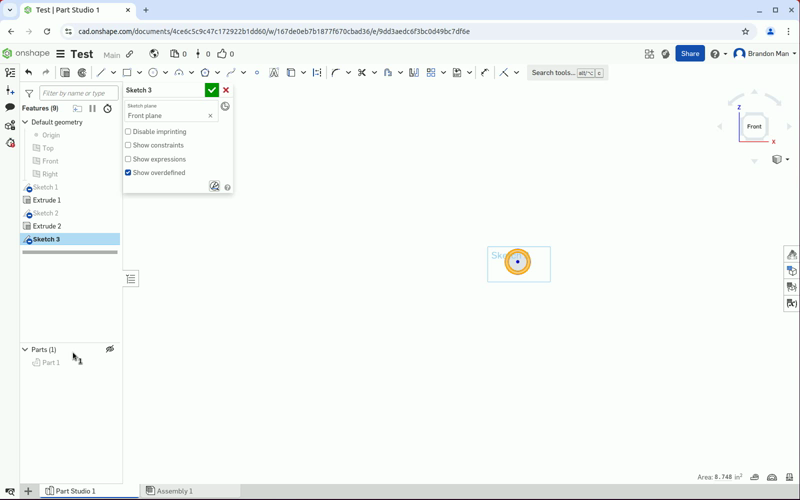
key(shift+y)
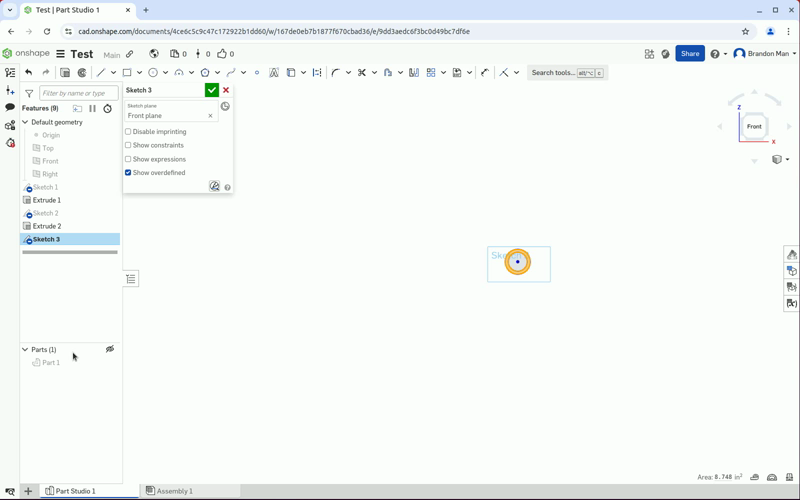
key(shift+e)
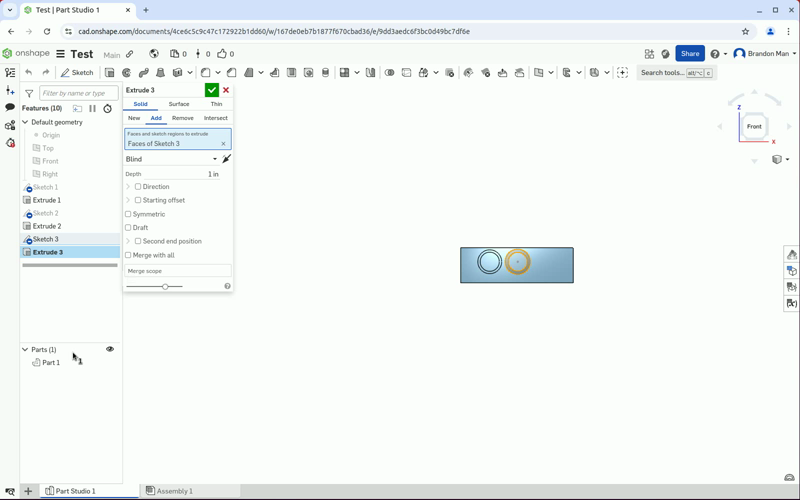
mouse_move(143, 106)
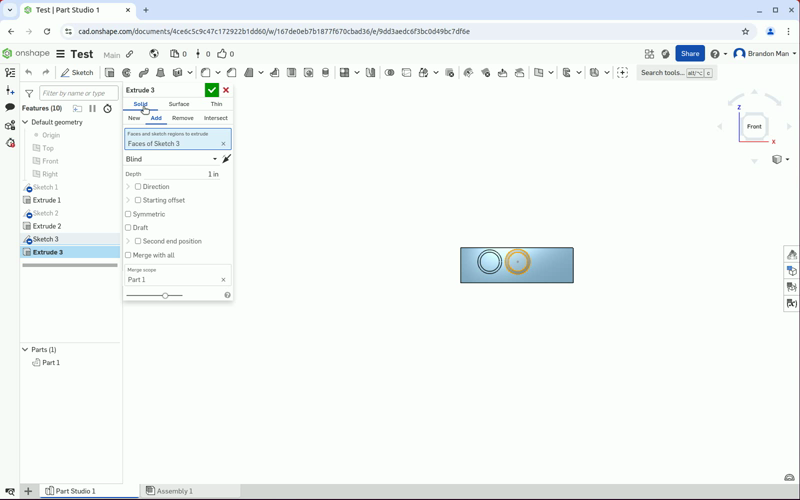
click(143, 106)
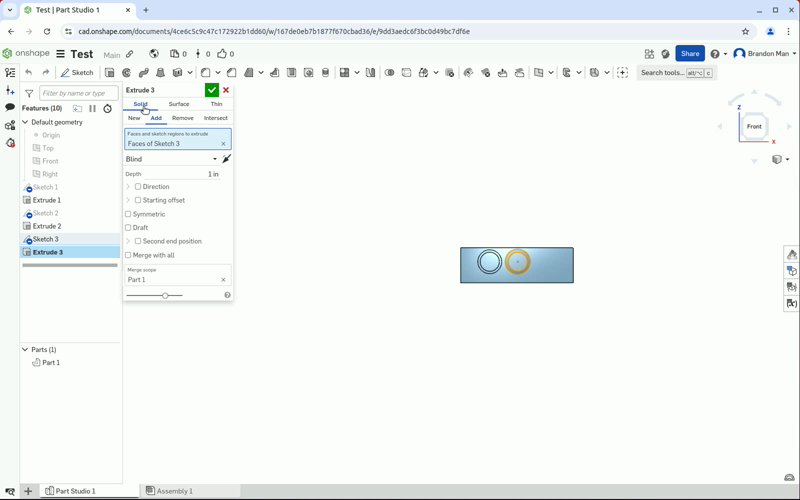
mouse_move(186, 120)
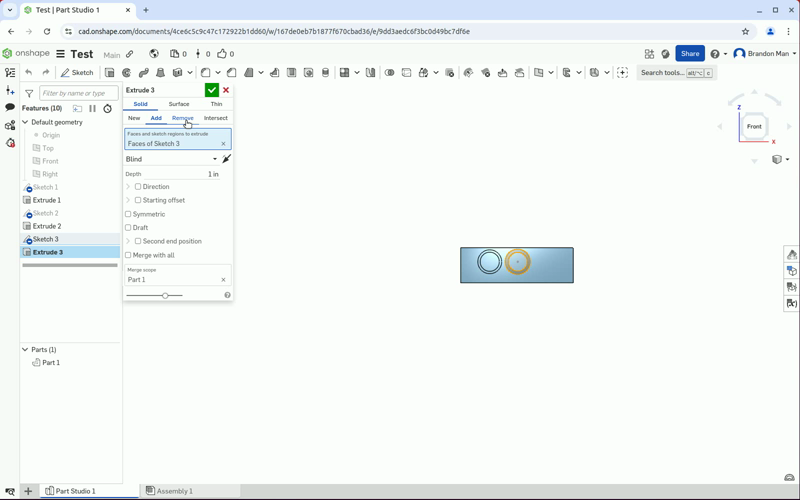
click(186, 120)
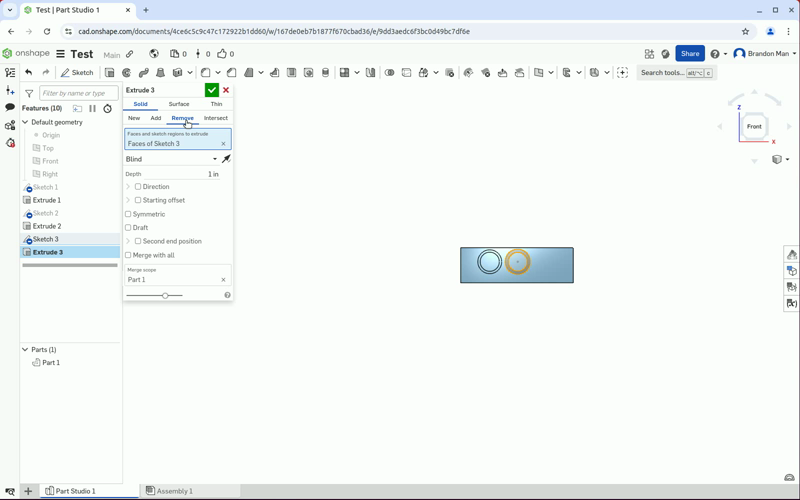
key(tab, 4)
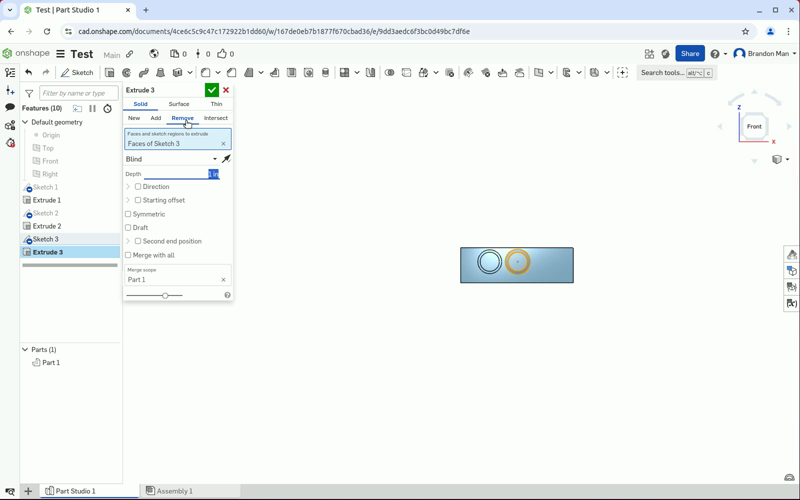
text(0.481)
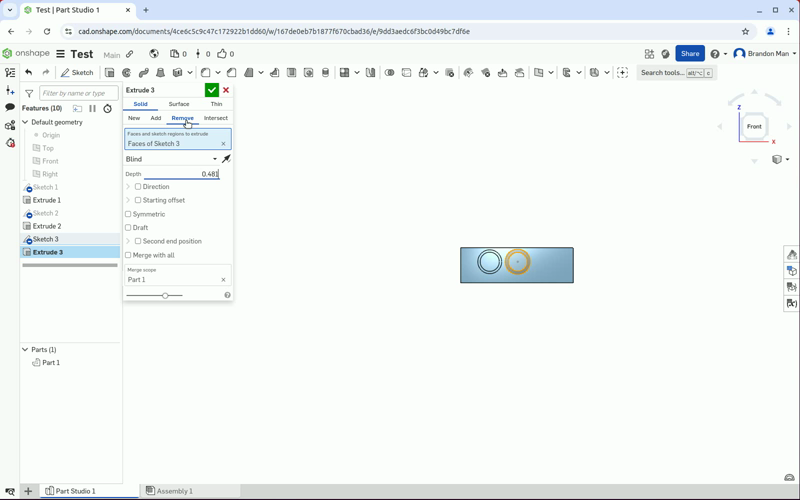
key(tab, 6)
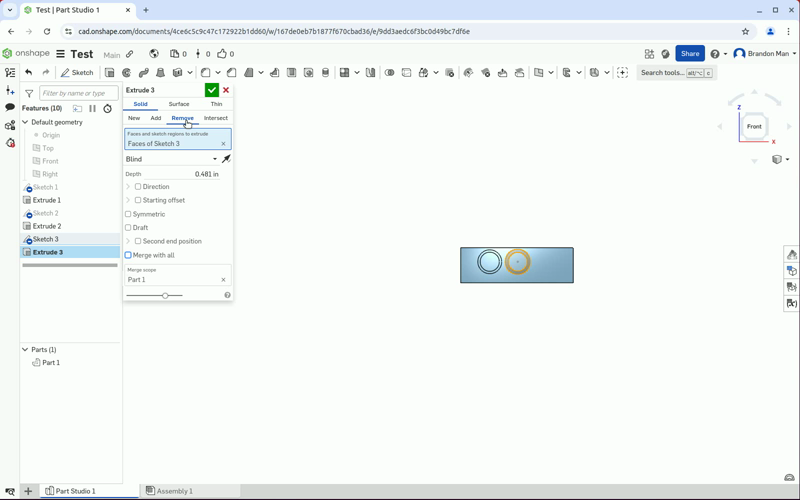
key(space)
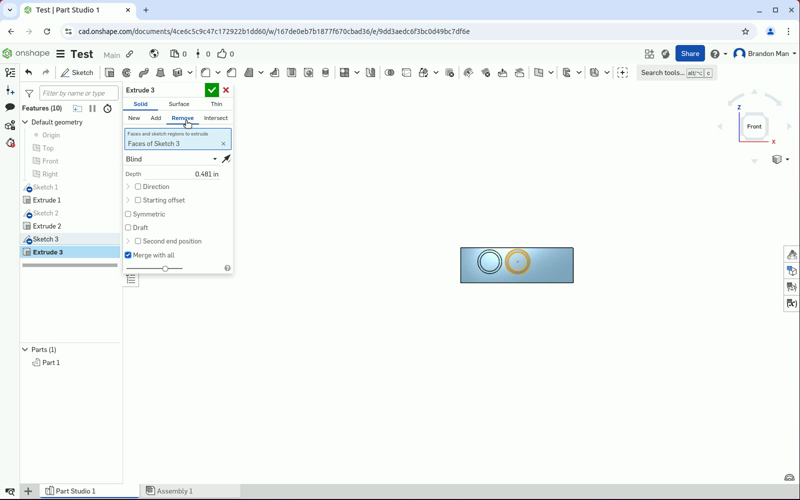
key(enter)
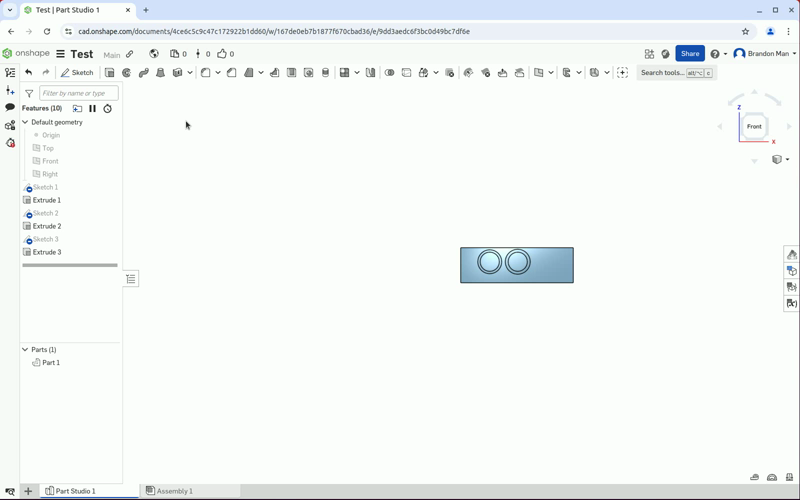
key(shift+h)
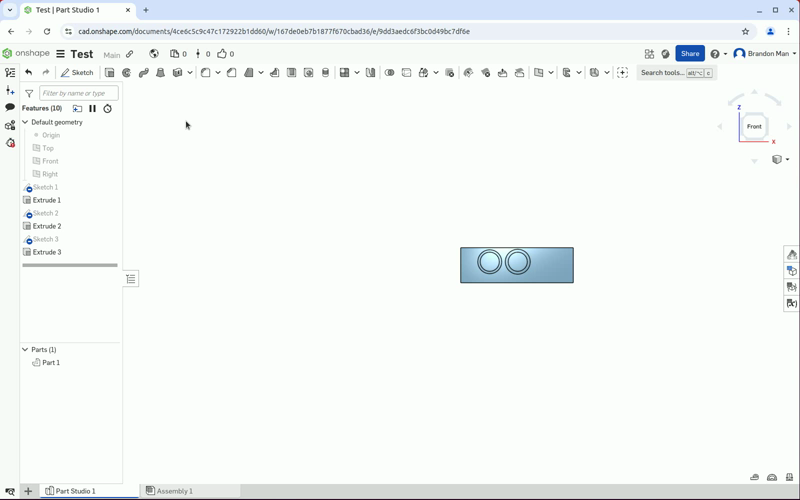
key(shift+h)
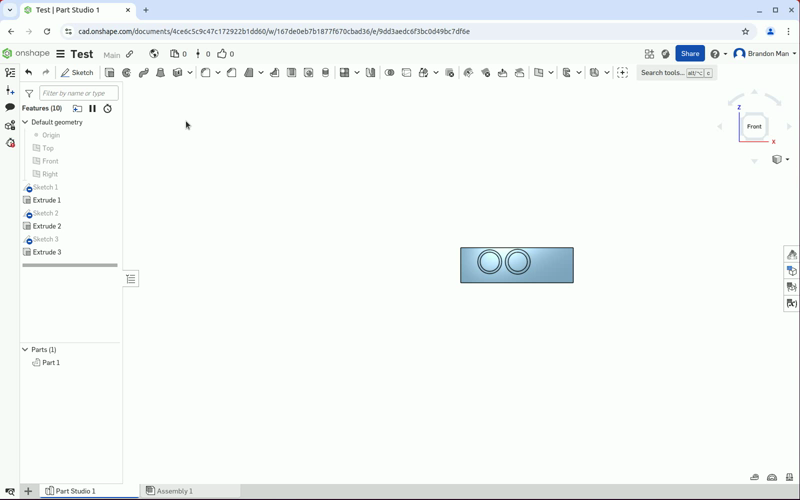
mouse_move(73, 189)
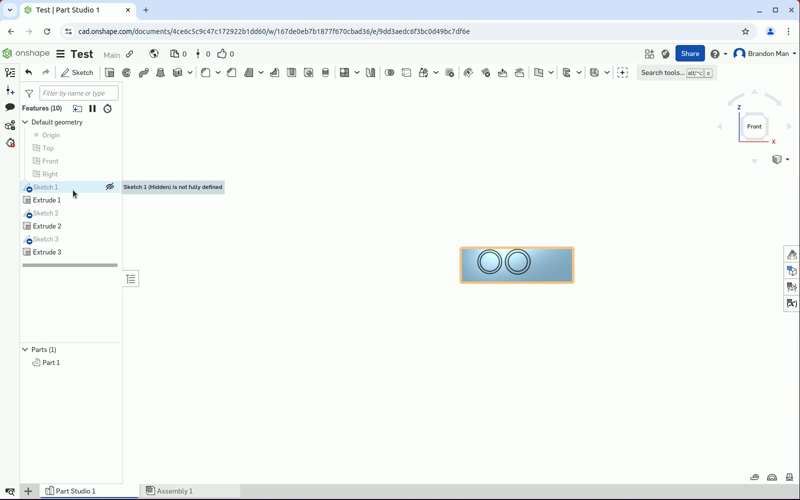
click(73, 189)
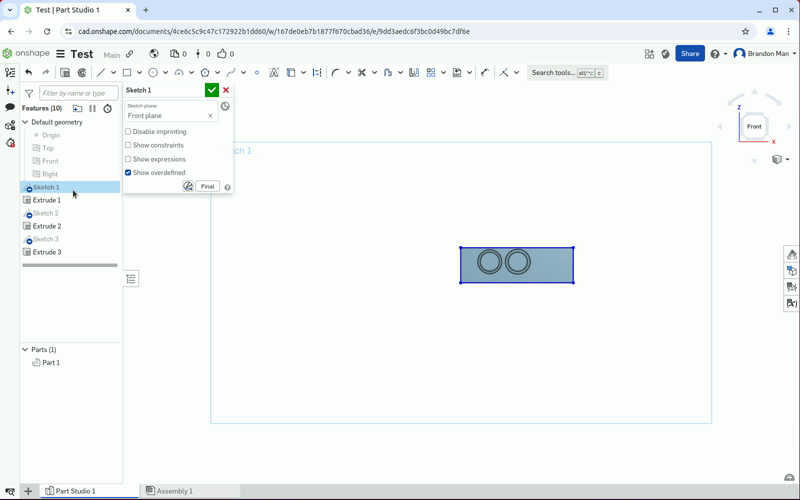
mouse_move(229, 92)
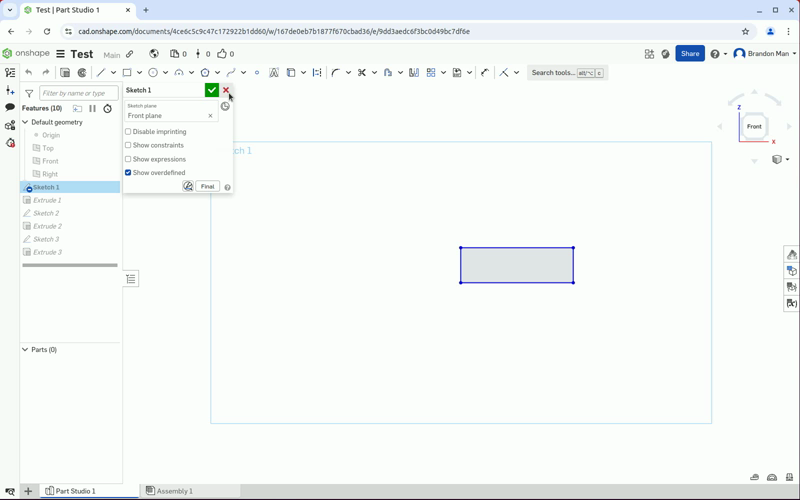
click(229, 92)
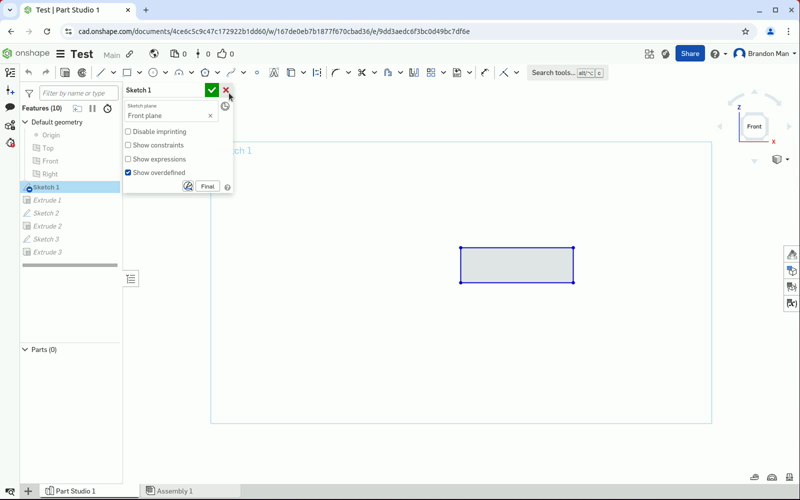
key(shift+s)
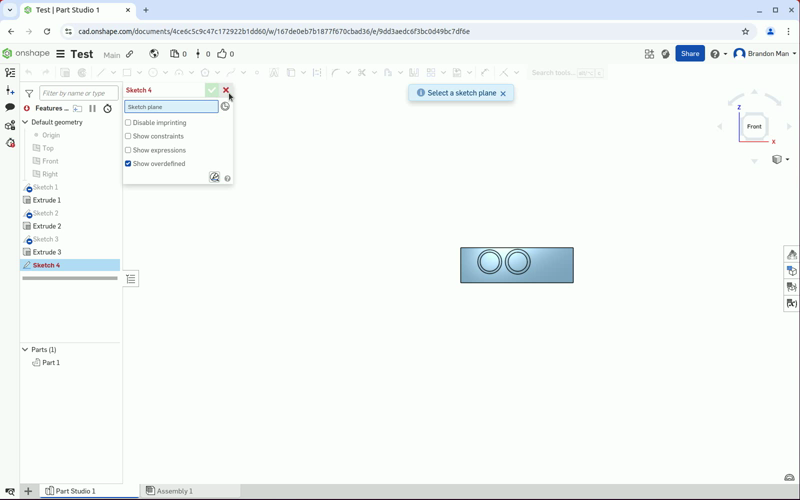
mouse_move(73, 163)
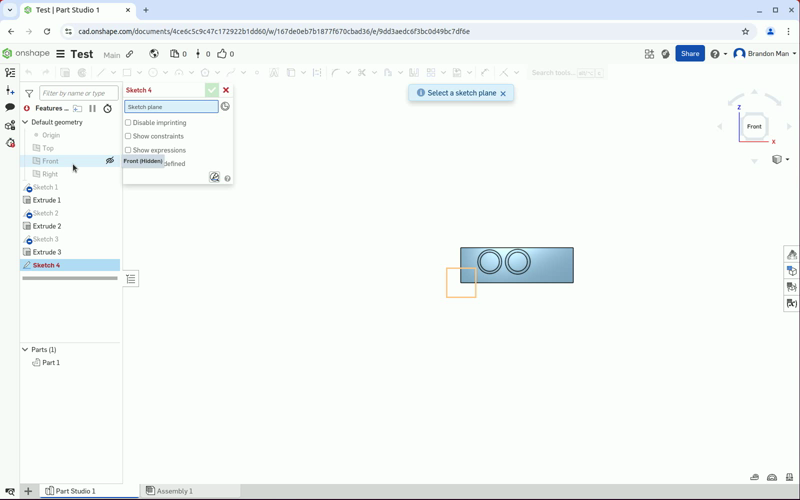
click(73, 163)
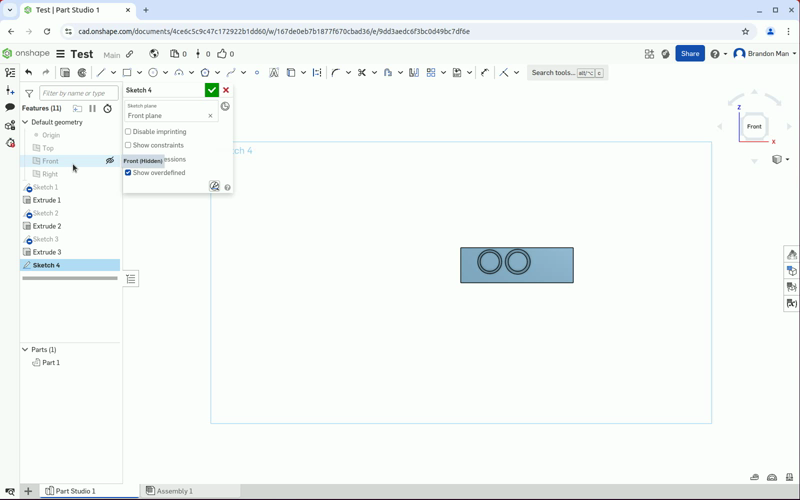
mouse_move(73, 352)
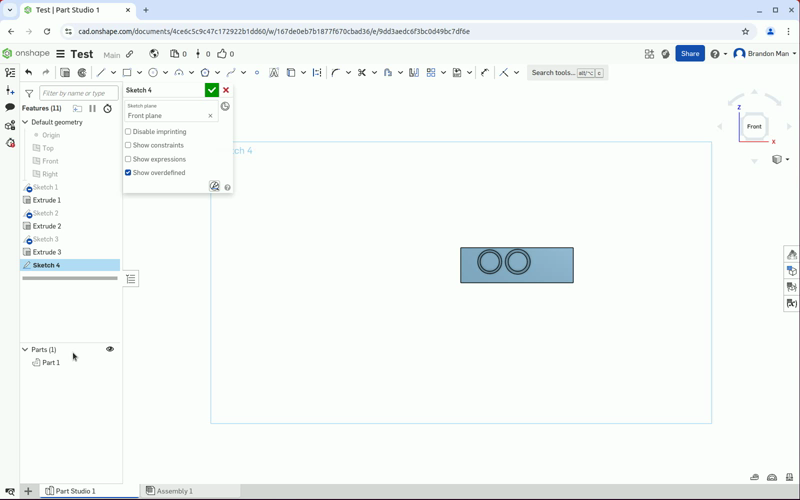
key(y)
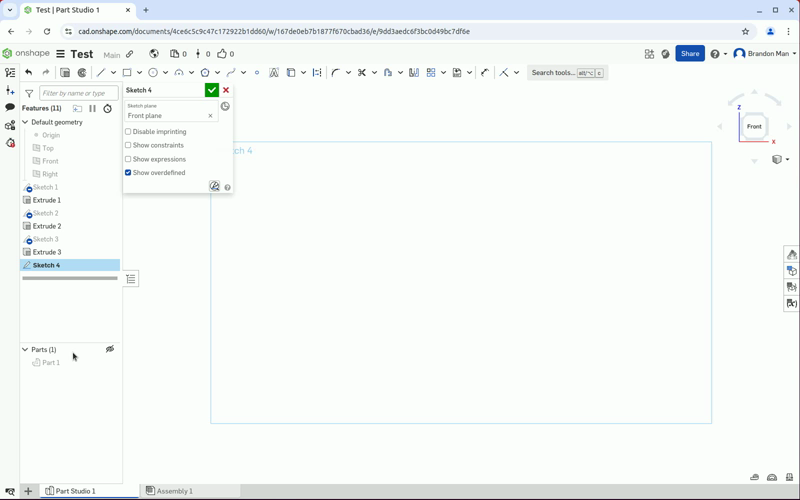
key(c)
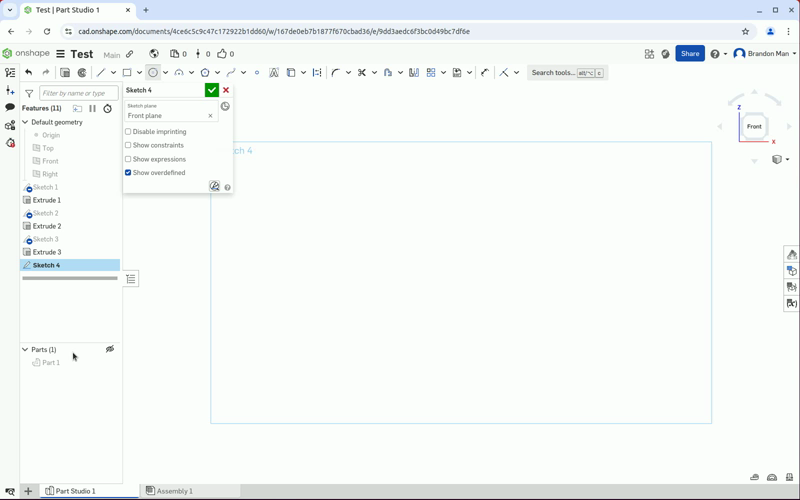
key_down(shift)
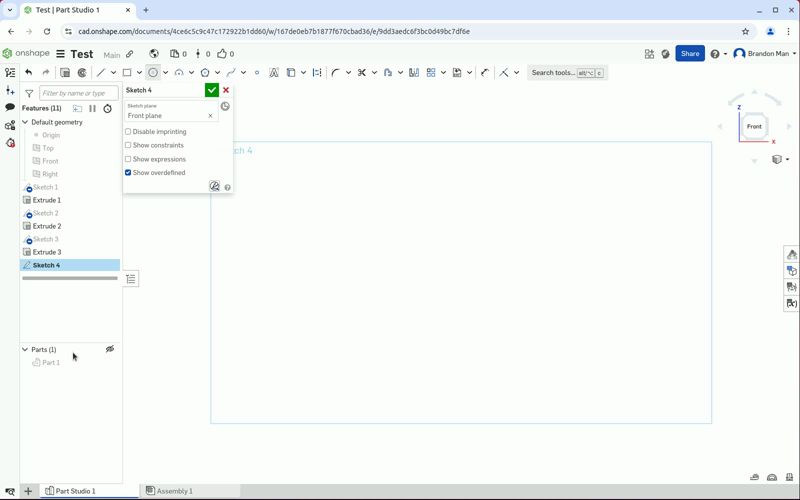
mouse_move(545, 261)
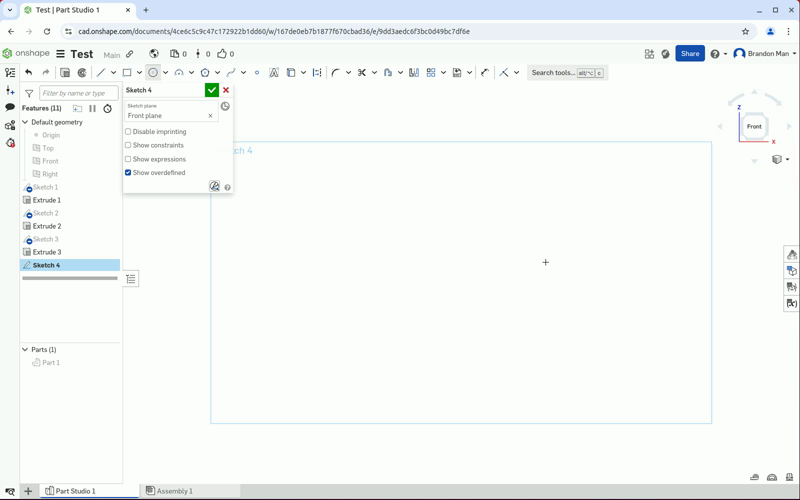
click(545, 261)
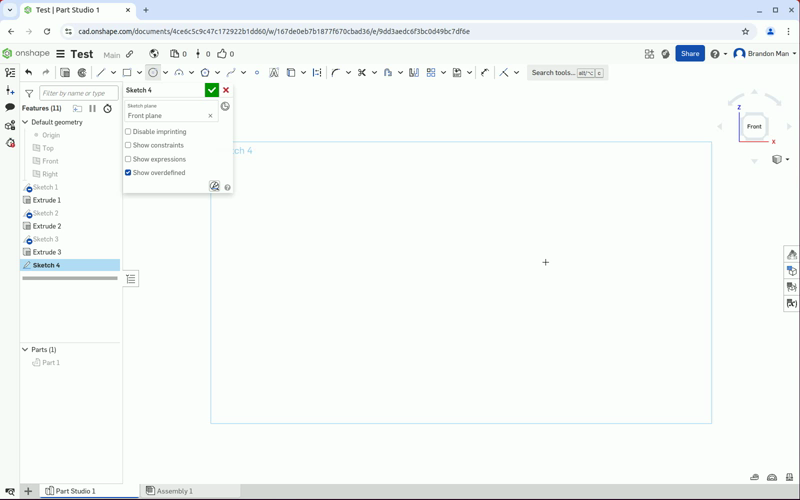
key_up(shift)
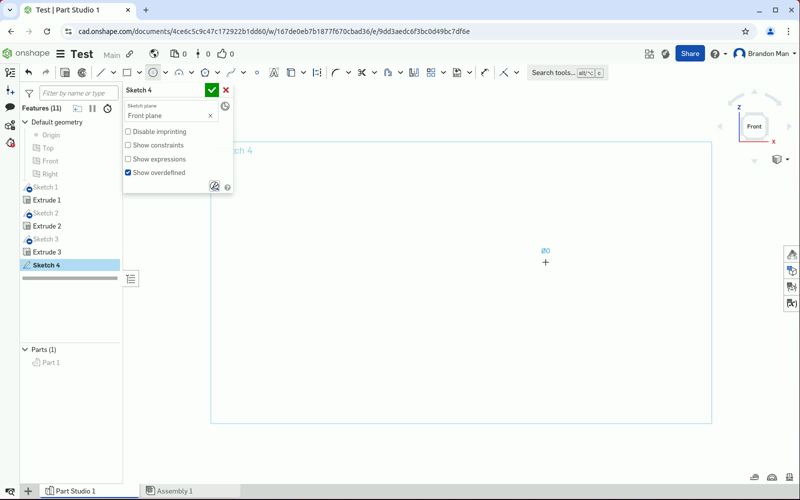
mouse_move(557, 261)
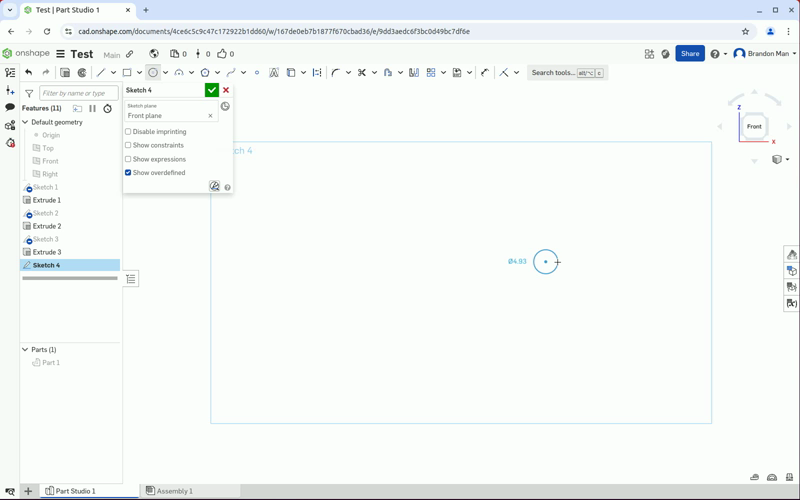
click(557, 261)
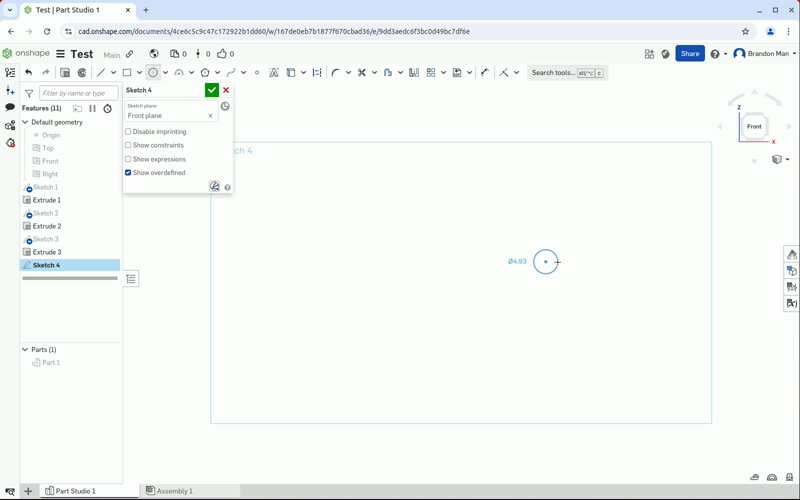
key(esc)
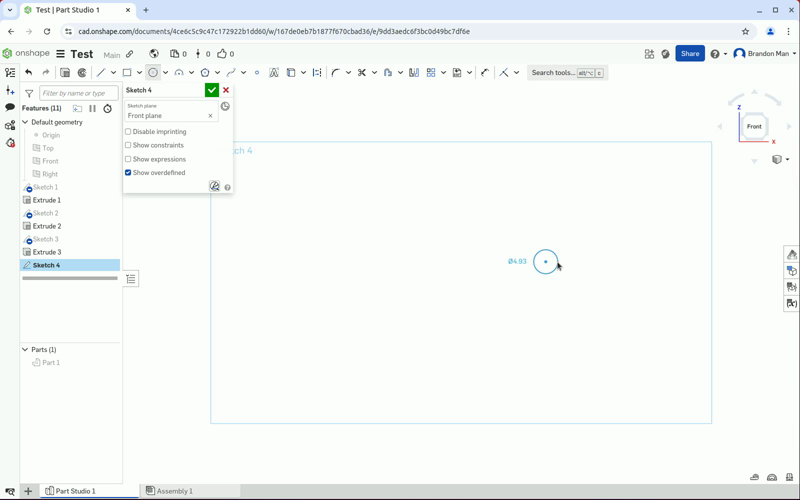
key(c)
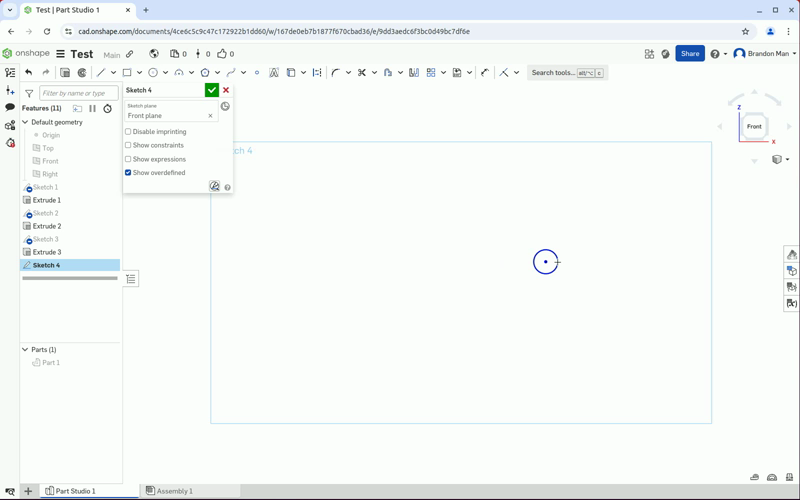
key_down(shift)
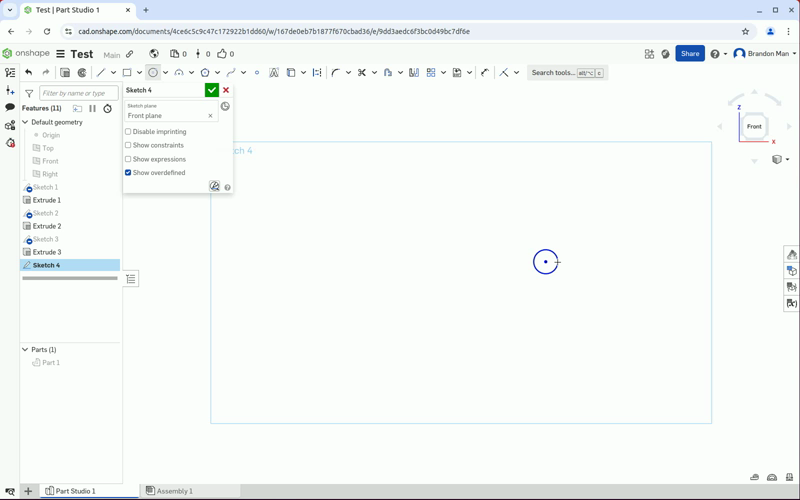
mouse_move(545, 261)
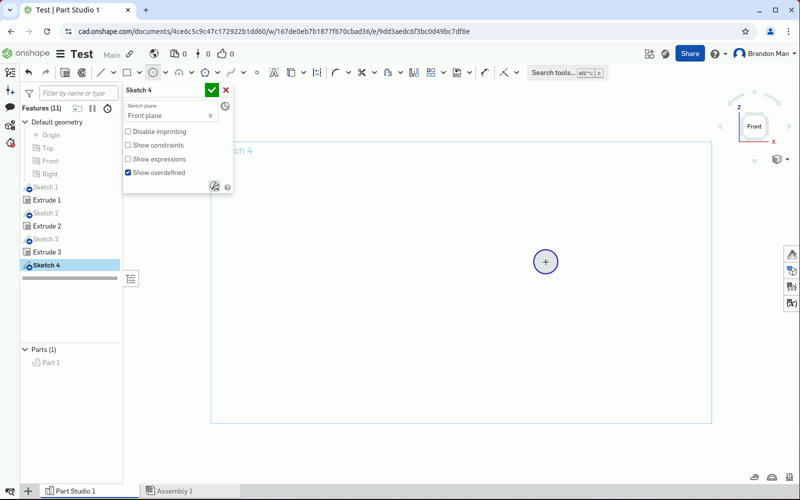
click(545, 261)
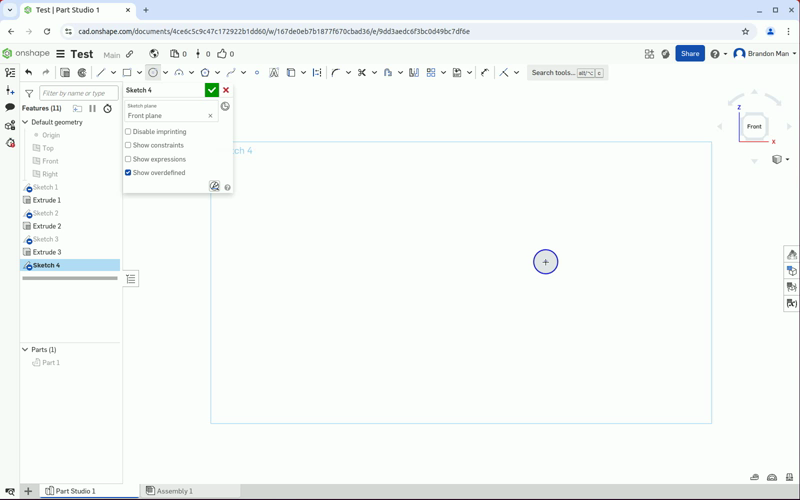
key_up(shift)
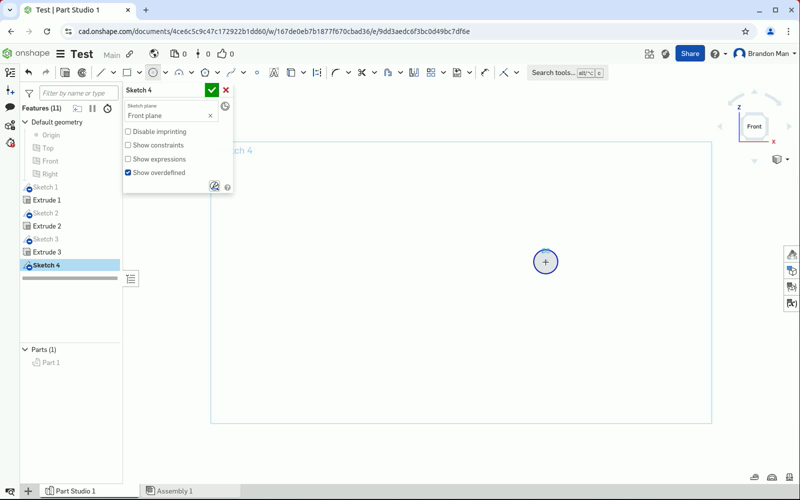
mouse_move(555, 261)
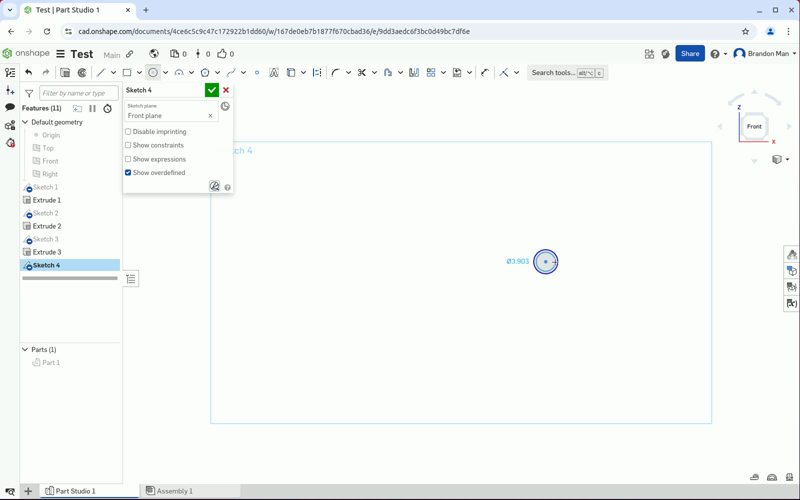
scroll(6)
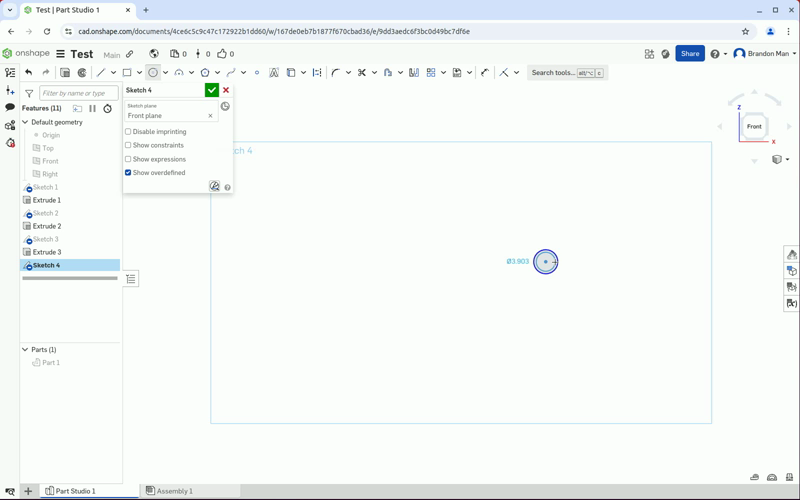
scroll(6)
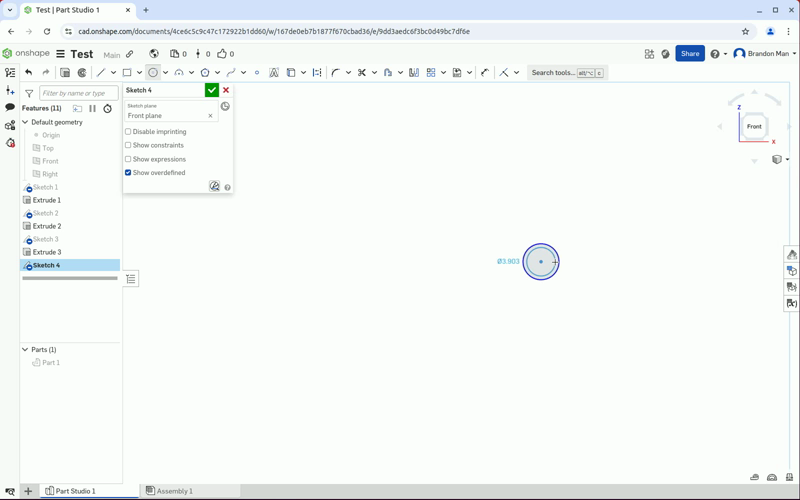
scroll(6)
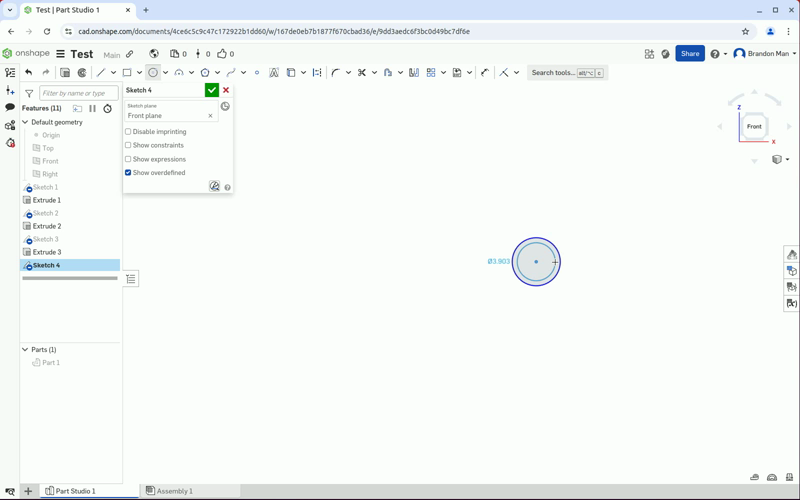
scroll(6)
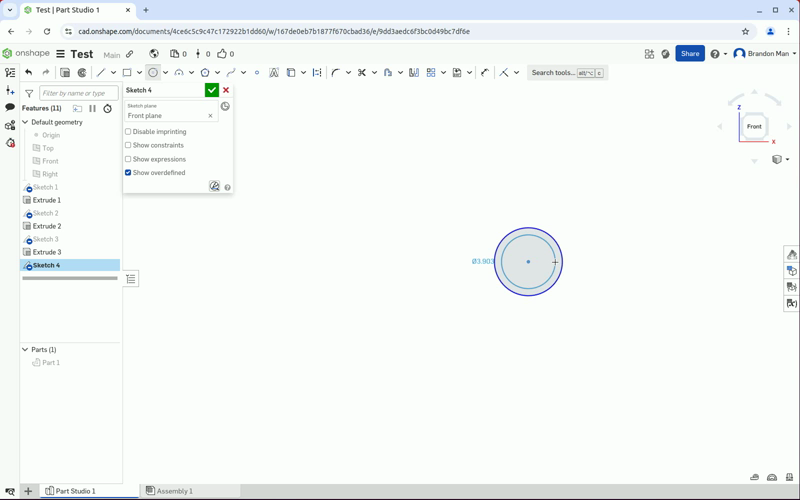
scroll(6)
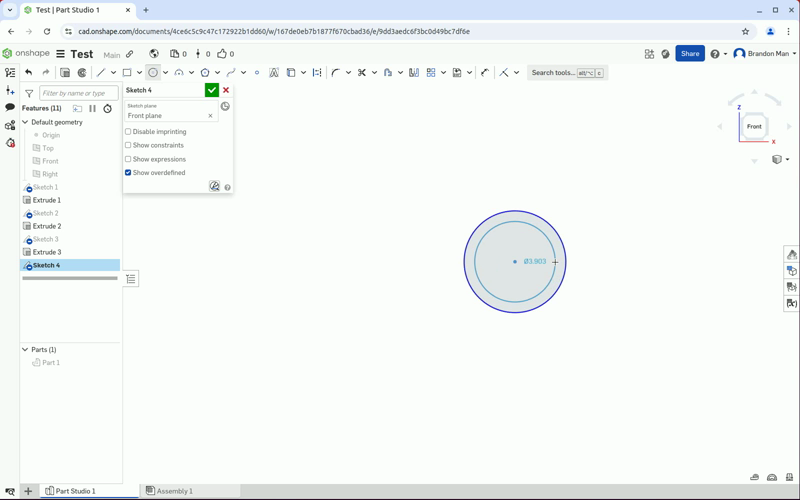
scroll(6)
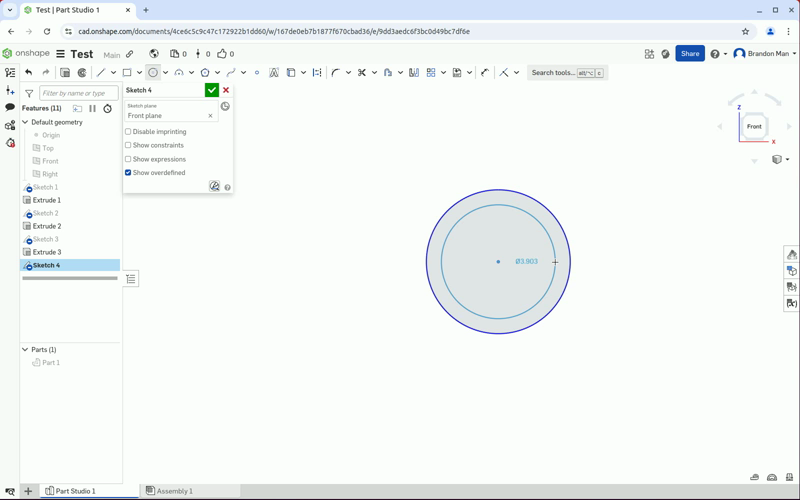
scroll(6)
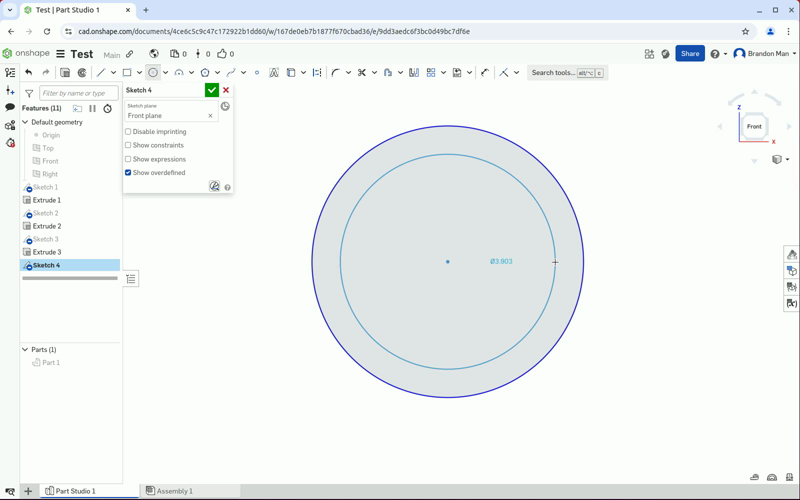
click(555, 261)
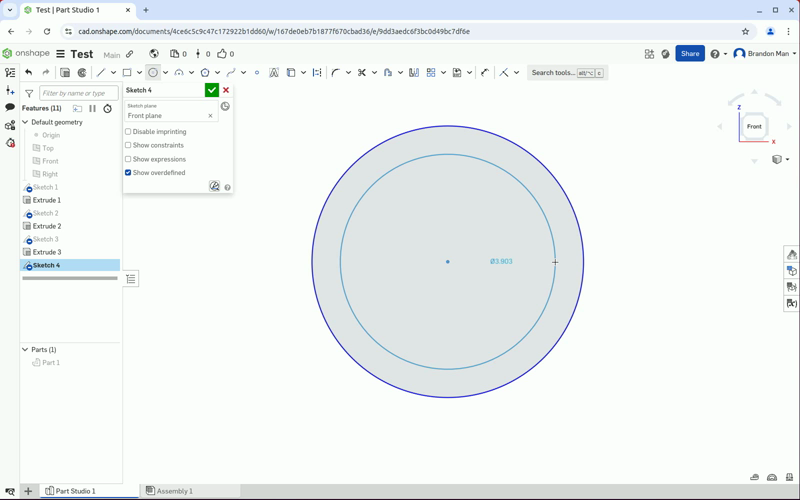
scroll(-6)
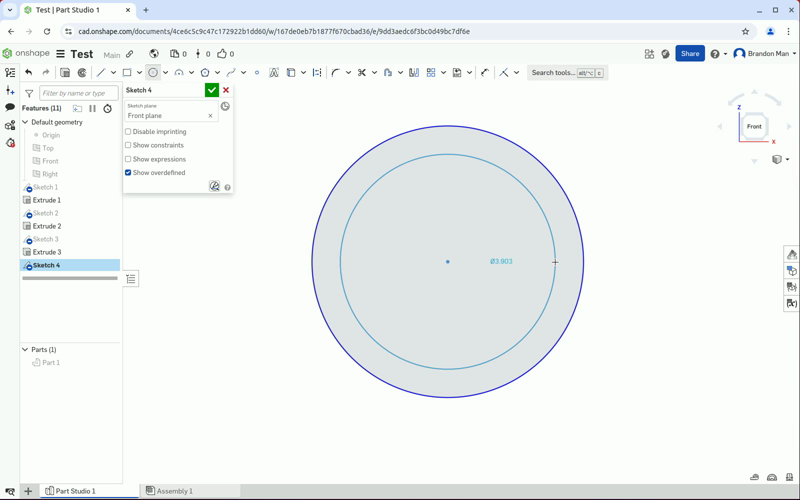
scroll(-6)
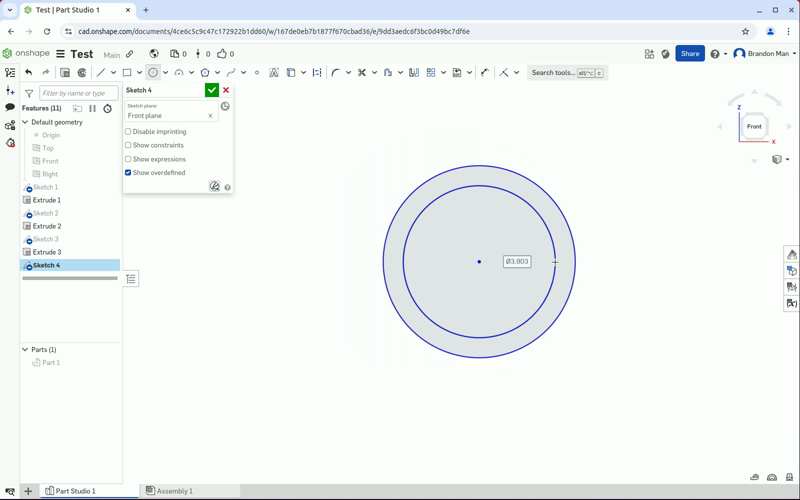
scroll(-6)
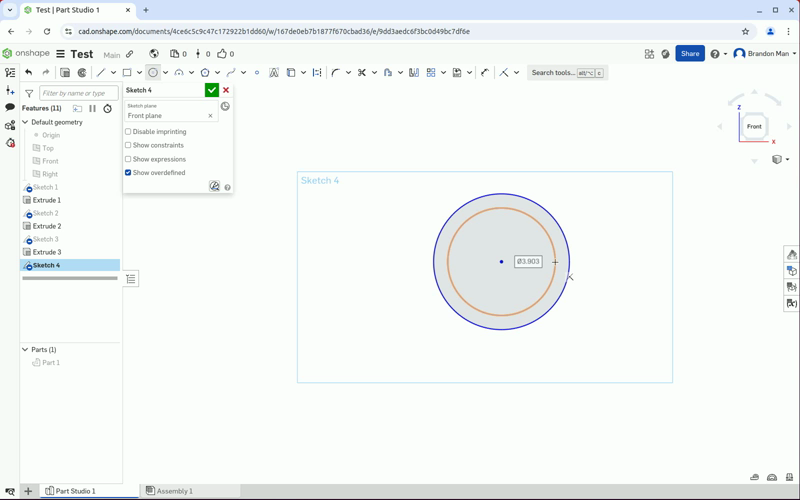
scroll(-6)
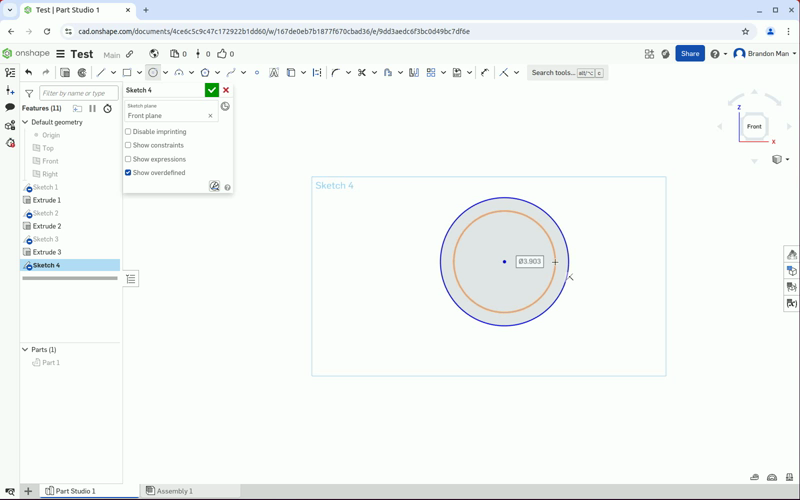
scroll(-6)
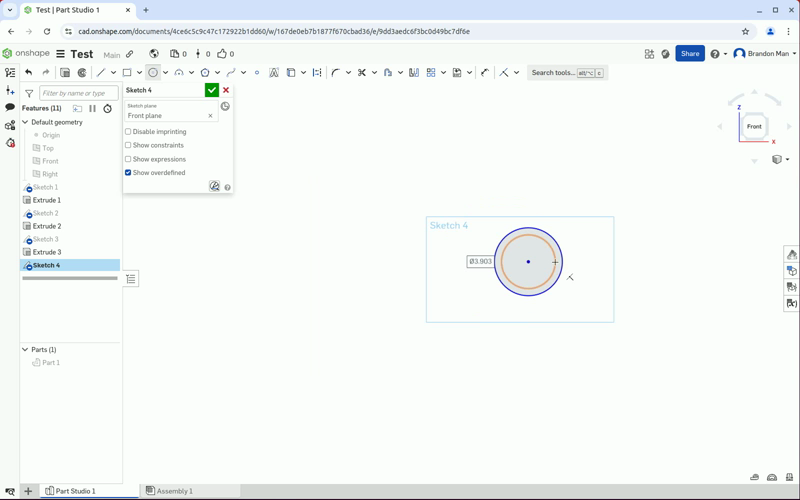
scroll(-6)
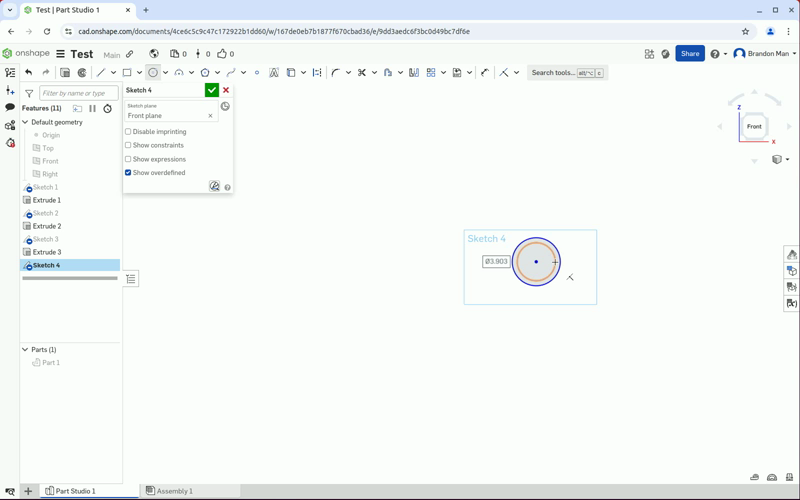
scroll(-6)
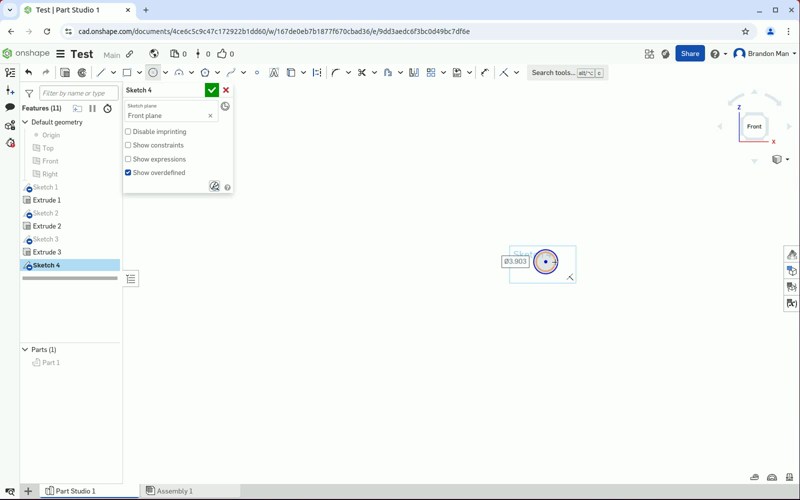
key(esc)
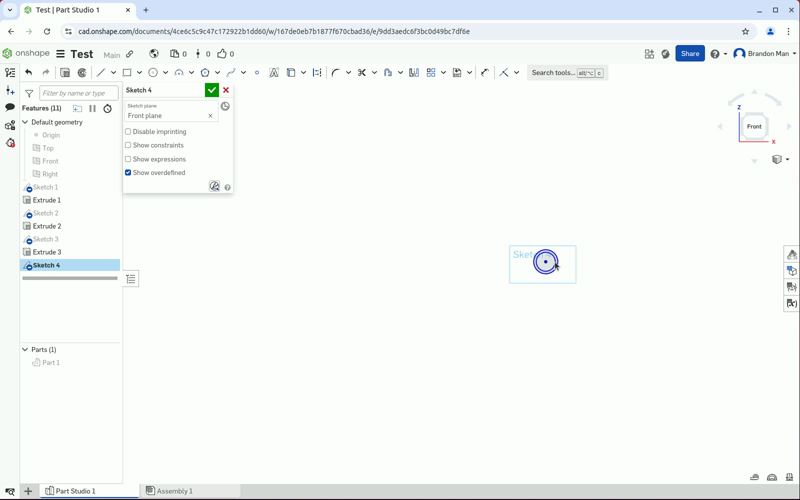
mouse_move(536, 266)
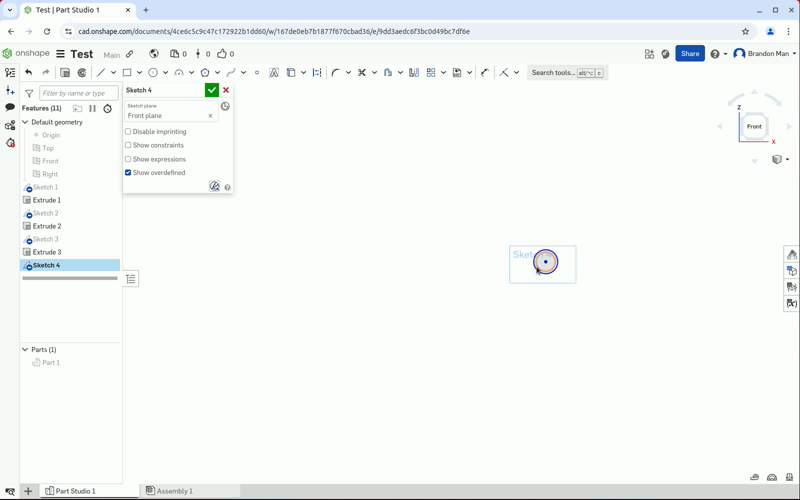
scroll(6)
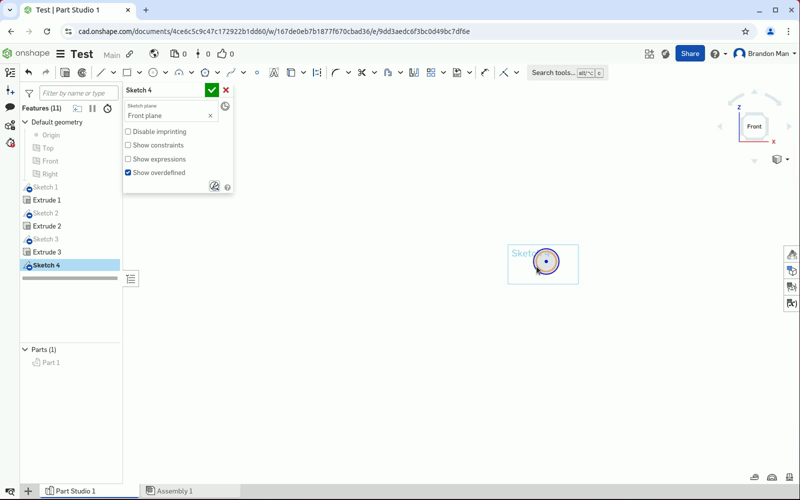
scroll(6)
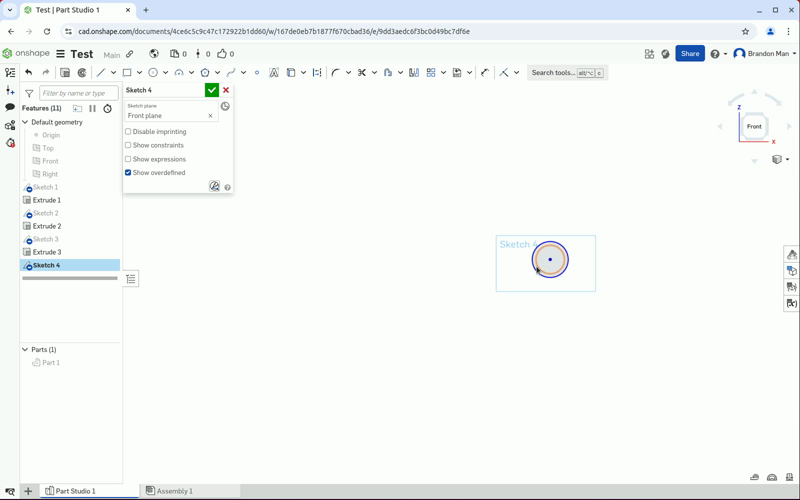
scroll(6)
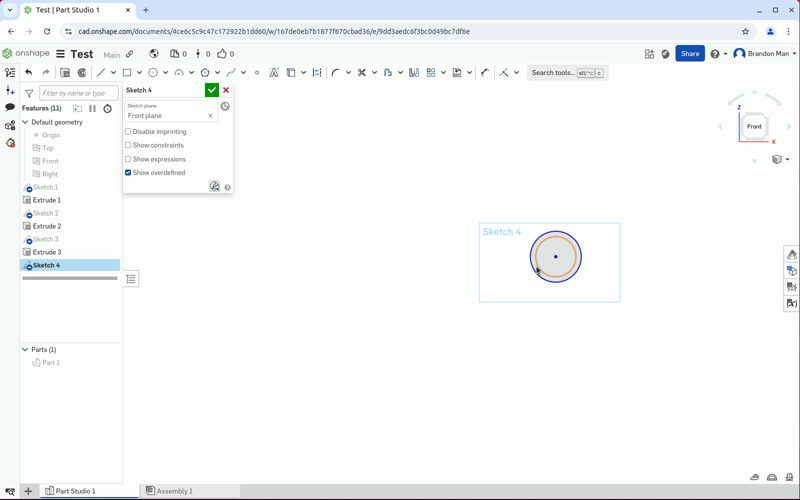
scroll(6)
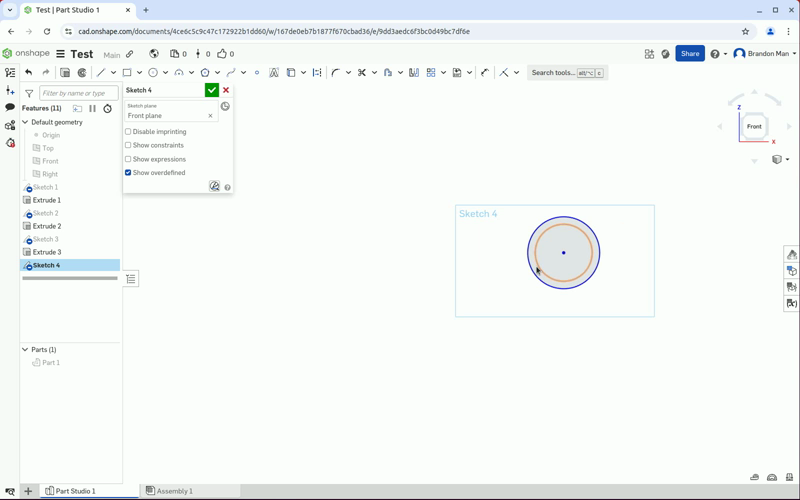
scroll(6)
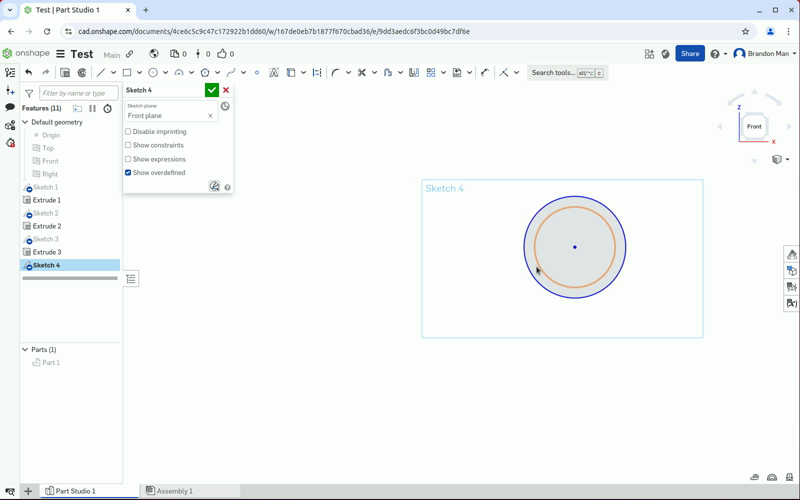
scroll(6)
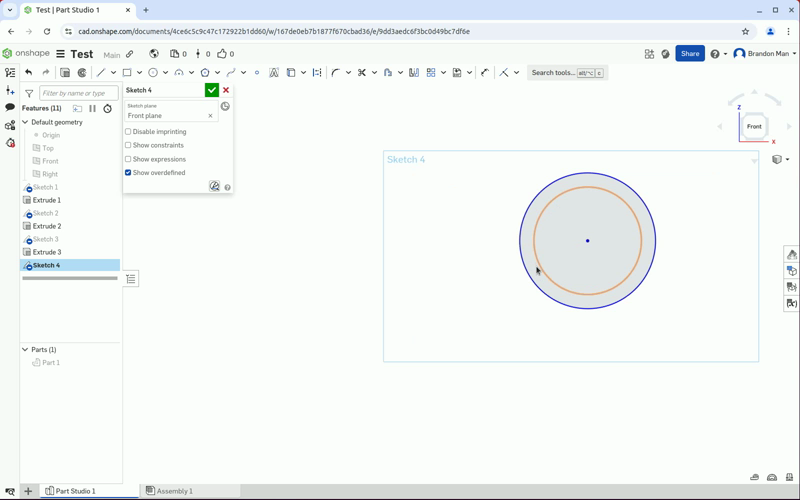
scroll(6)
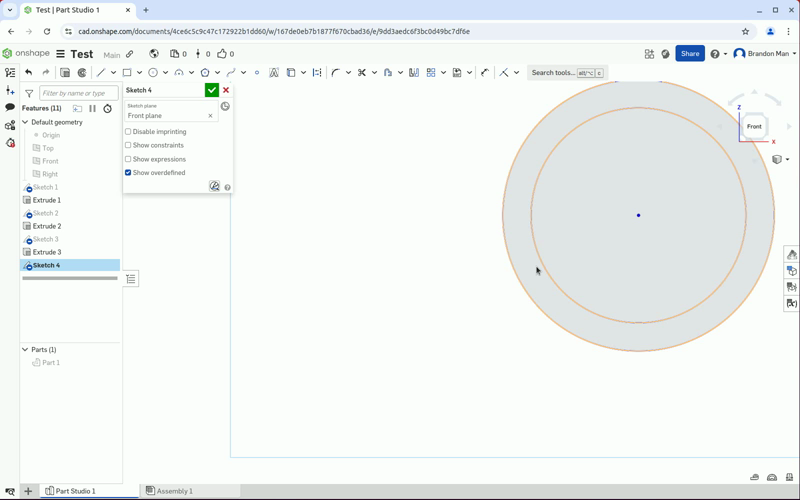
click(536, 266)
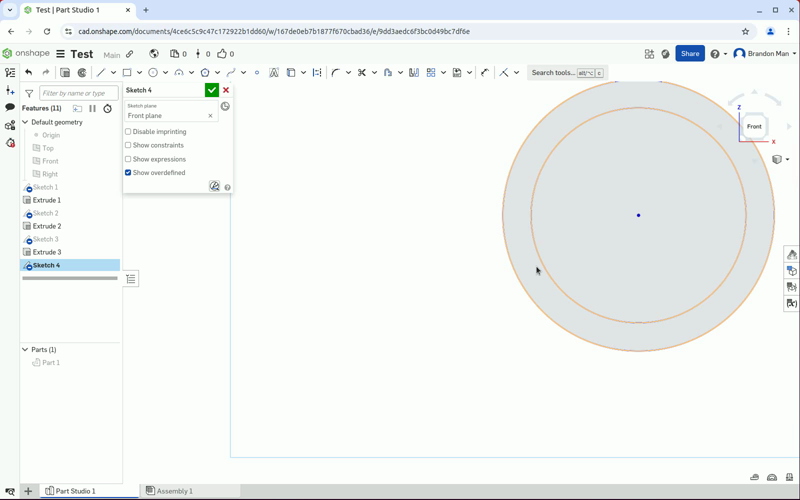
scroll(-6)
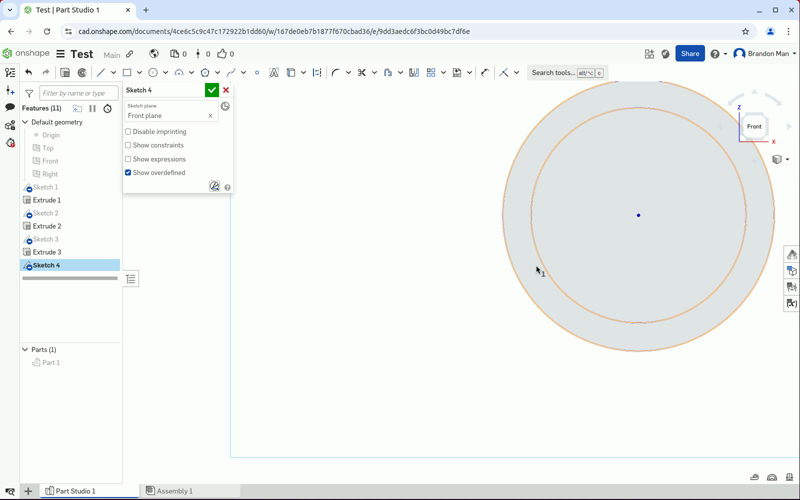
scroll(-6)
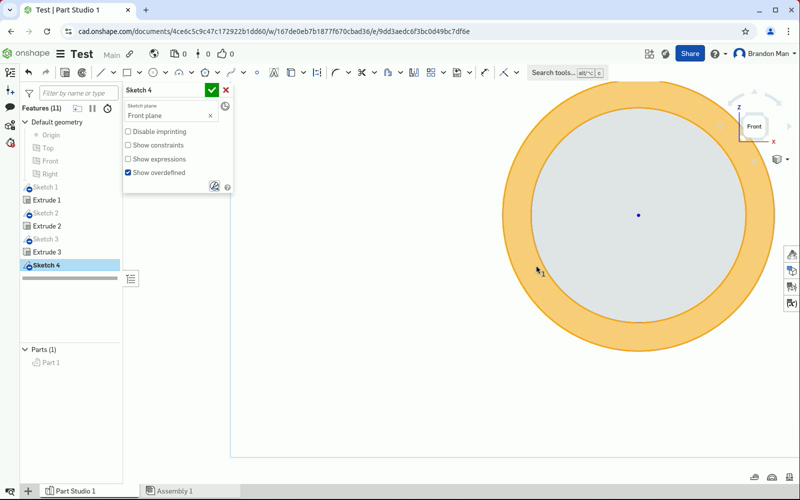
scroll(-6)
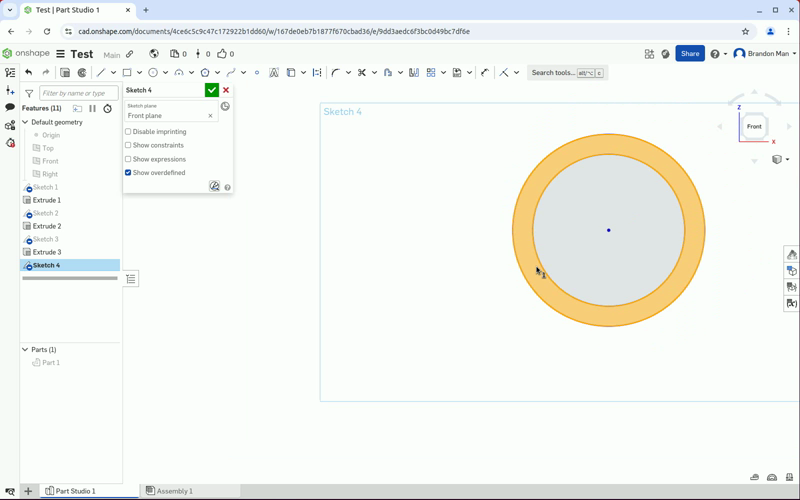
scroll(-6)
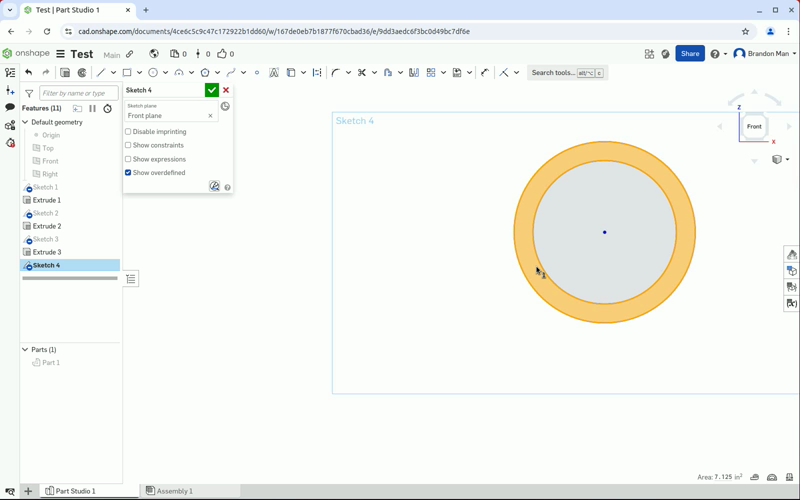
scroll(-6)
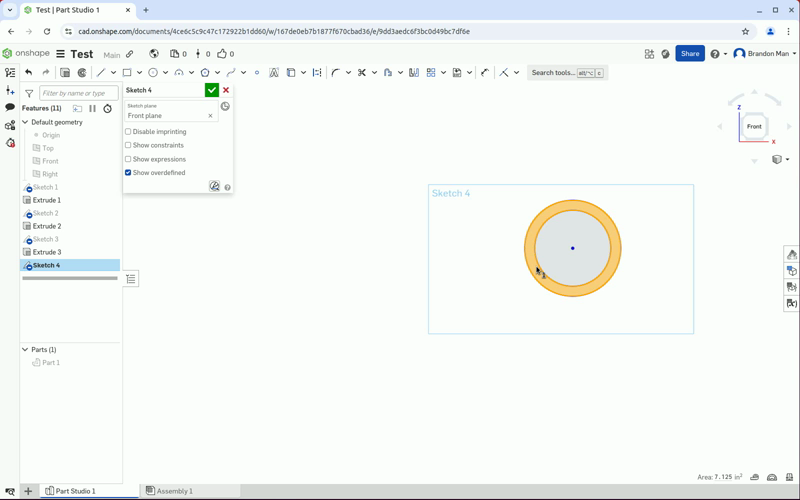
scroll(-6)
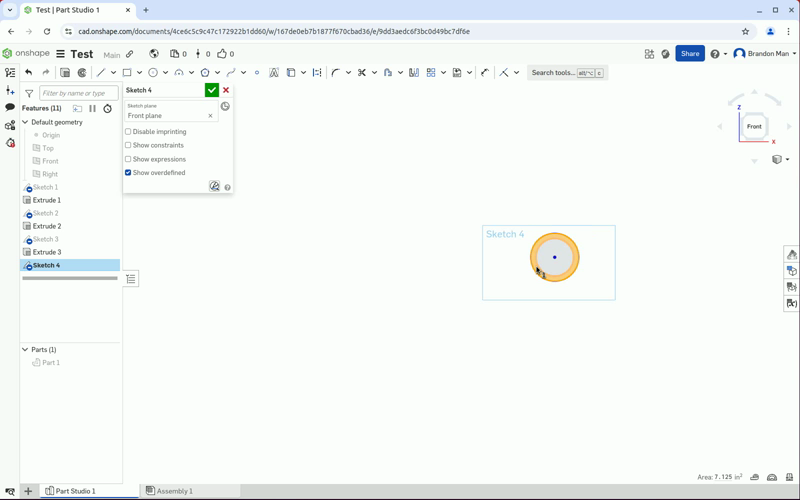
scroll(-6)
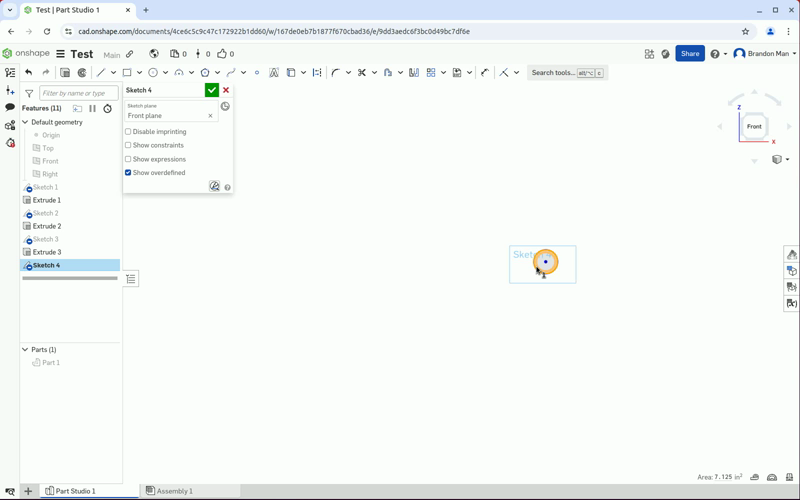
mouse_move(73, 352)
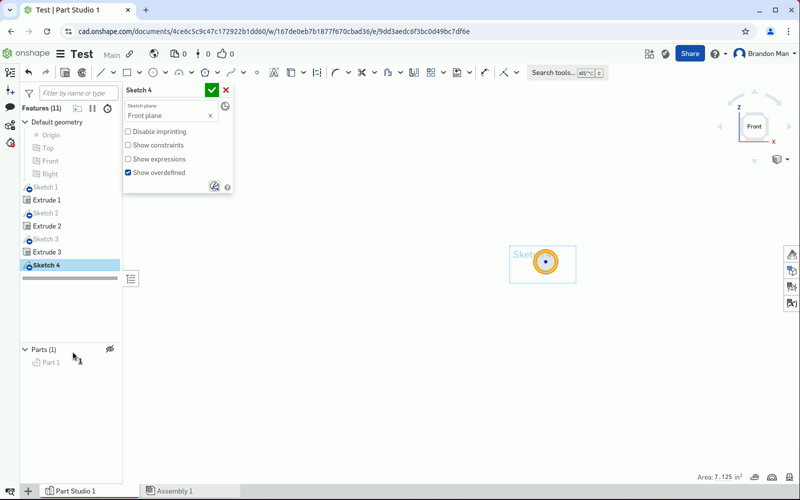
key(shift+y)
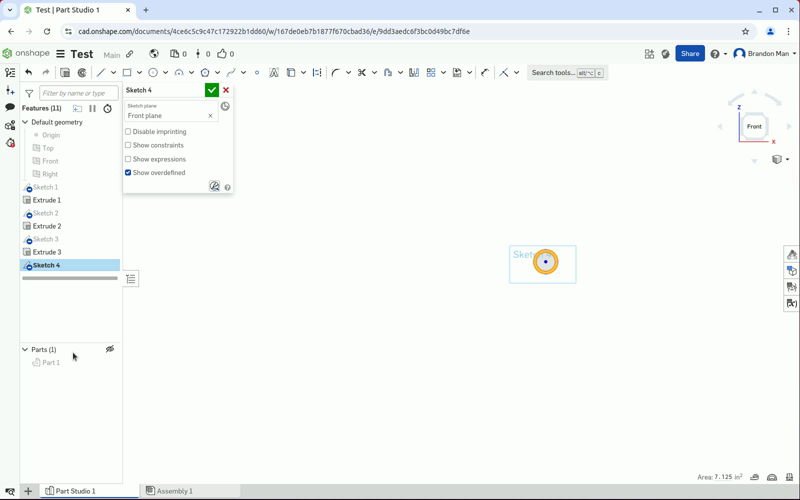
key(shift+e)
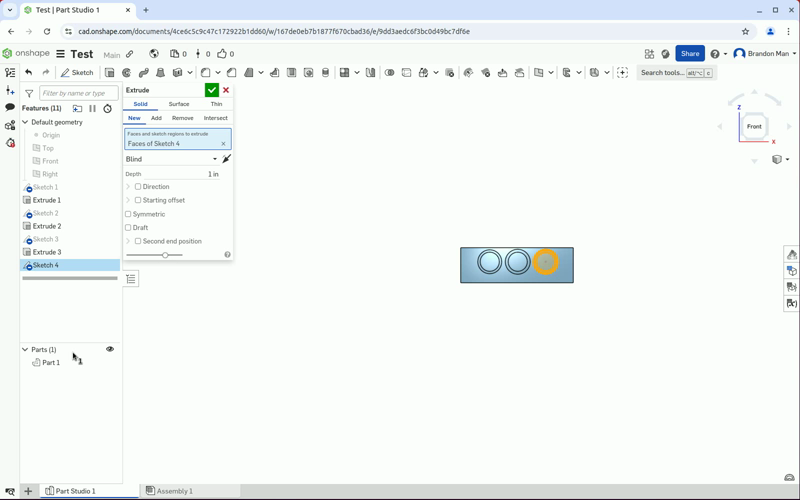
mouse_move(143, 106)
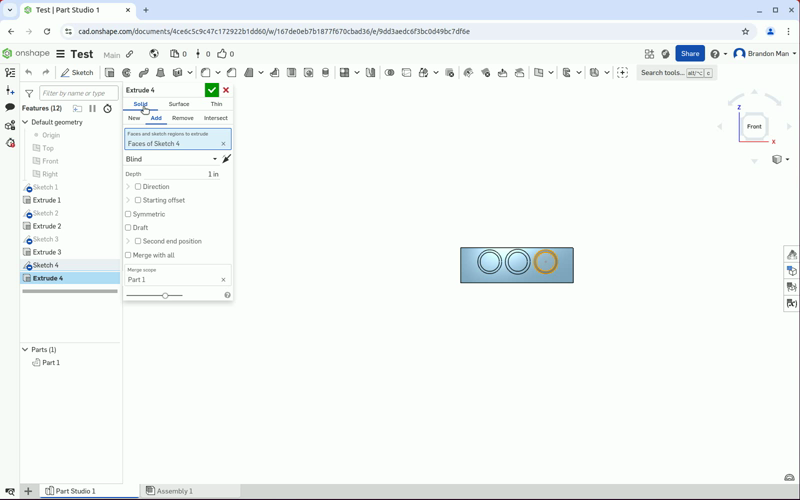
click(143, 106)
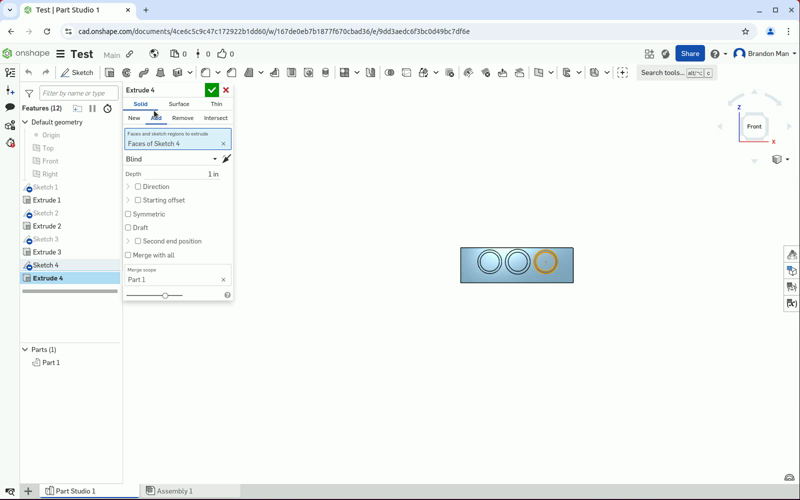
mouse_move(186, 120)
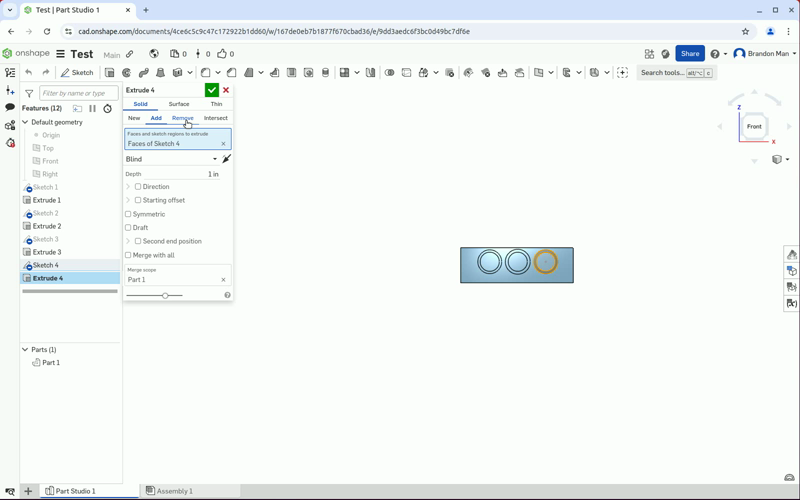
click(186, 120)
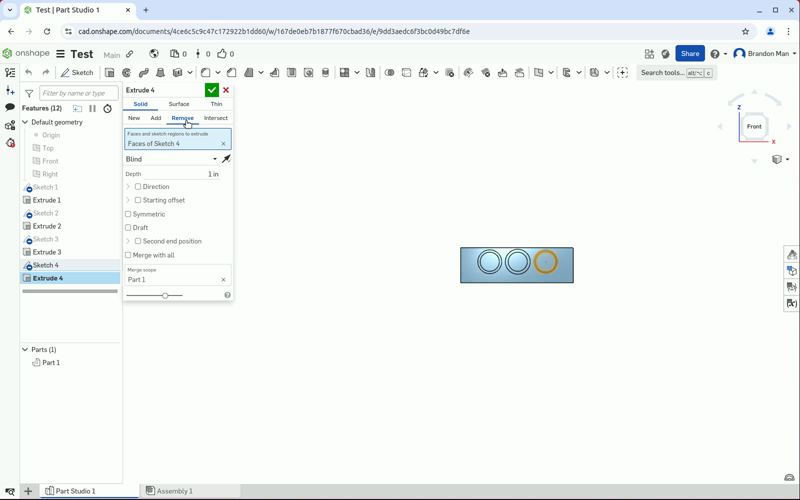
key(tab, 4)
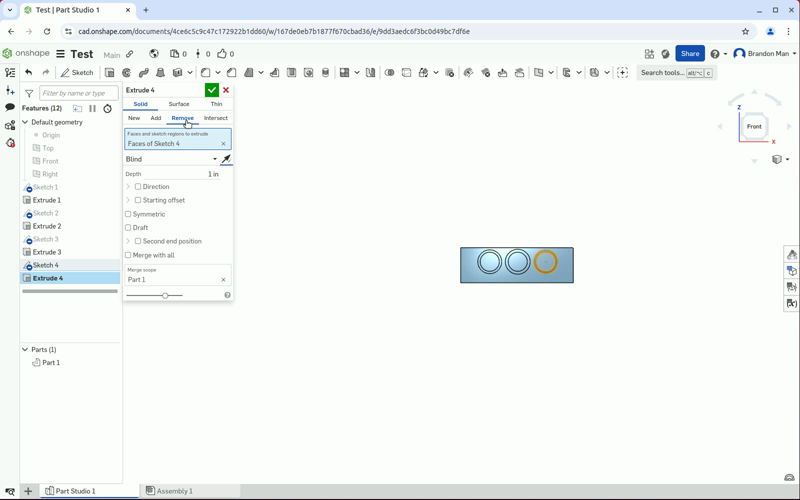
text(0.481)
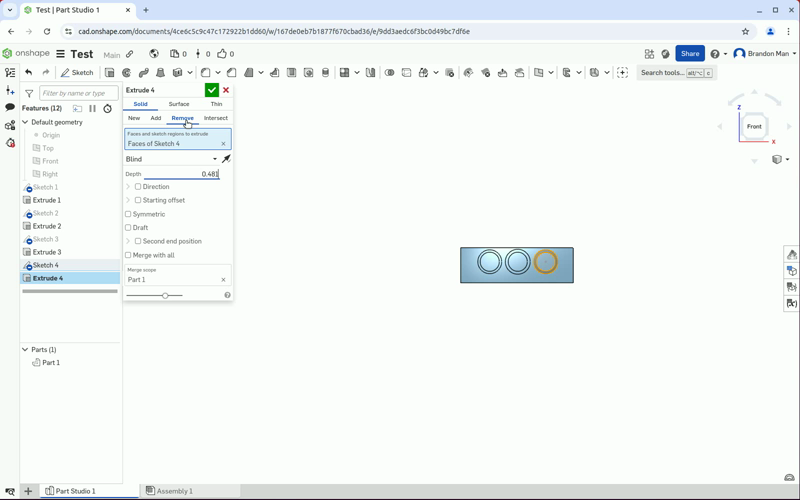
key(tab, 6)
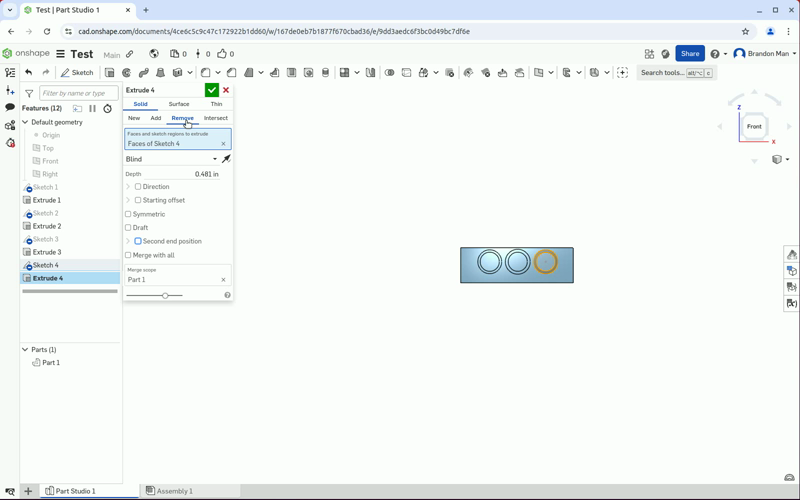
key(space)
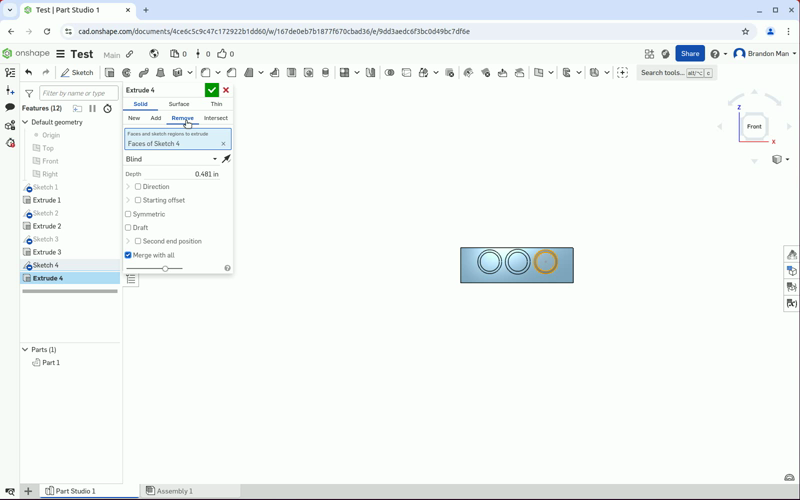
key(enter)
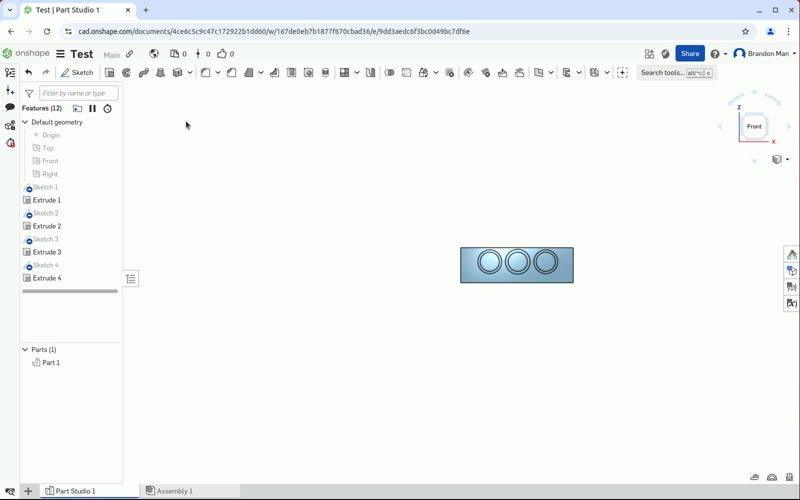
key(shift+h)
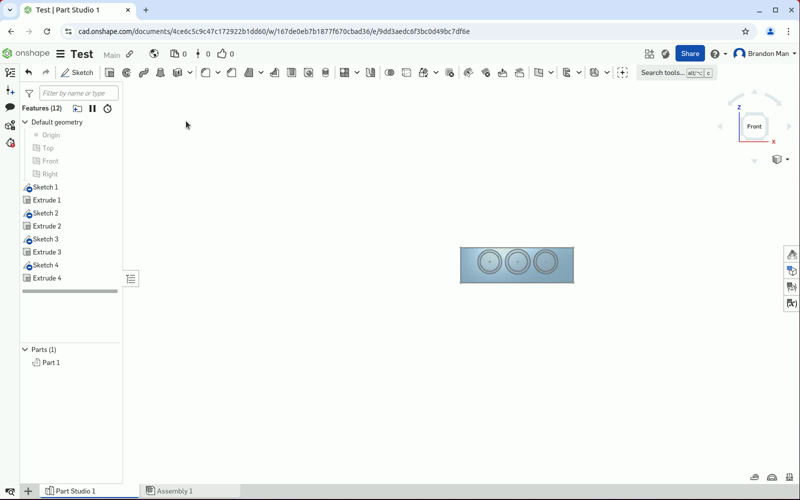
key(shift+h)
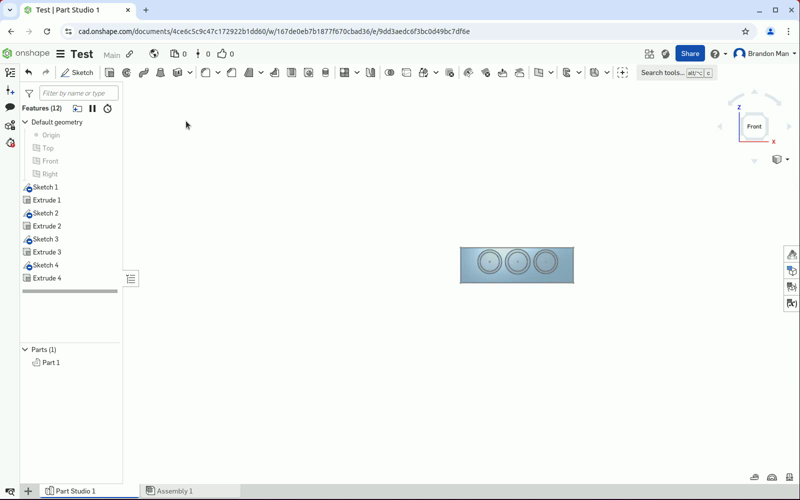
key(shift+7)
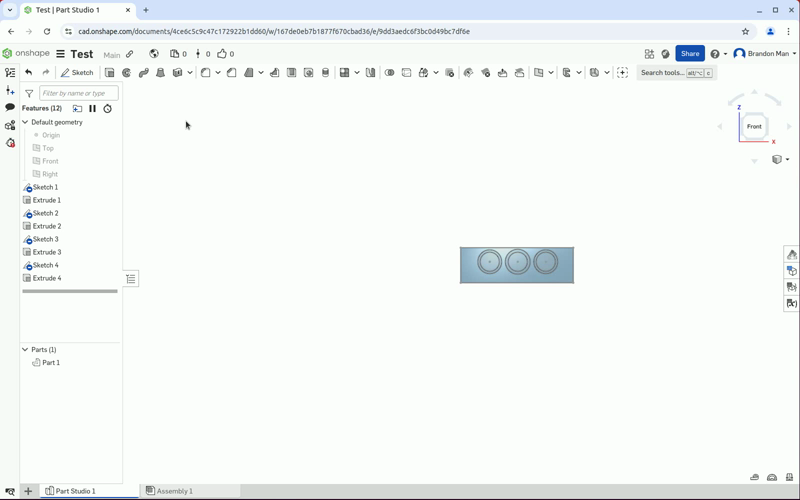
key(left, 2)
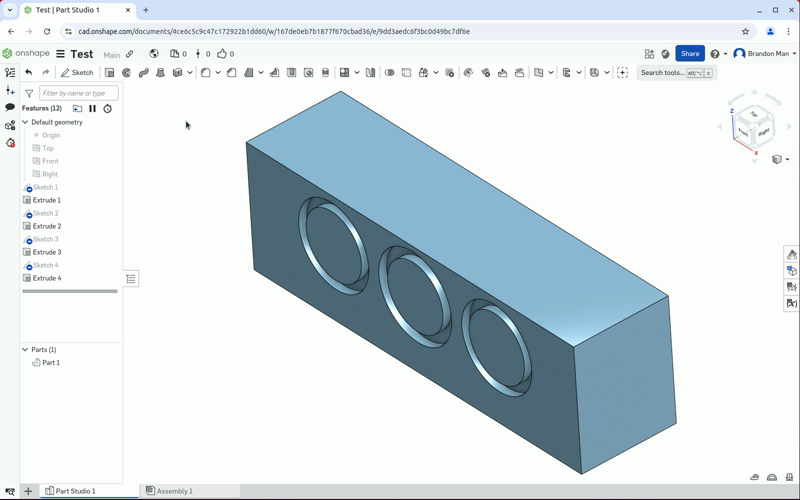
key(down, 2)
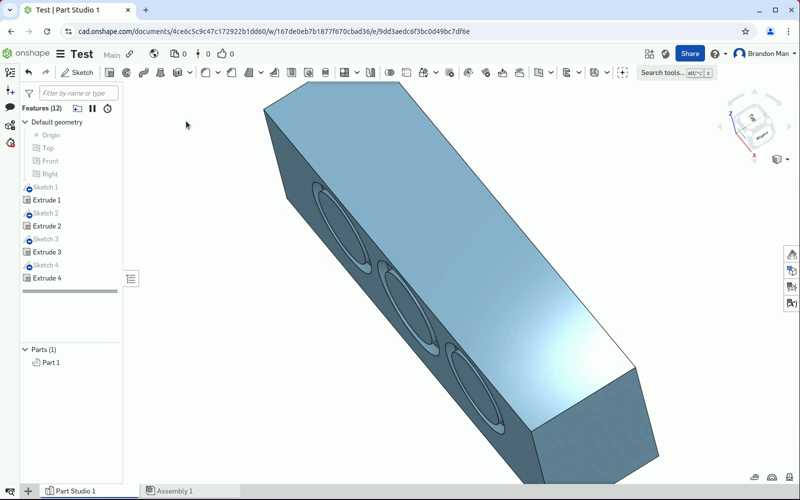
key(up, 2)
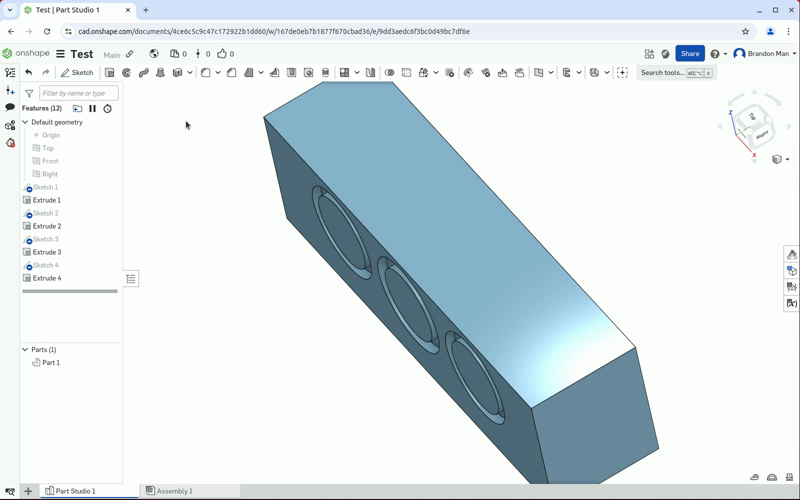
key(right, 2)
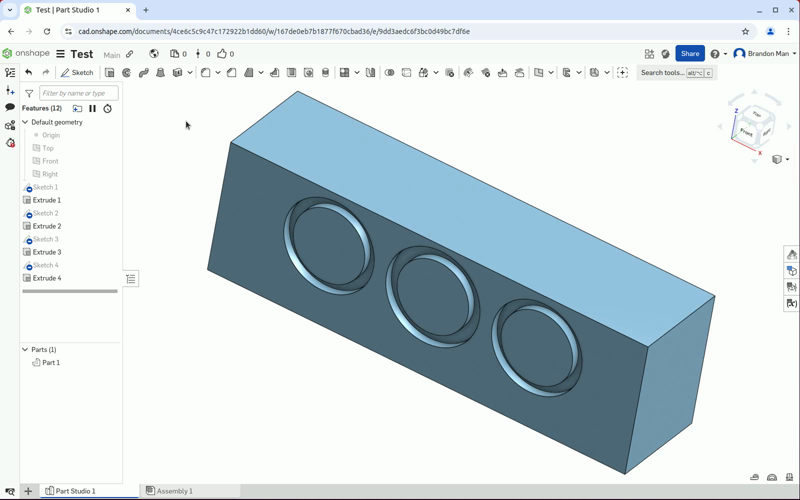
mouse_move(73, 189)
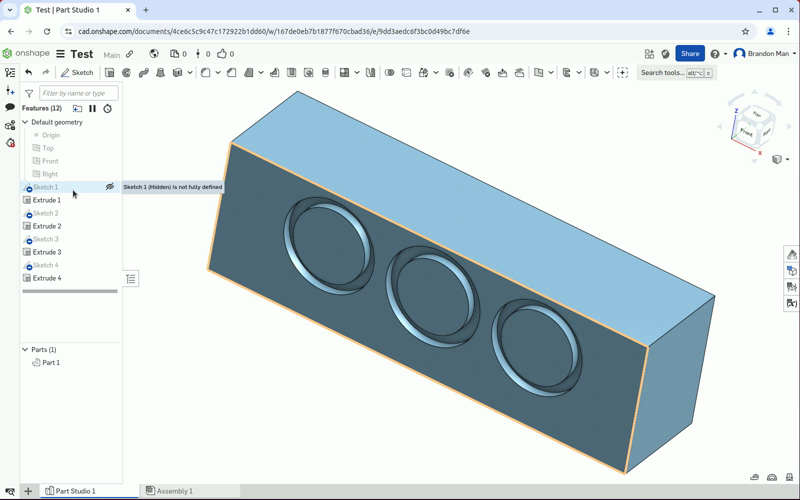
click(73, 189)